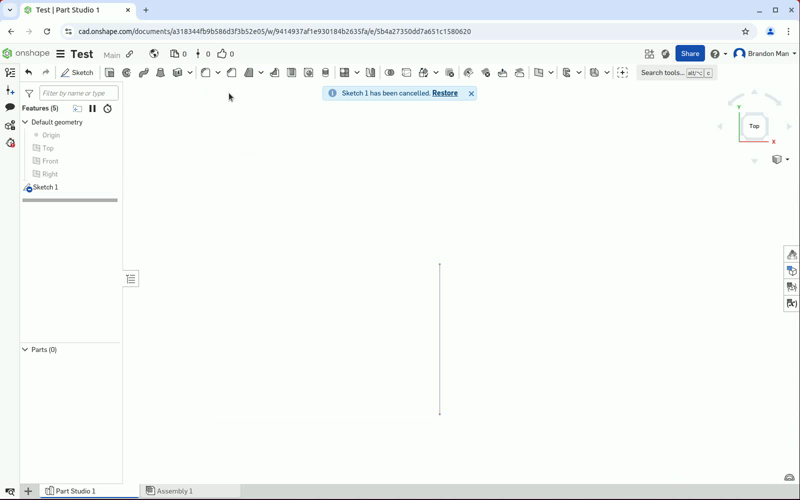
key(shift+h)
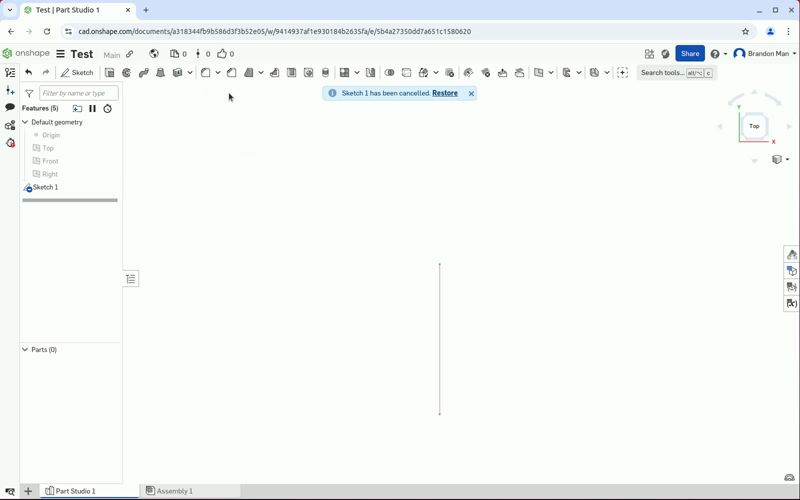
key(shift+s)
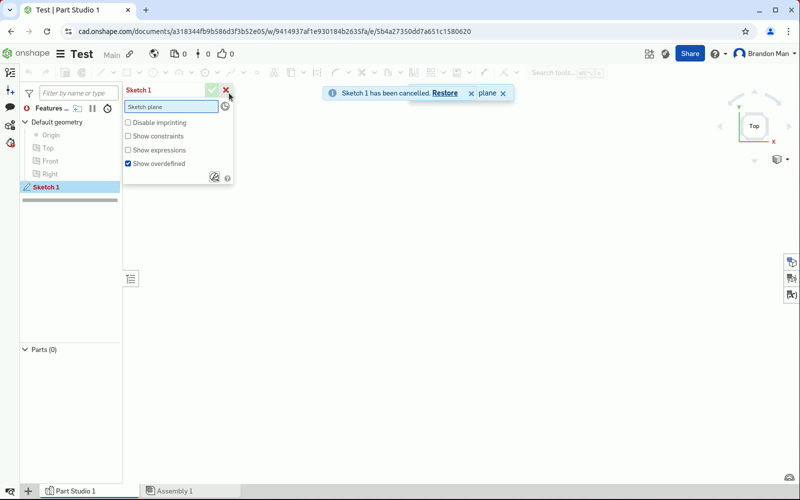
mouse_move(73, 150)
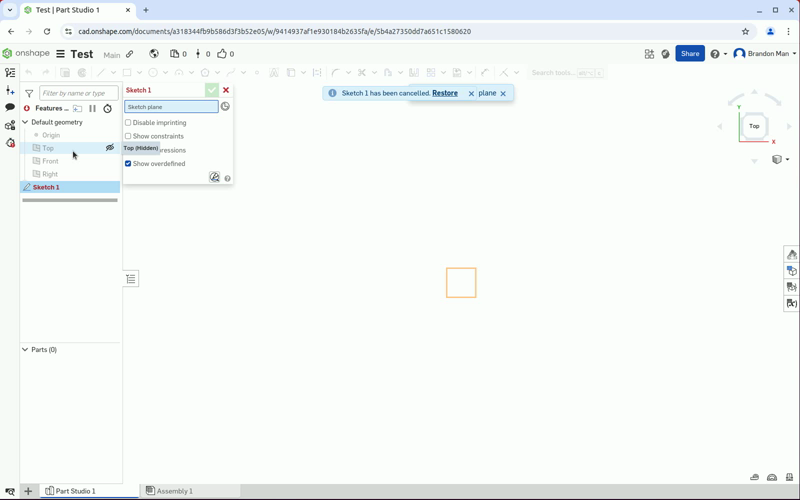
click(73, 150)
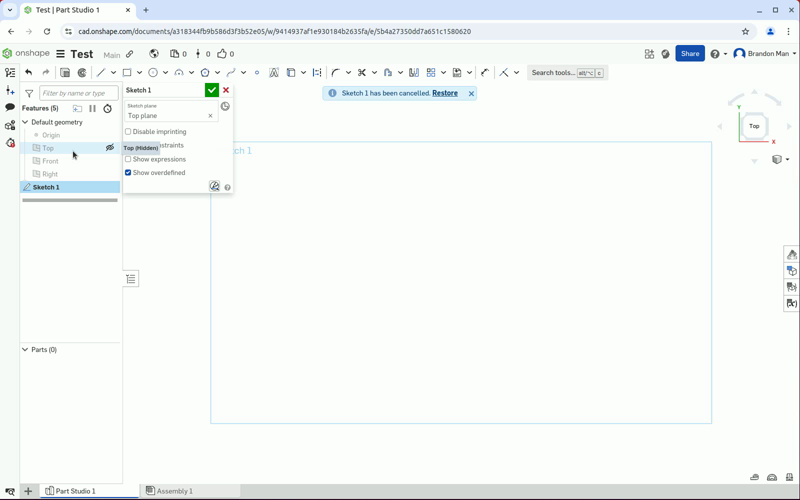
mouse_move(73, 352)
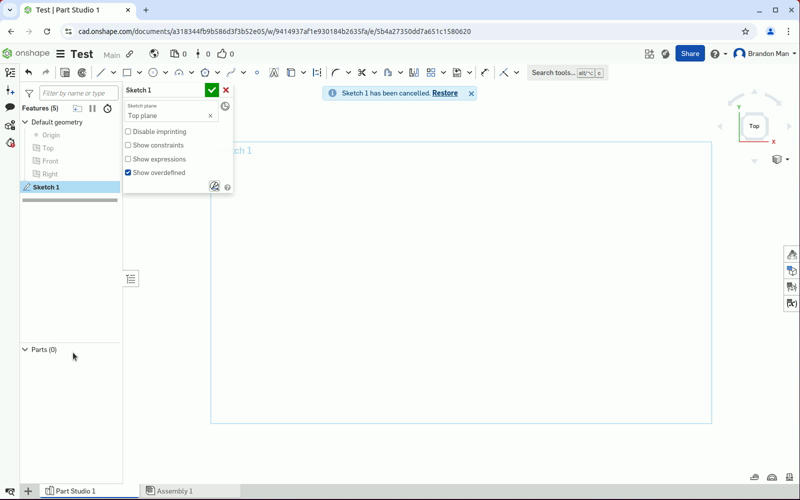
key(y)
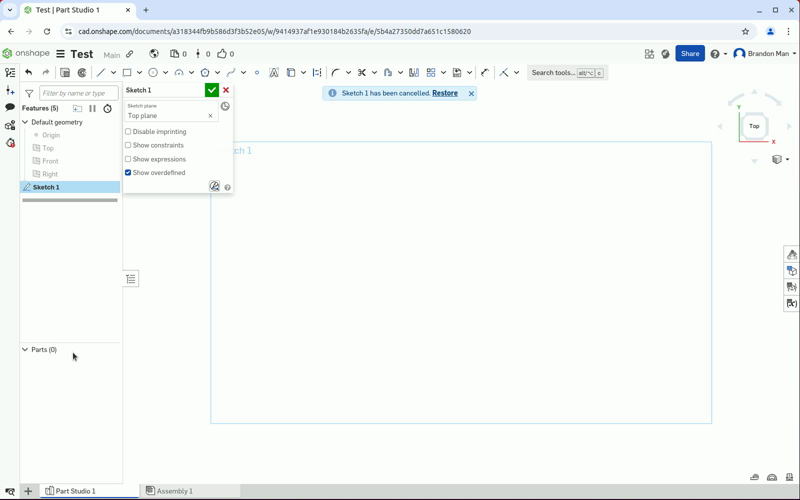
key(l)
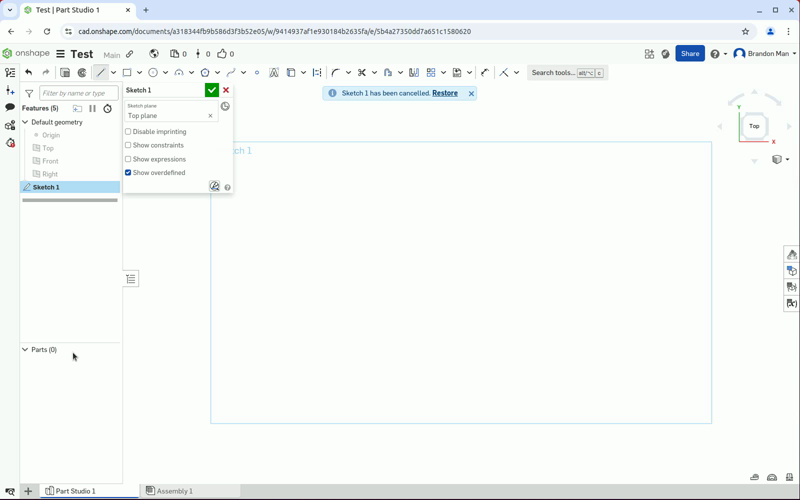
key_down(shift)
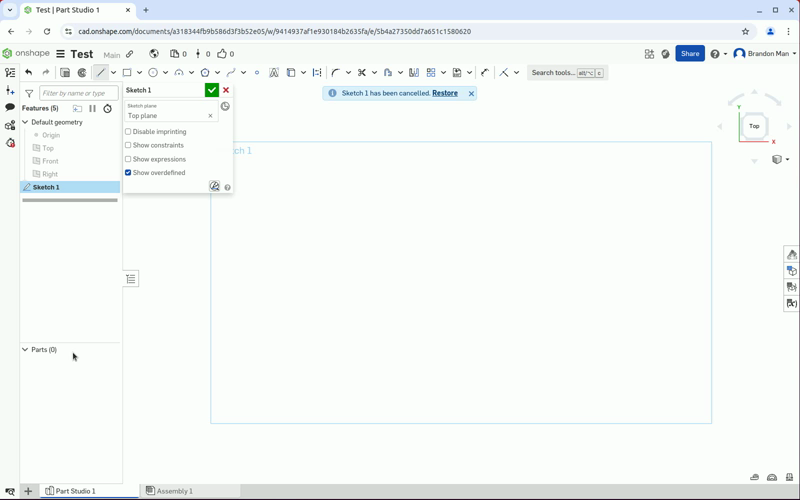
mouse_move(409, 328)
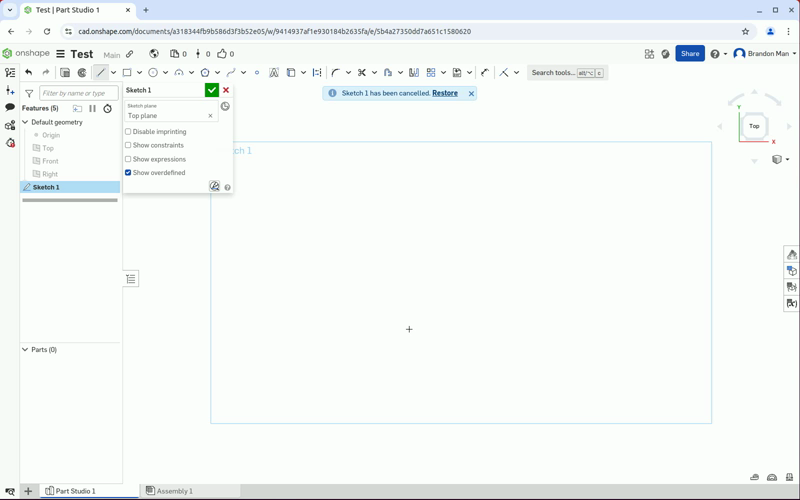
click(409, 328)
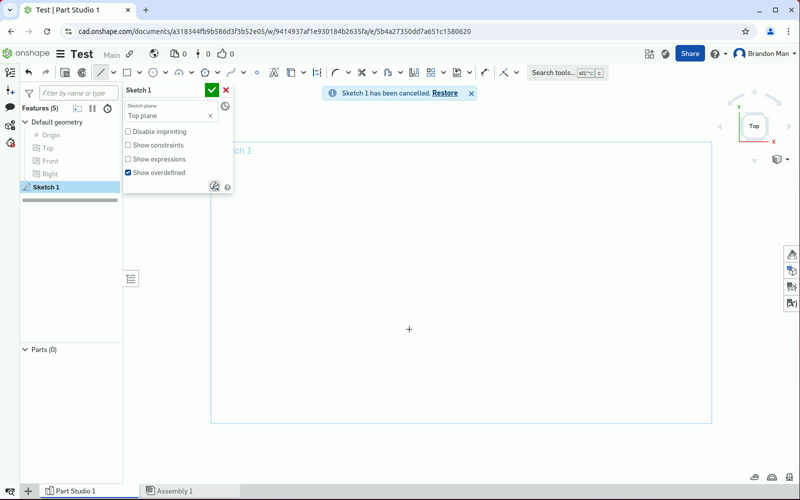
key_up(shift)
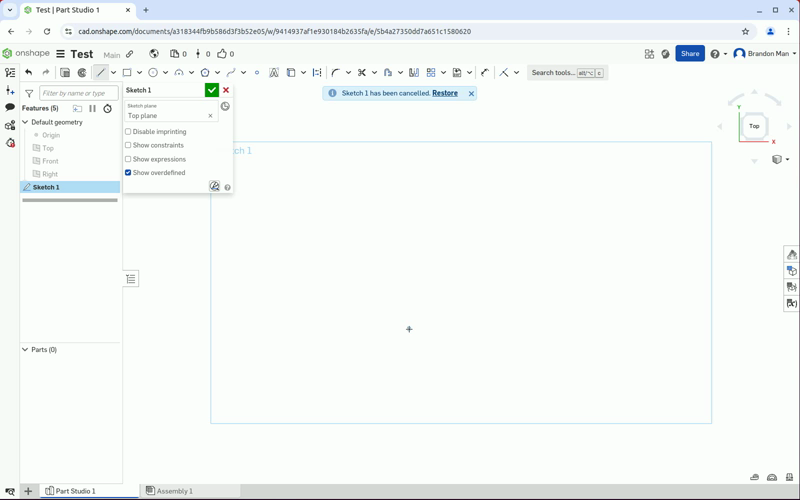
key_down(shift)
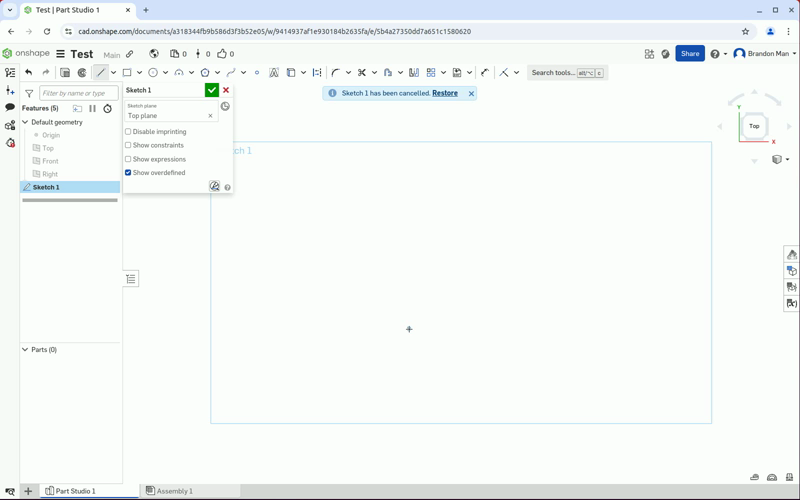
mouse_move(471, 328)
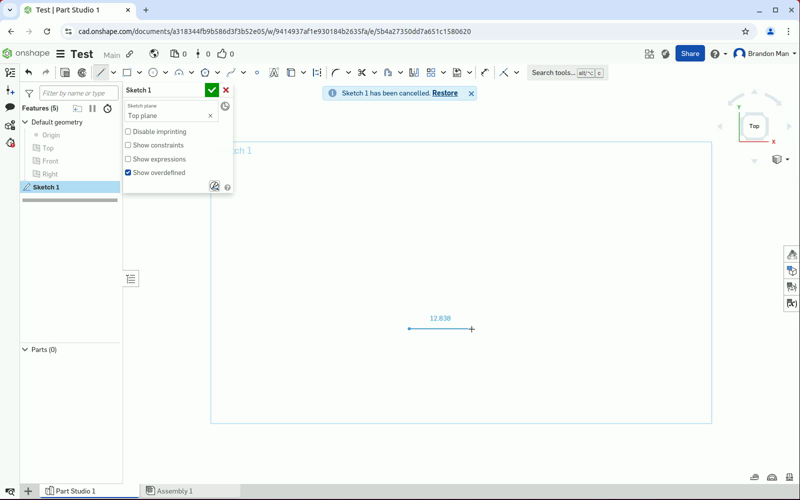
click(471, 328)
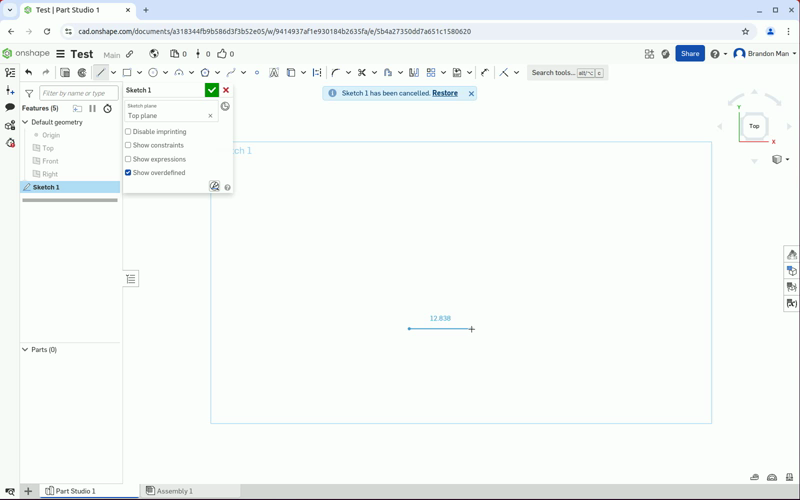
key_up(shift)
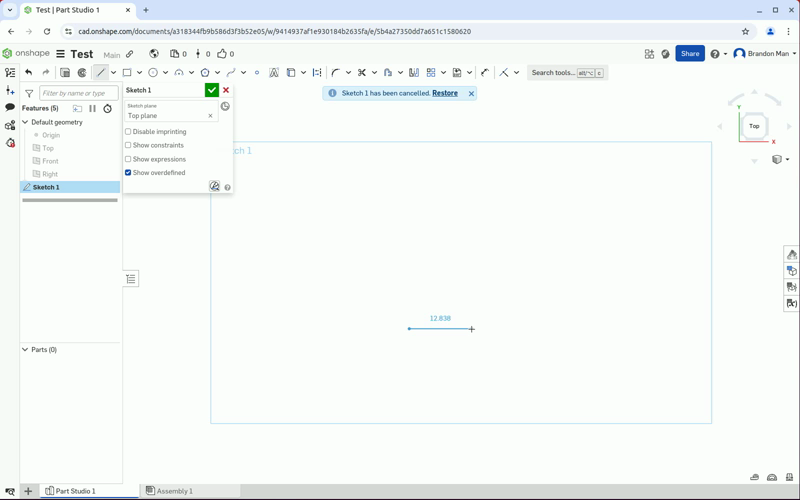
key_down(shift)
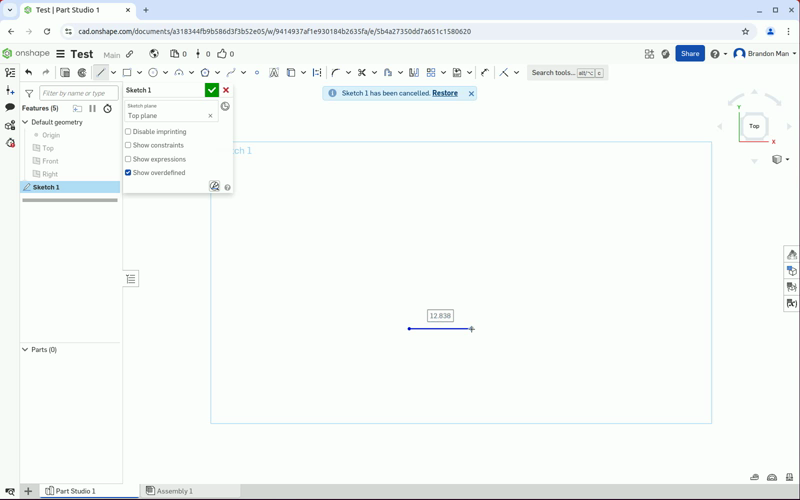
mouse_move(501, 328)
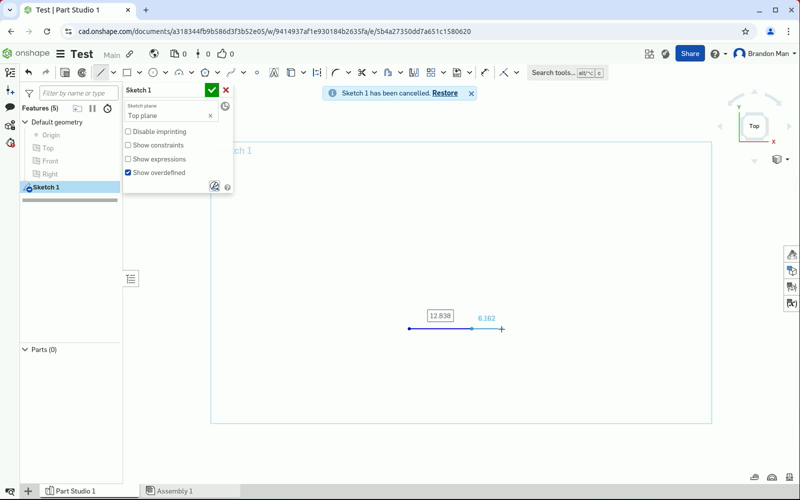
mouse_move(471, 282)
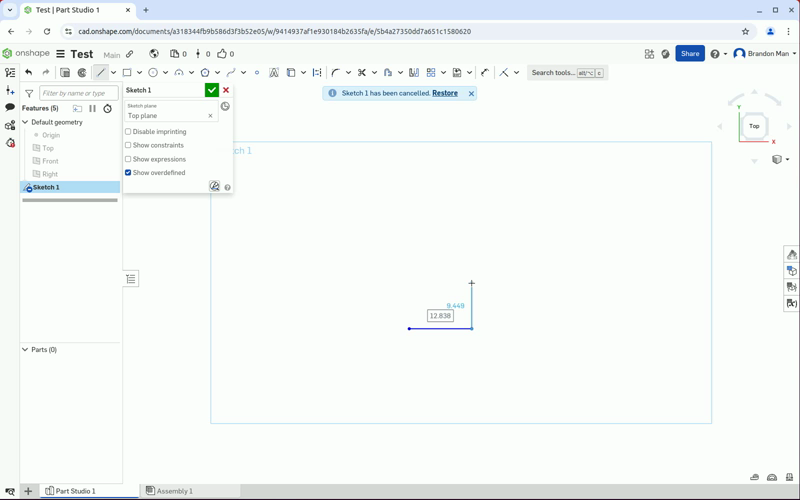
click(471, 282)
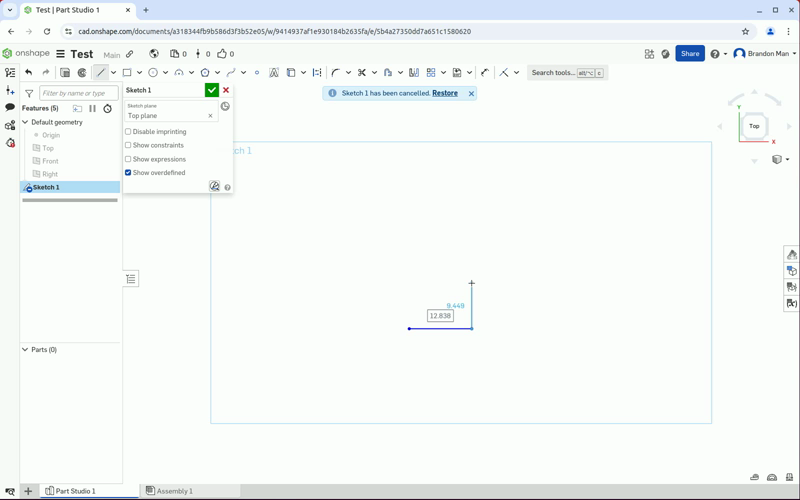
key_up(shift)
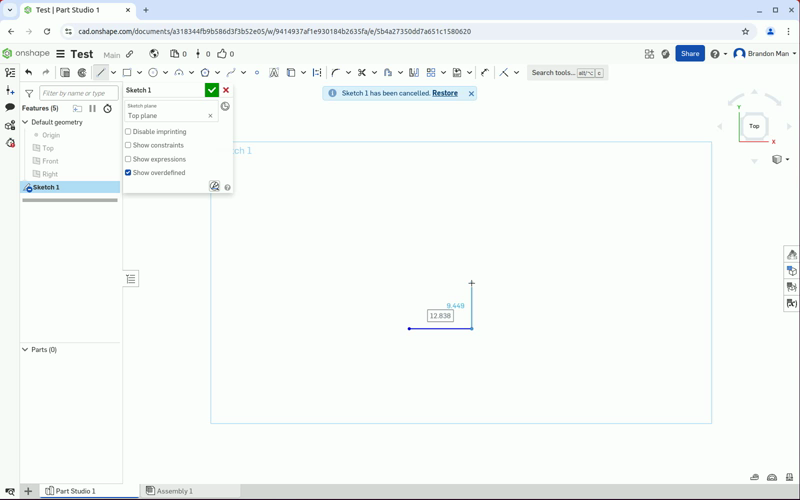
key_down(shift)
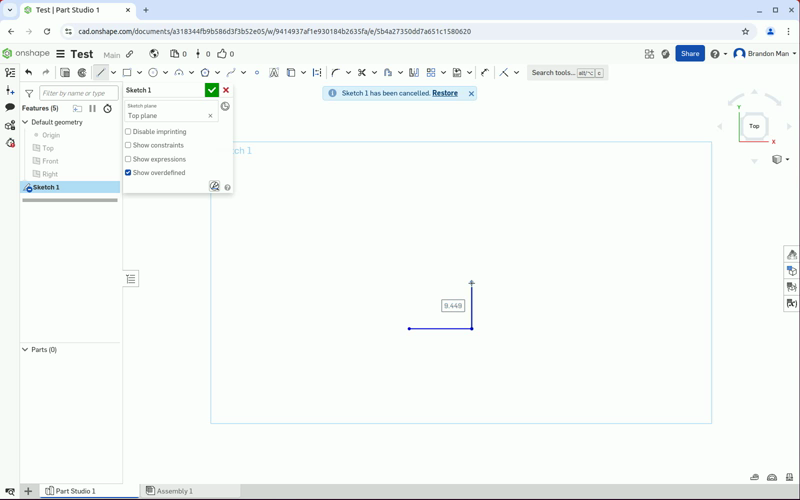
mouse_move(501, 282)
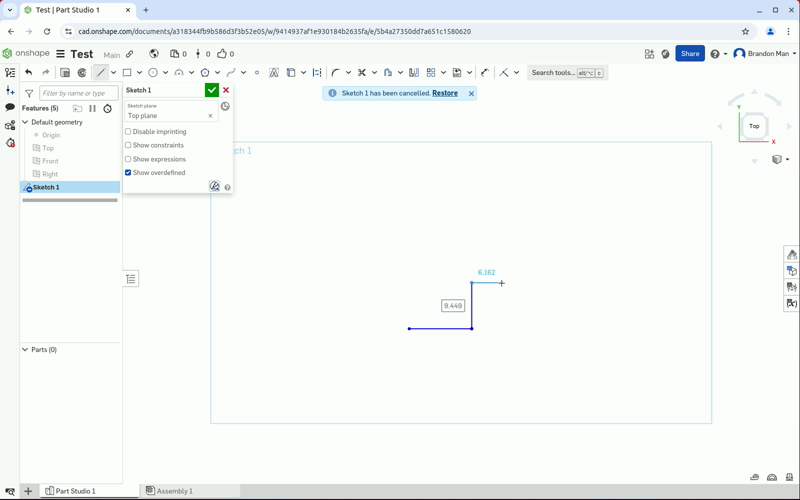
mouse_move(465, 282)
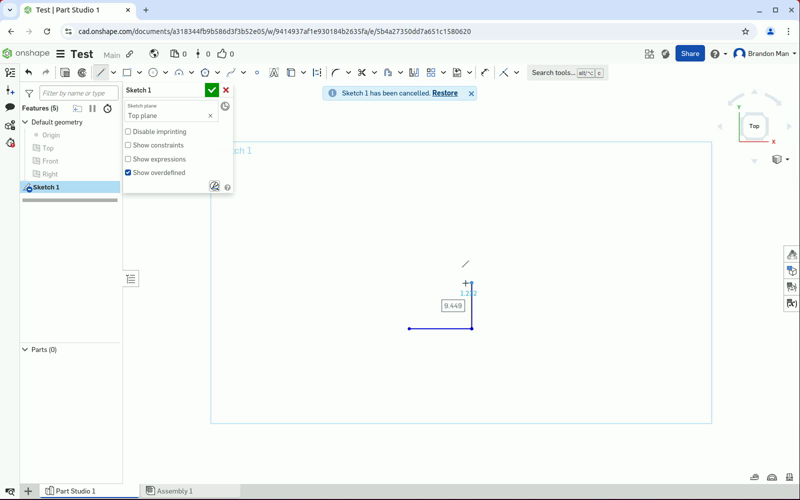
scroll(6)
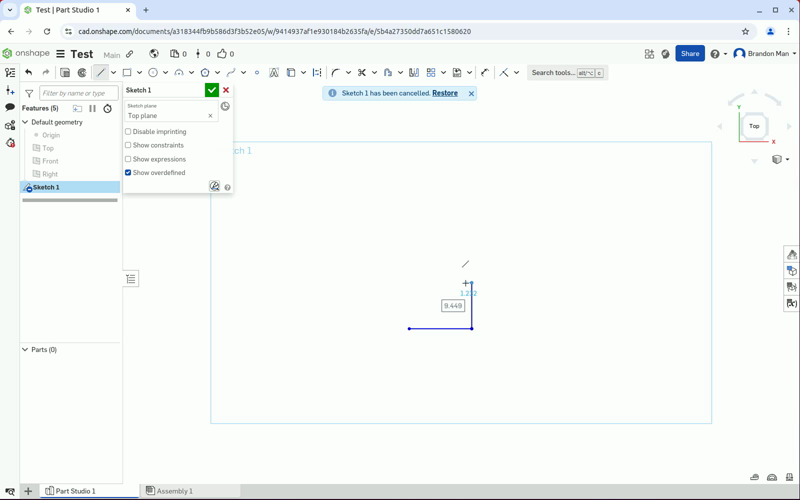
scroll(6)
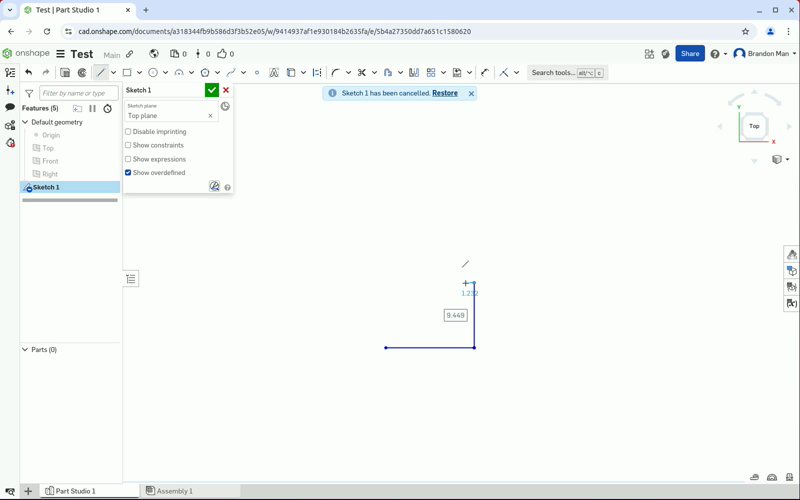
scroll(6)
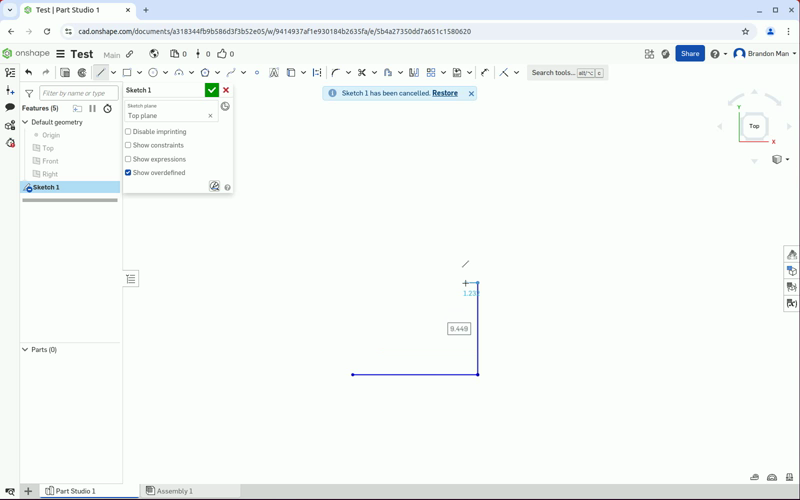
scroll(6)
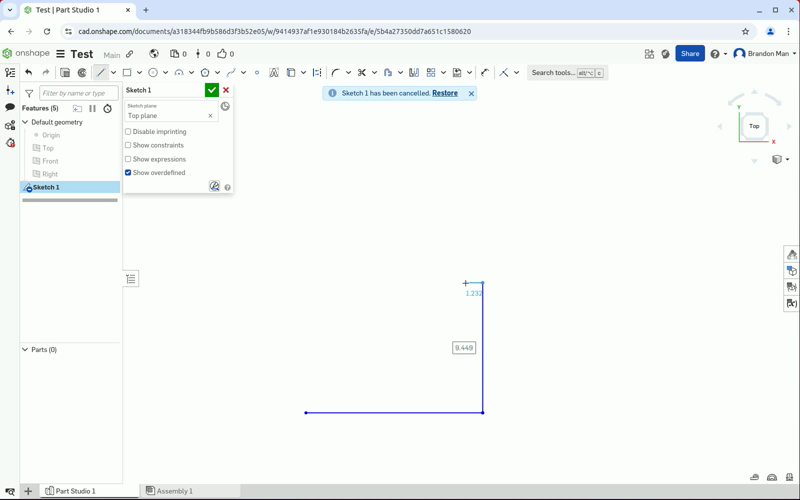
scroll(6)
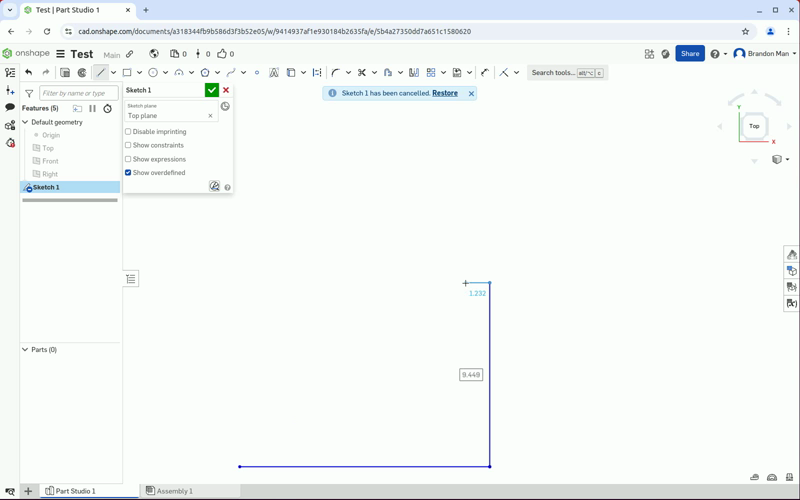
scroll(6)
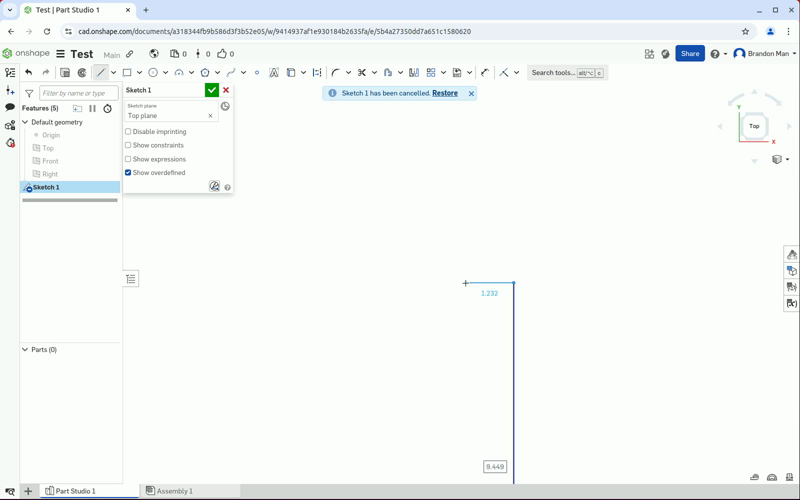
scroll(6)
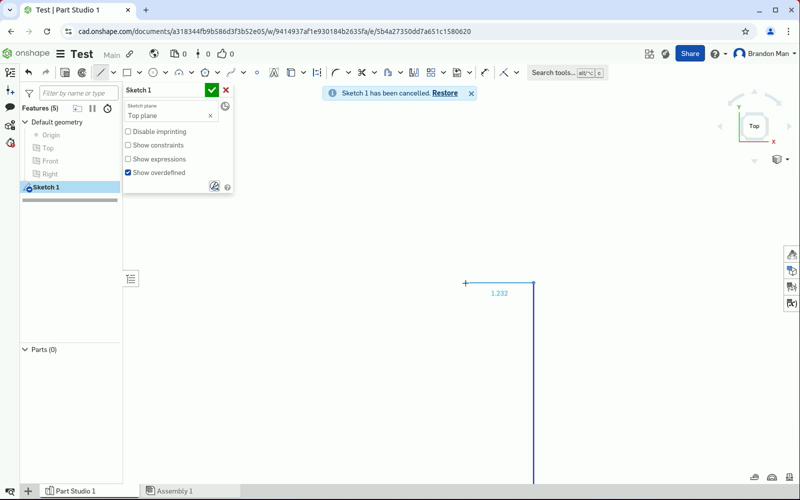
click(465, 282)
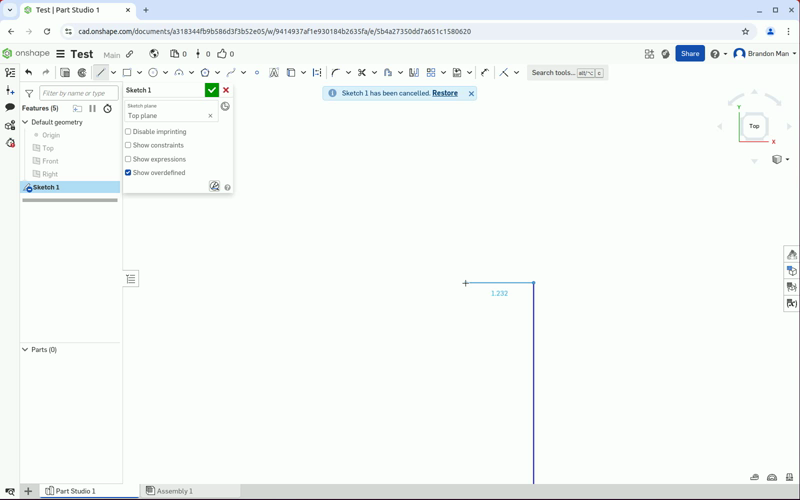
scroll(-6)
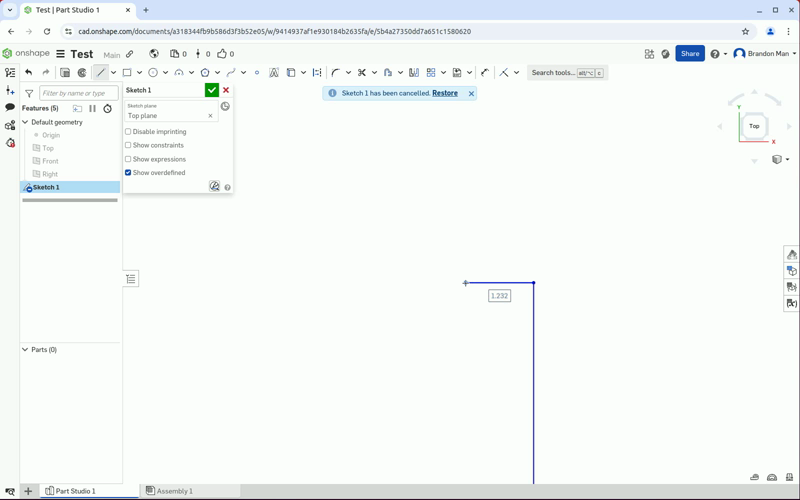
scroll(-6)
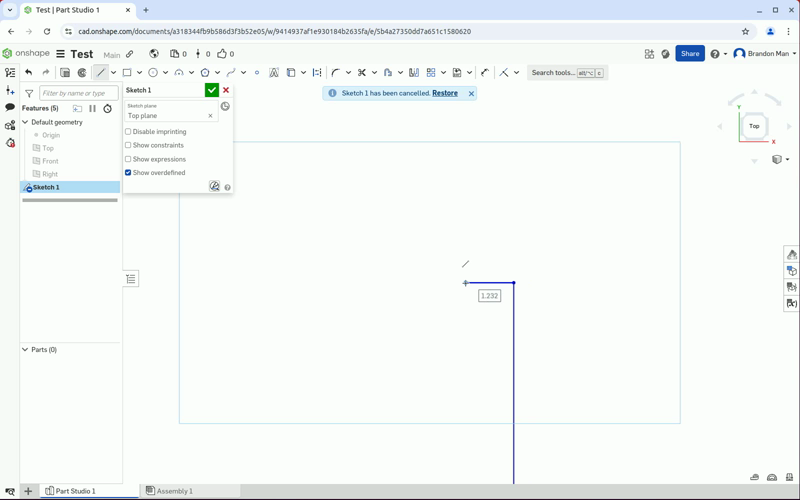
scroll(-6)
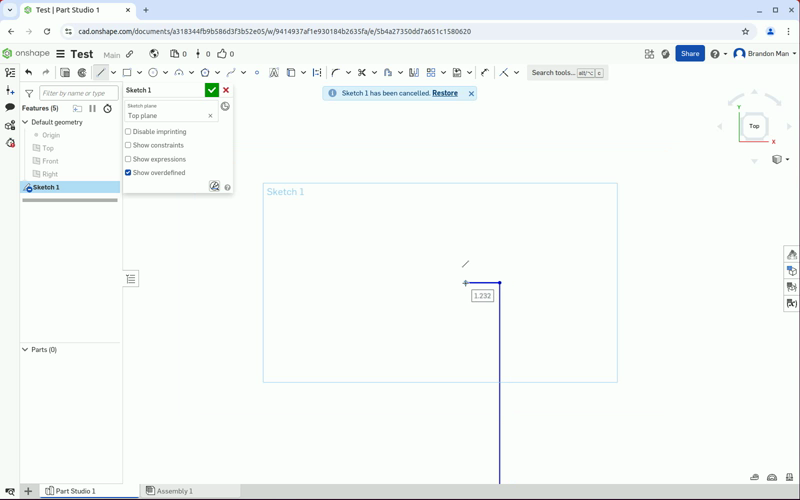
scroll(-6)
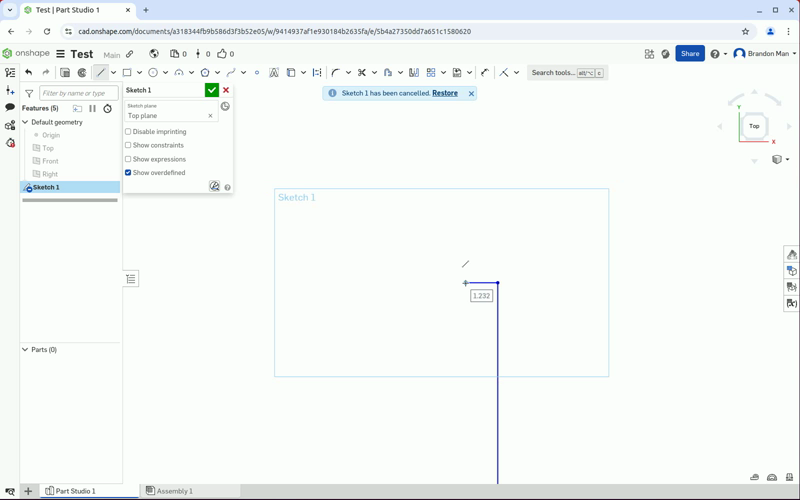
scroll(-6)
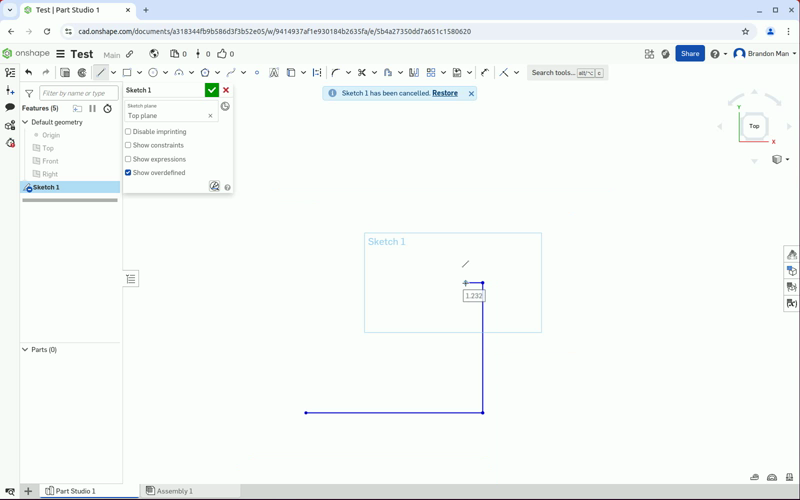
scroll(-6)
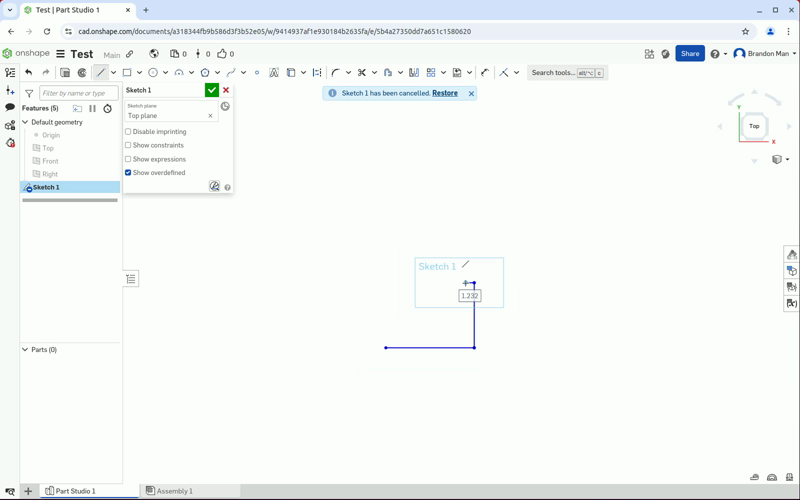
scroll(-6)
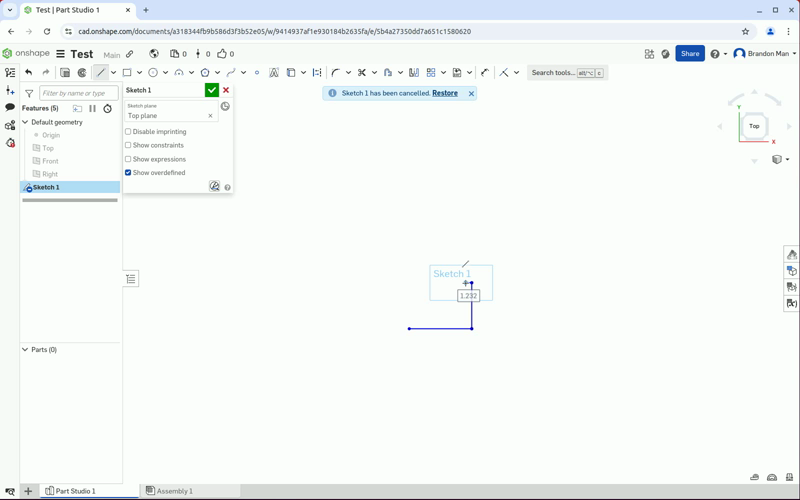
key_up(shift)
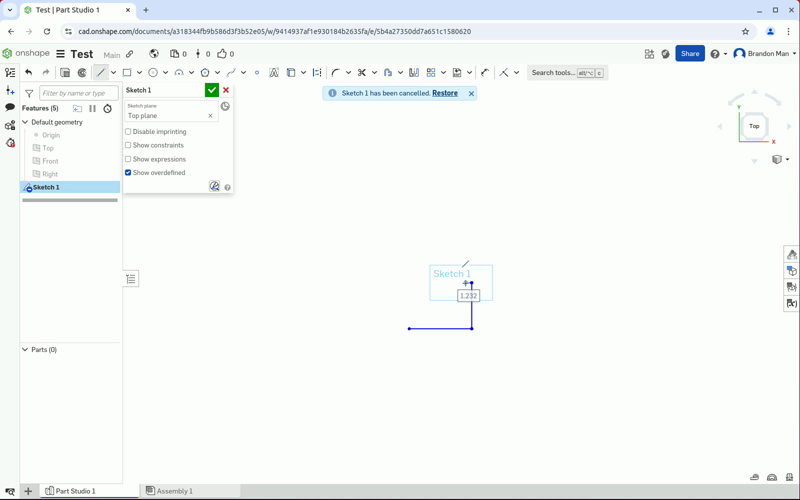
key_down(shift)
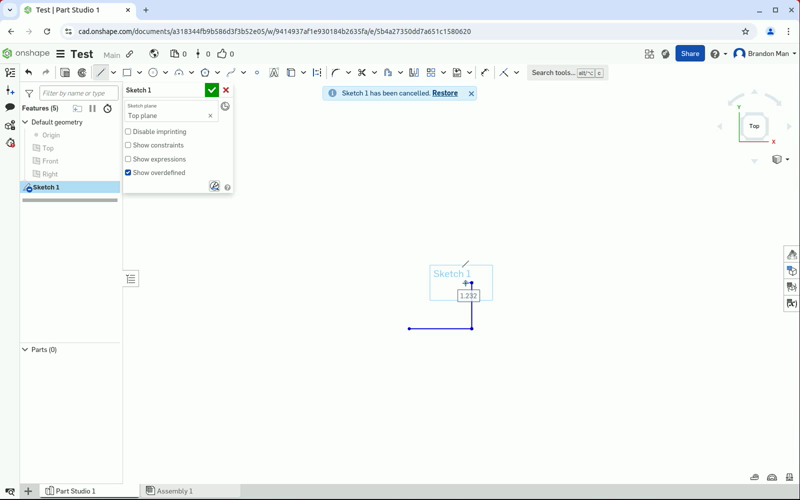
mouse_move(495, 282)
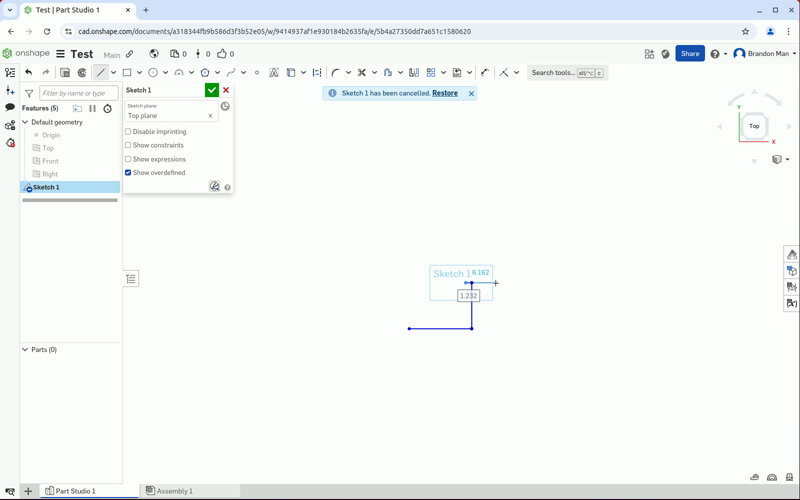
mouse_move(455, 272)
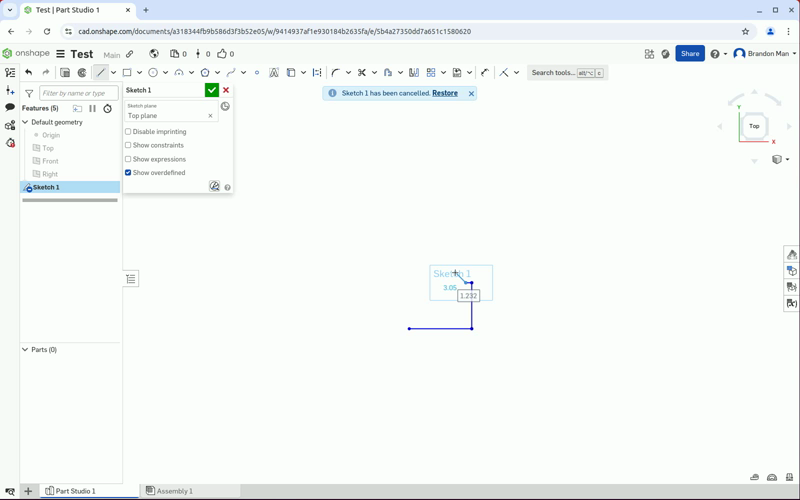
click(455, 272)
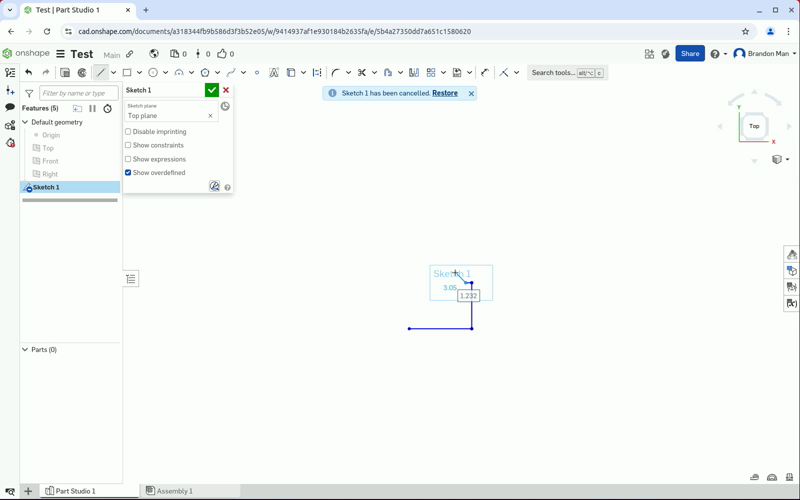
key_up(shift)
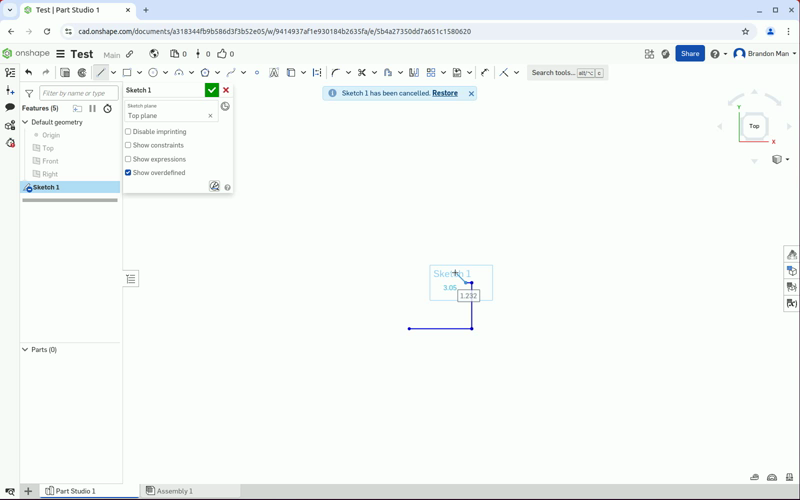
key_down(shift)
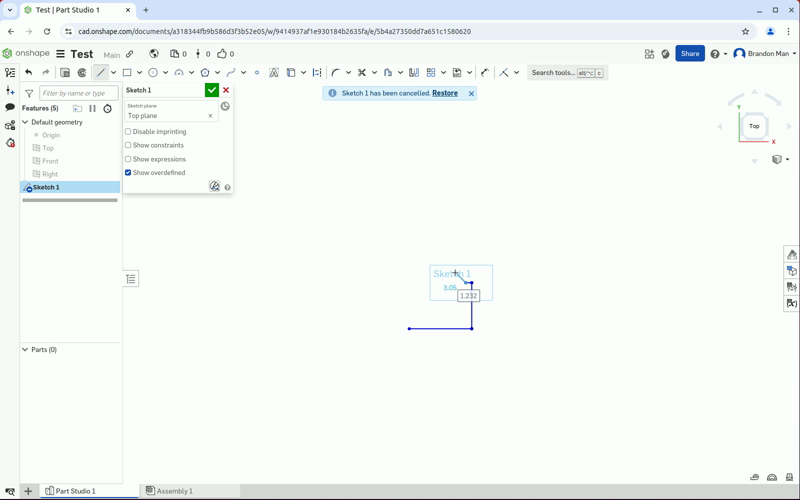
mouse_move(485, 272)
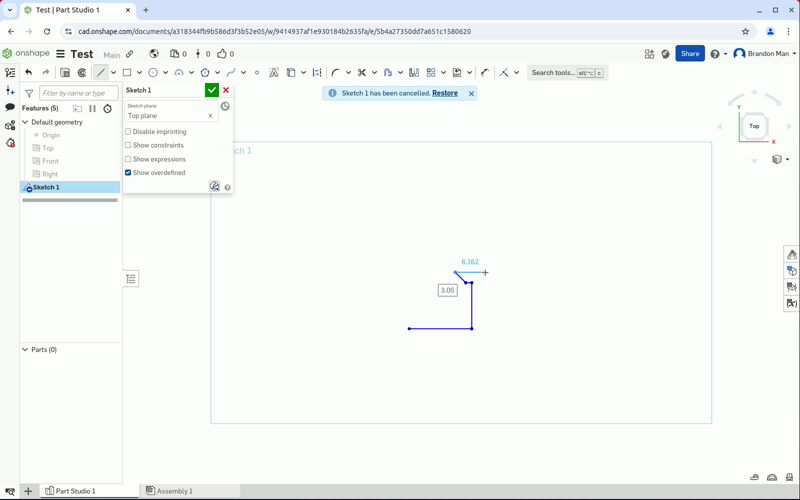
mouse_move(455, 266)
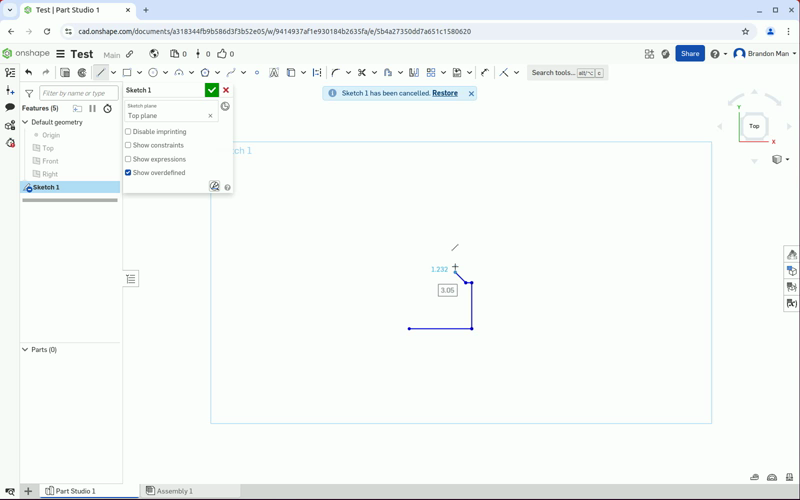
scroll(6)
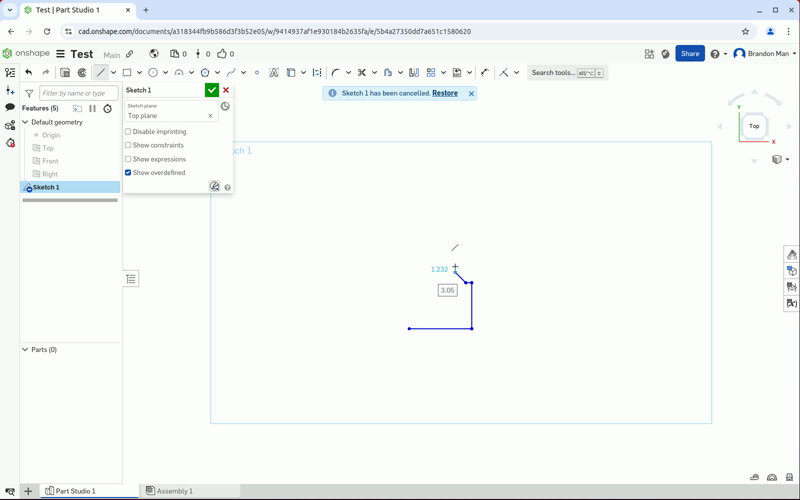
scroll(6)
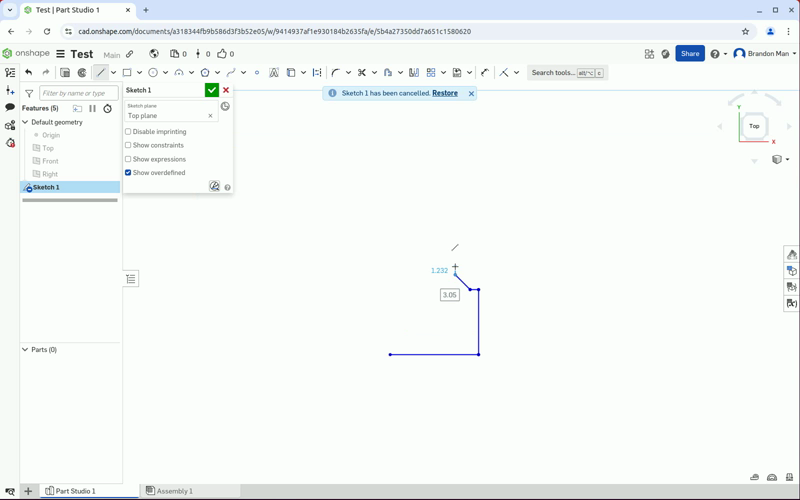
scroll(6)
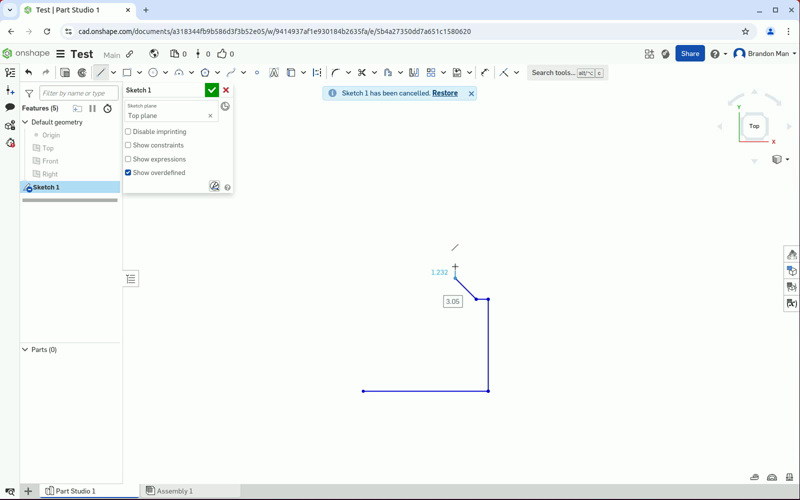
scroll(6)
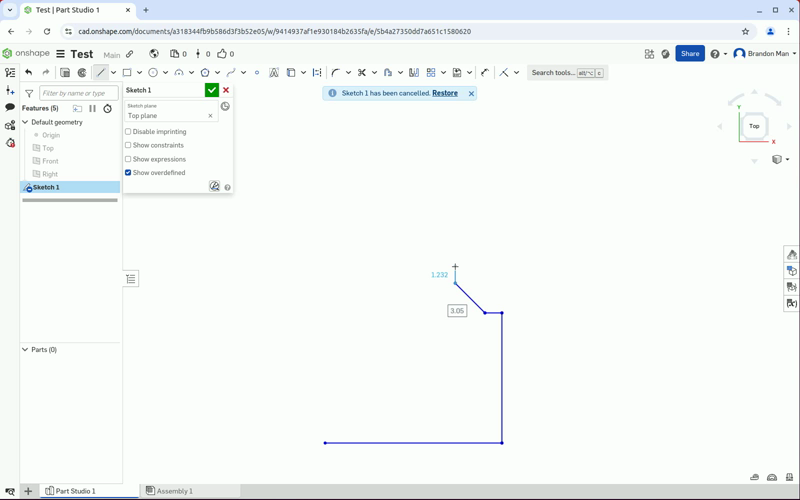
scroll(6)
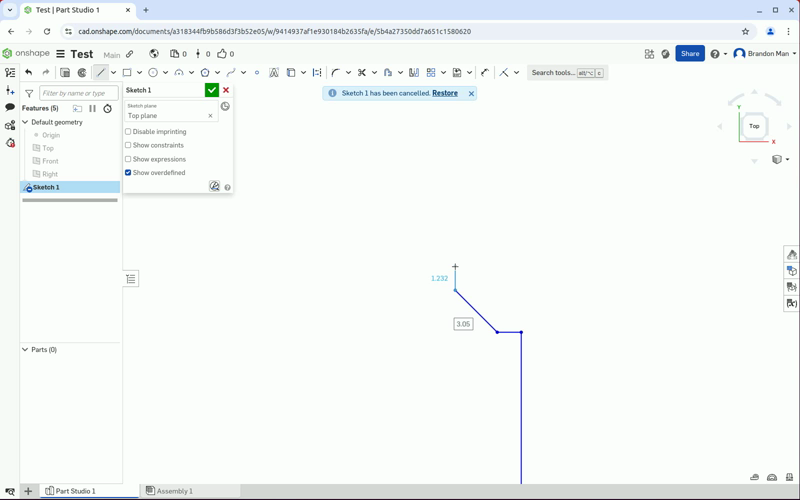
scroll(6)
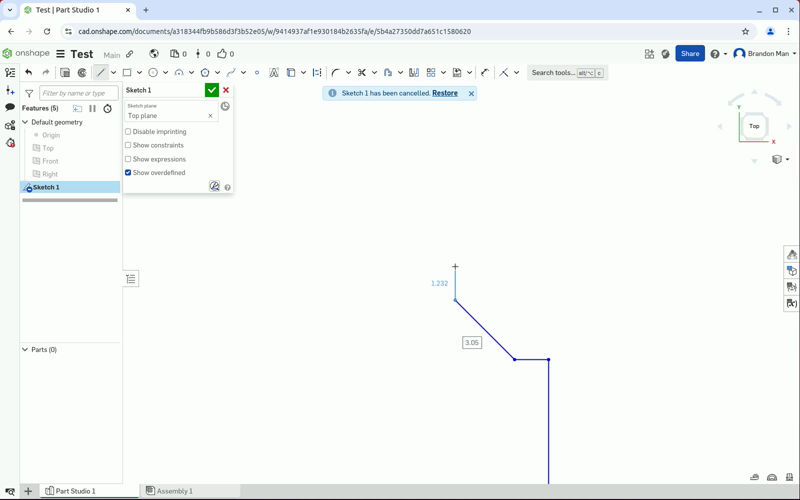
scroll(6)
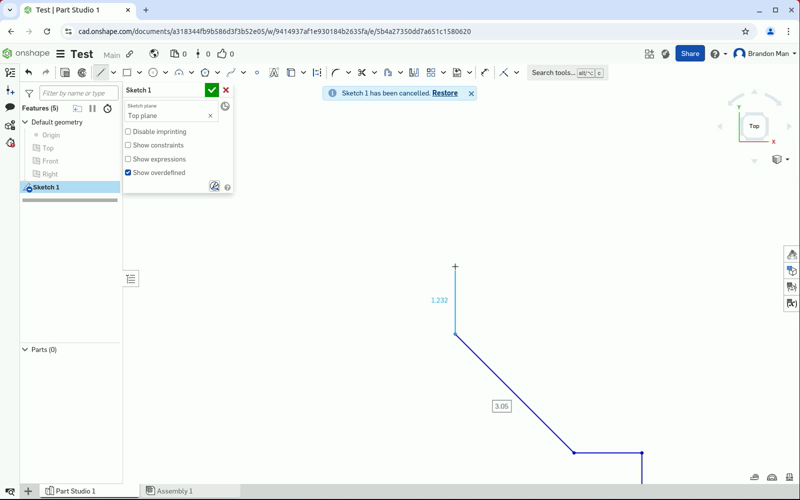
click(455, 266)
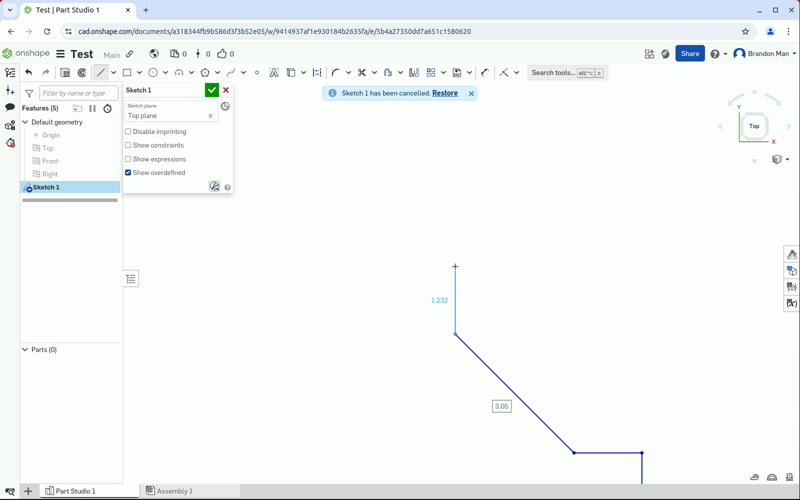
scroll(-6)
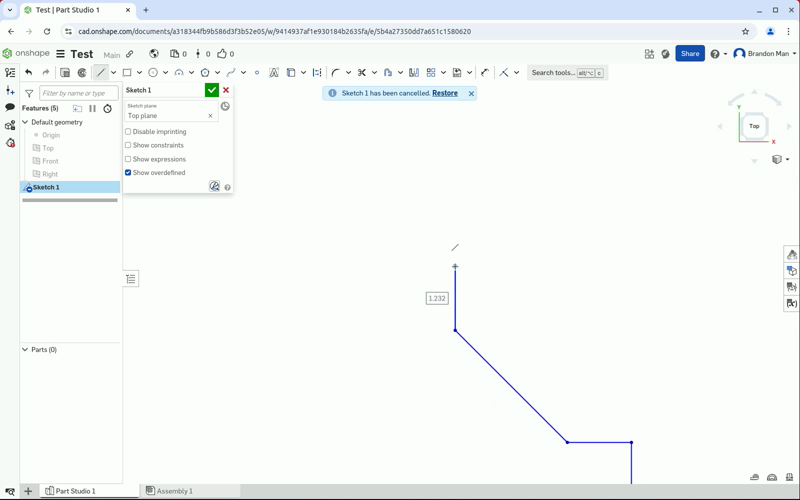
scroll(-6)
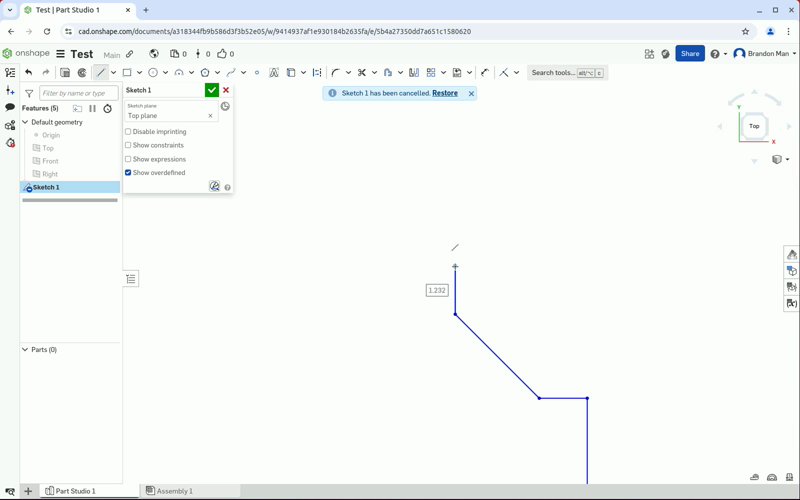
scroll(-6)
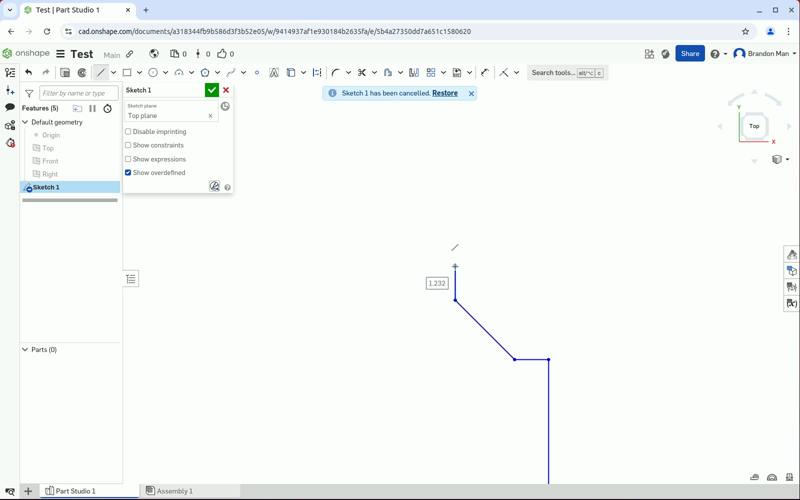
scroll(-6)
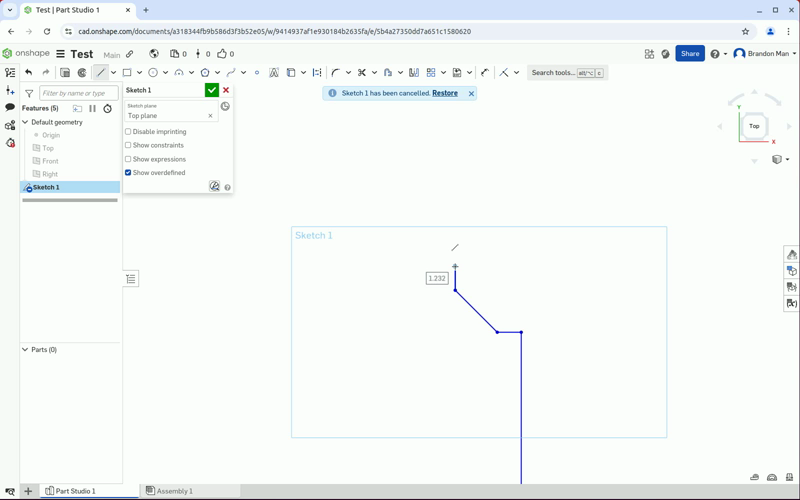
scroll(-6)
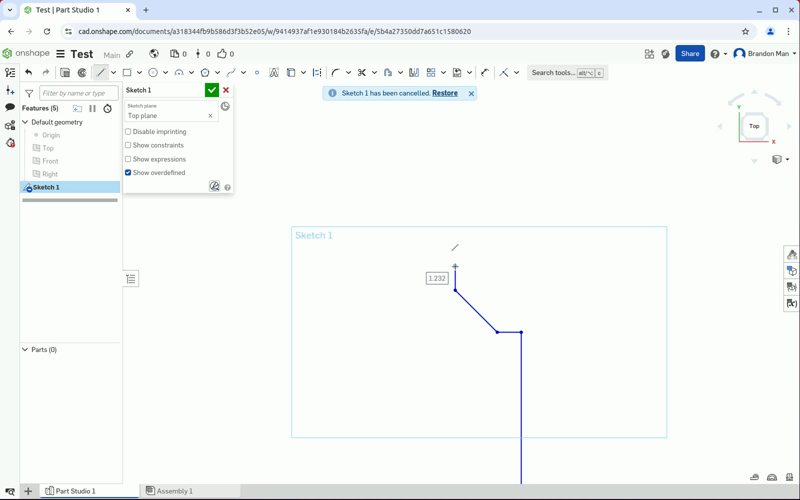
scroll(-6)
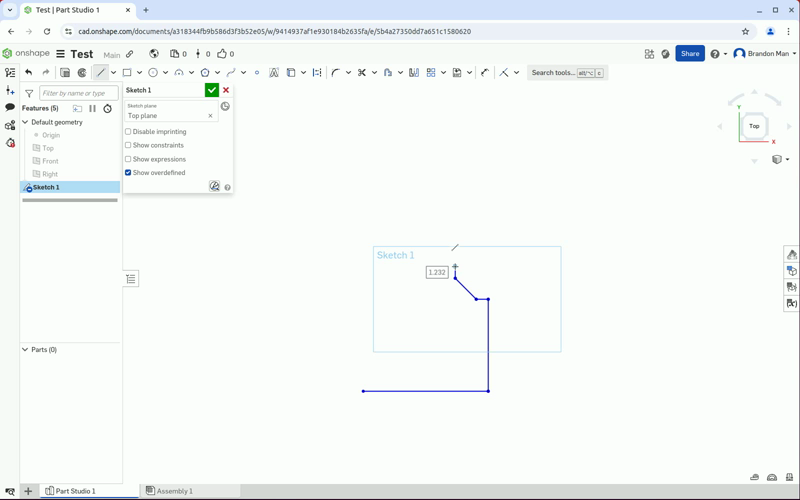
scroll(-6)
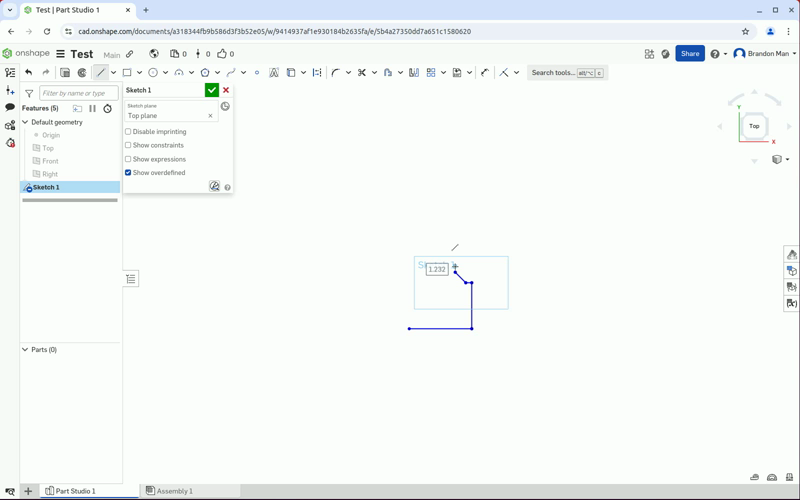
key_up(shift)
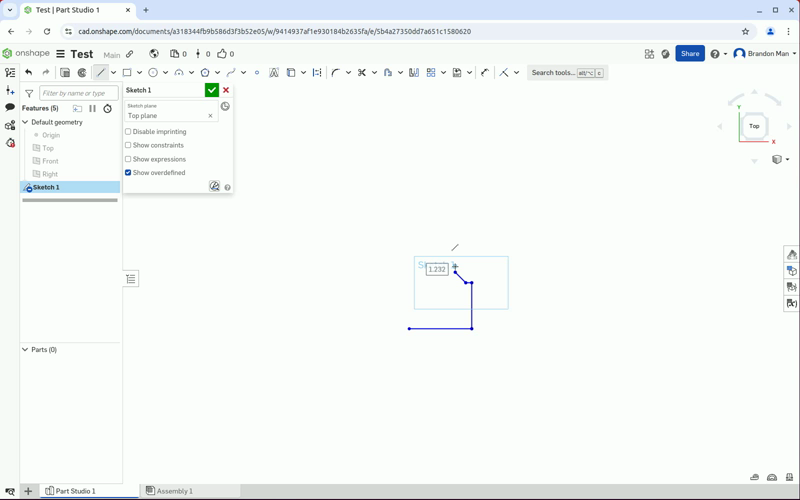
key_down(shift)
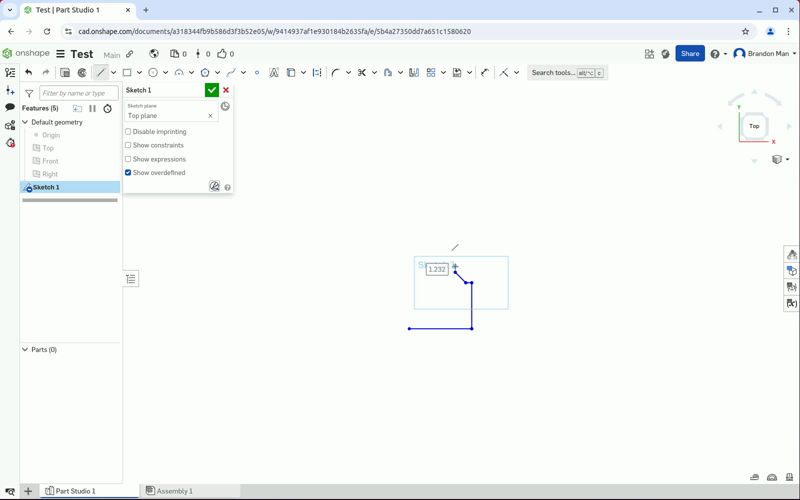
mouse_move(485, 266)
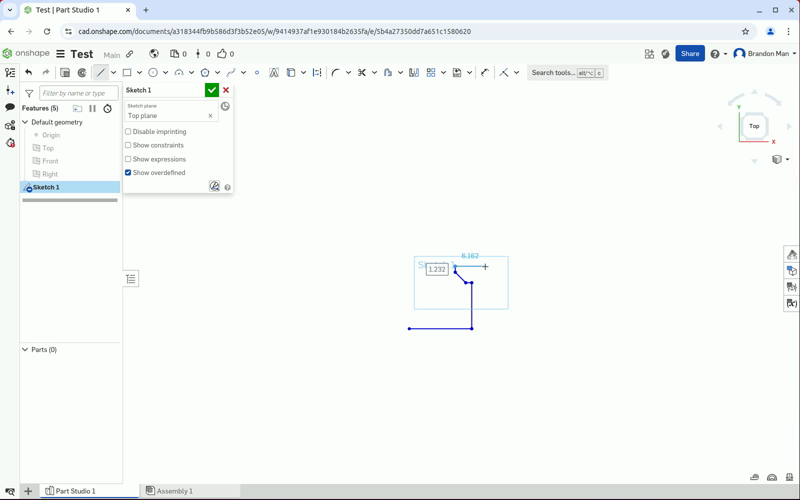
mouse_move(409, 266)
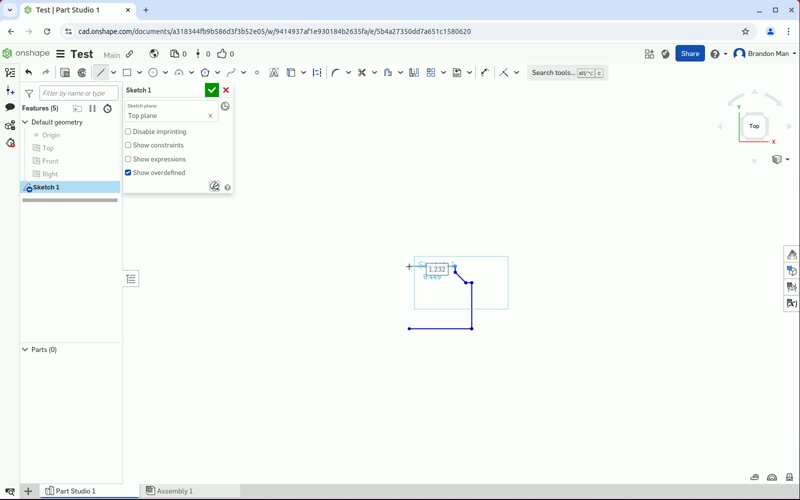
click(409, 266)
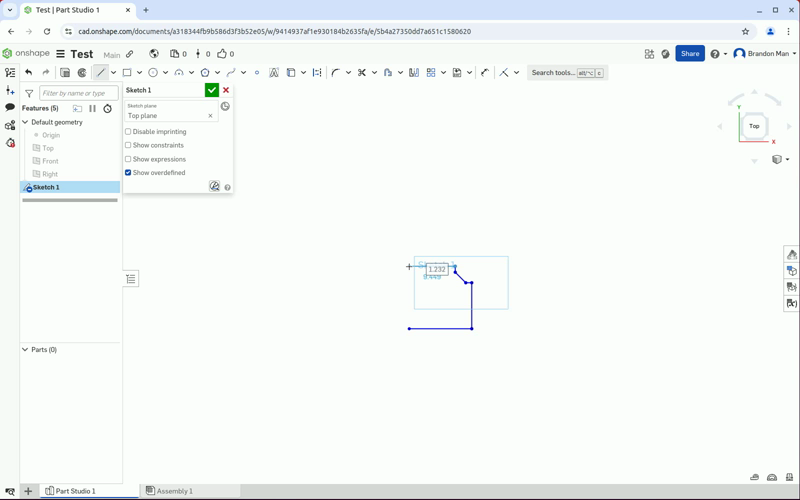
key_up(shift)
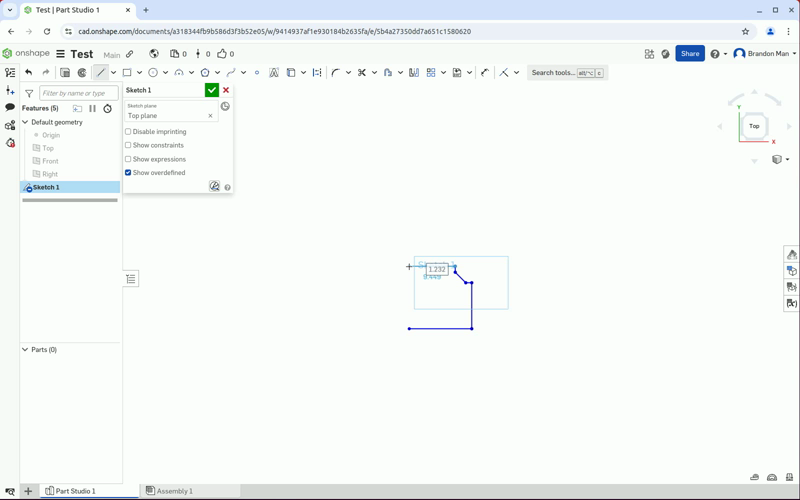
key_down(shift)
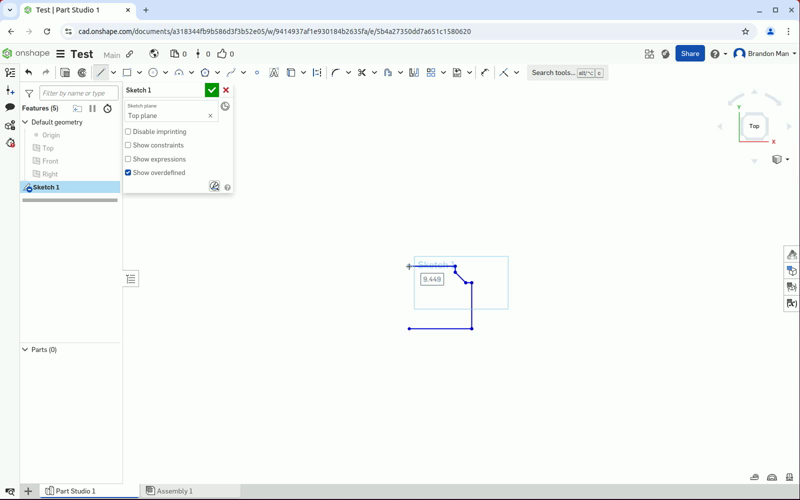
mouse_move(409, 328)
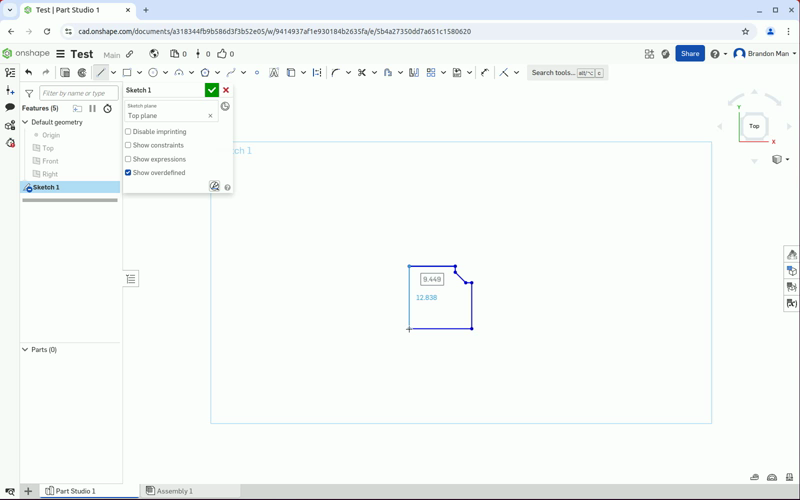
key_up(shift)
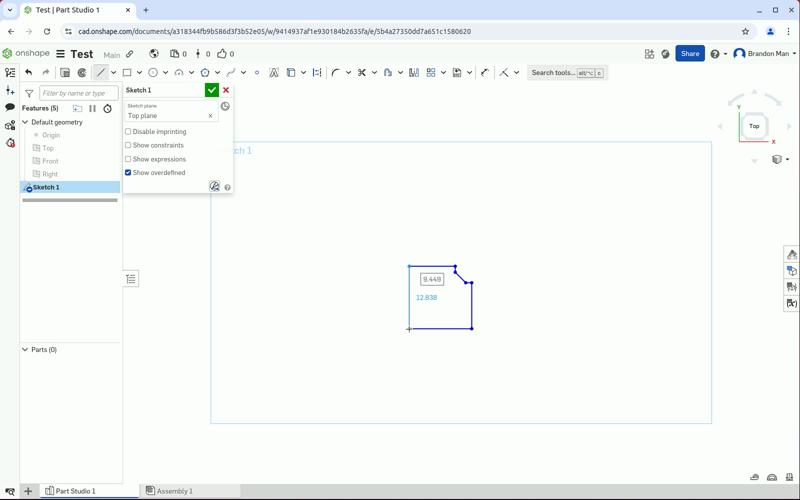
click(409, 328)
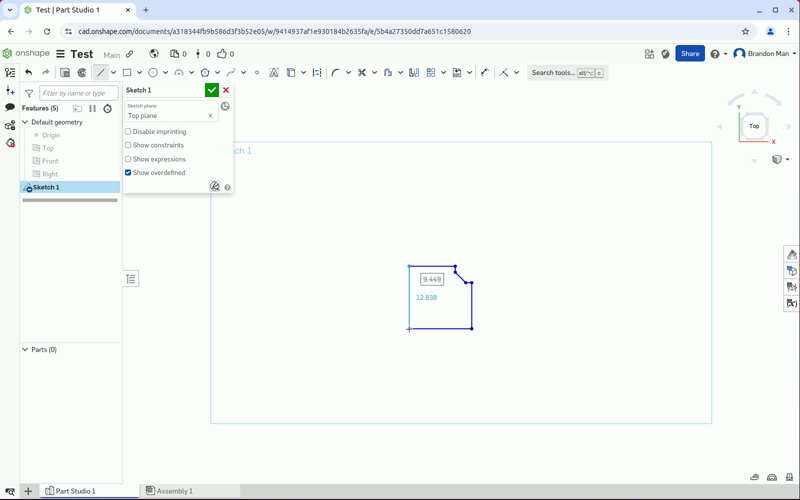
key(esc)
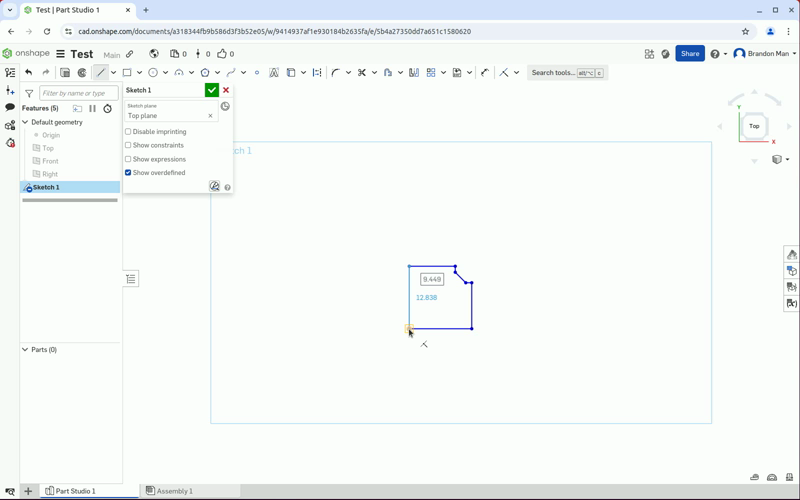
key(c)
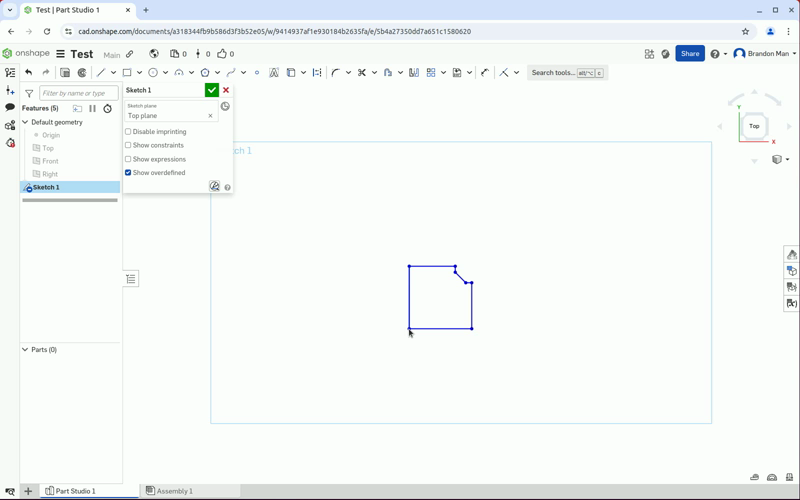
key_down(shift)
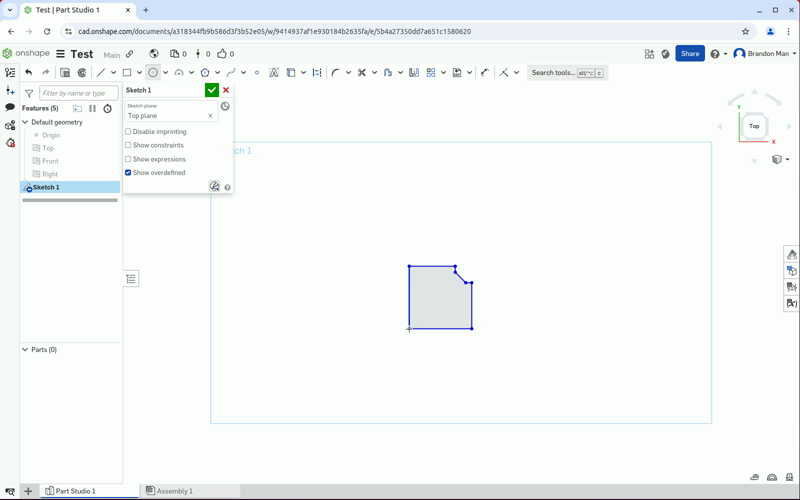
mouse_move(450, 287)
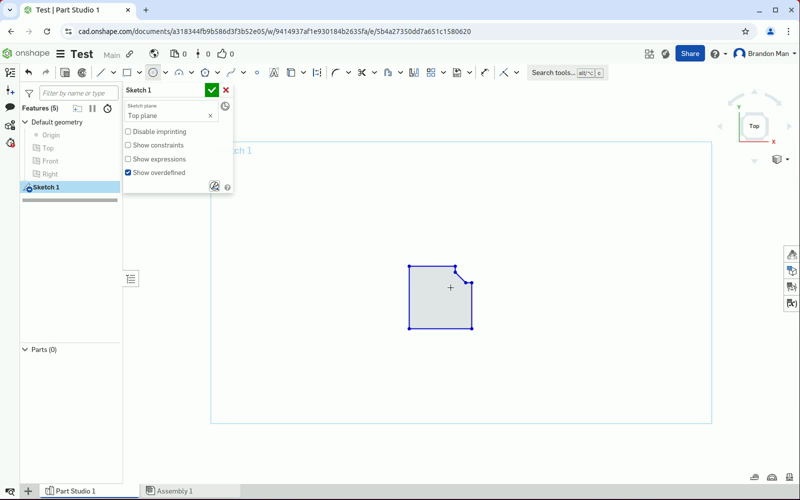
click(450, 287)
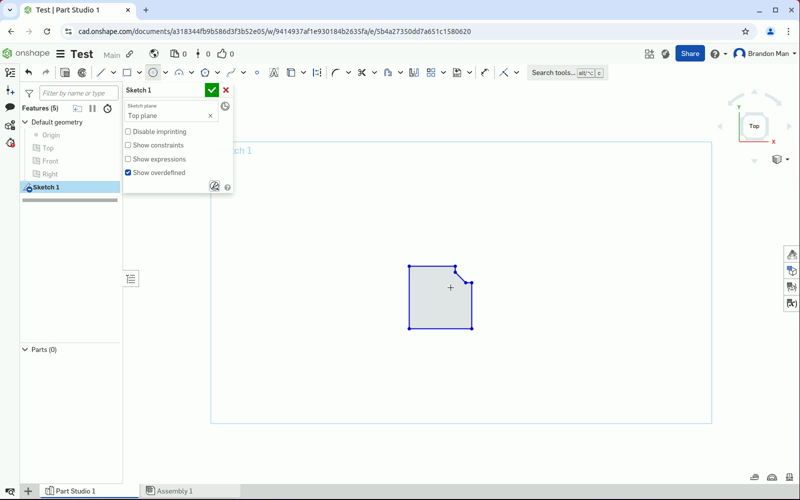
key_up(shift)
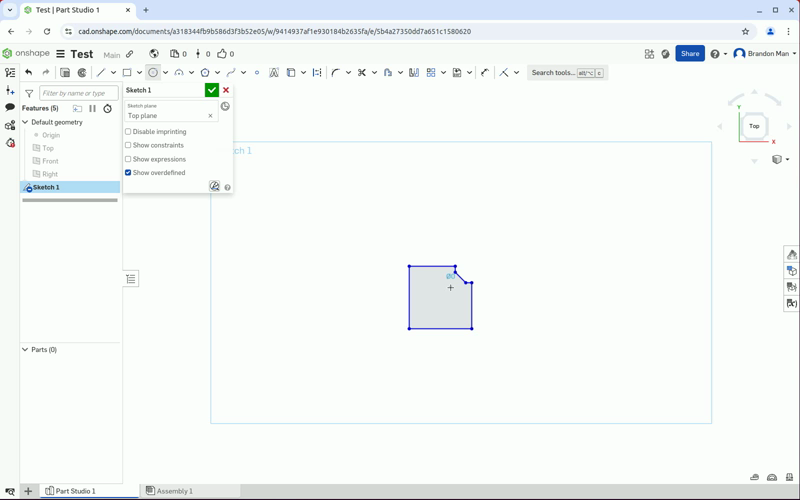
mouse_move(453, 287)
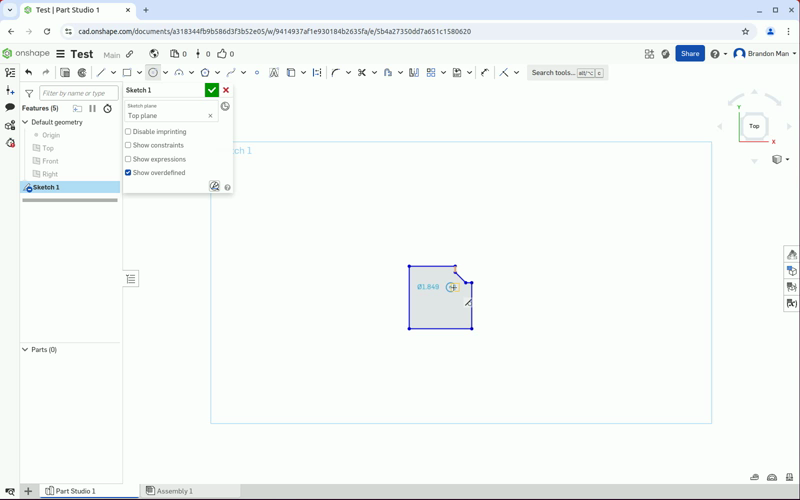
click(453, 287)
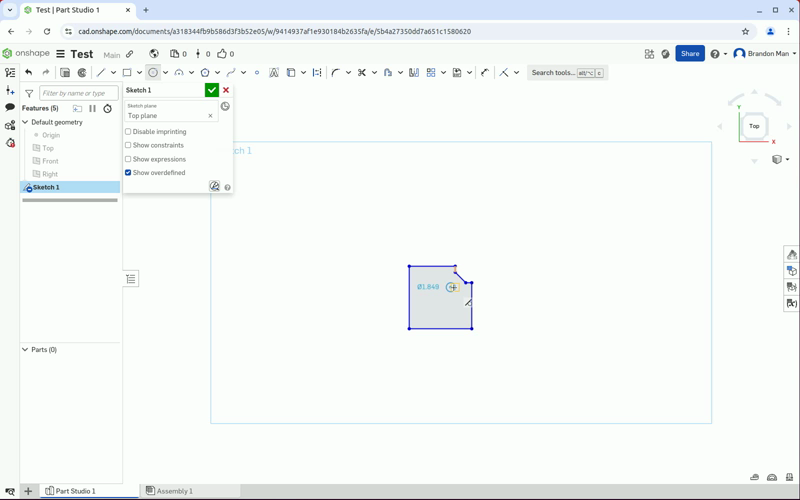
key(esc)
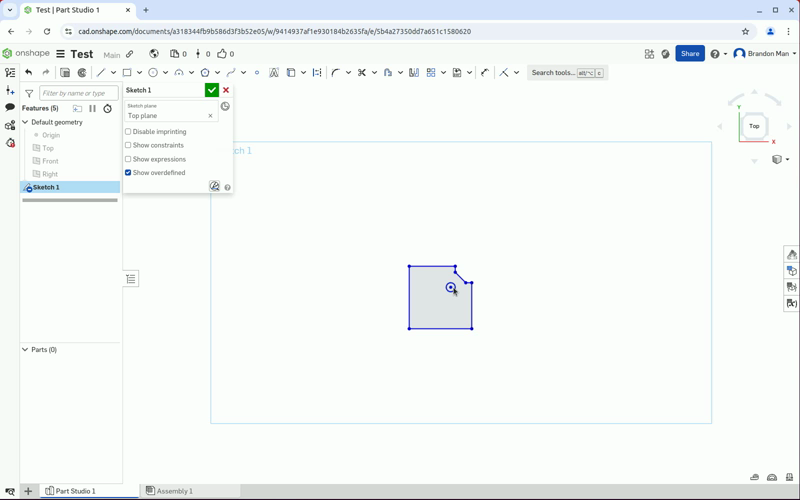
mouse_move(458, 288)
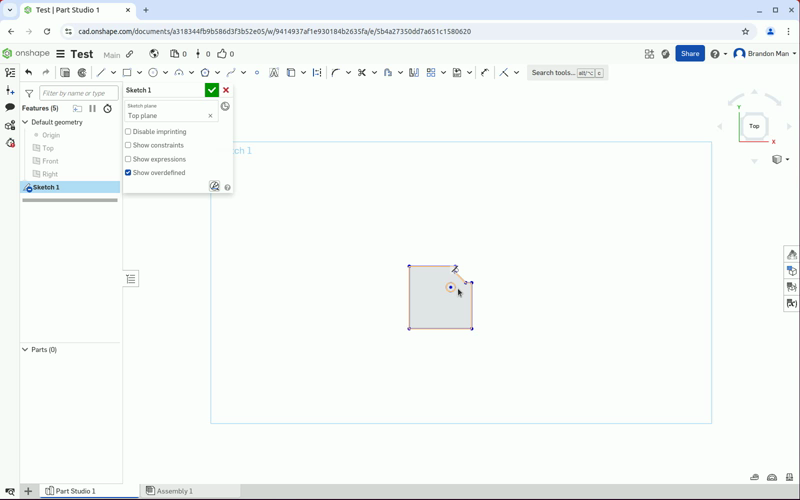
click(458, 288)
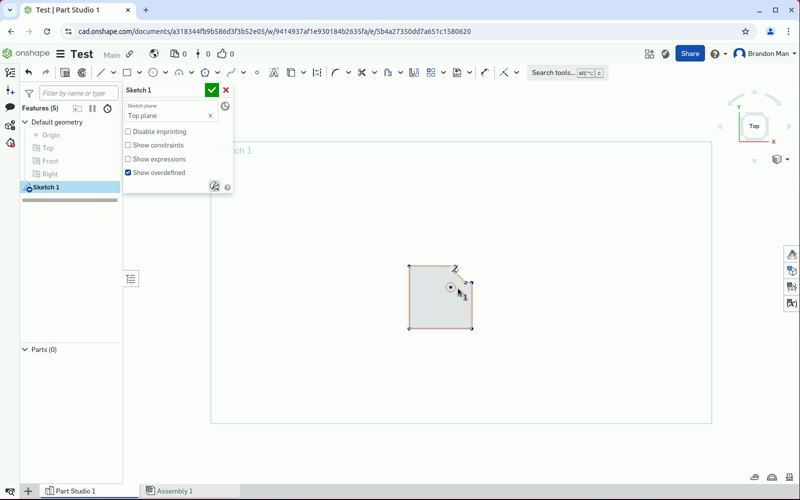
mouse_move(73, 352)
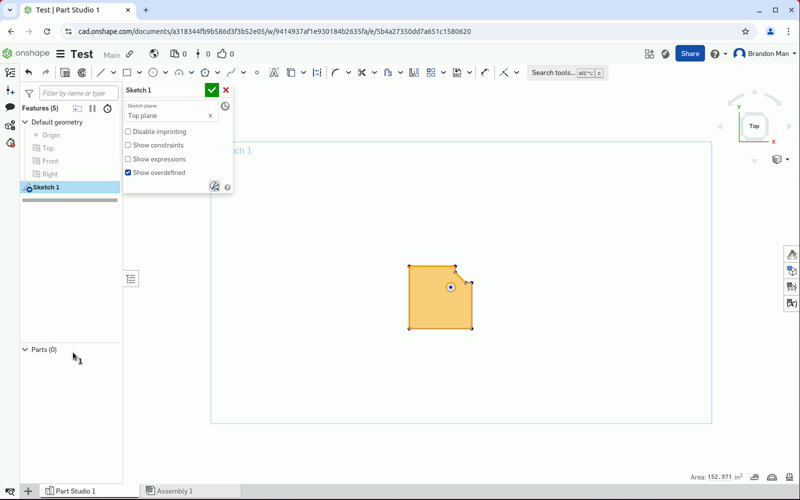
key(shift+y)
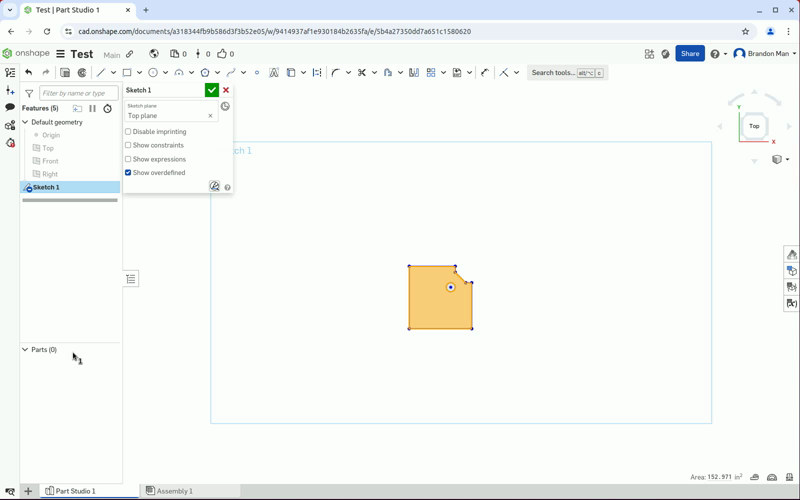
key(shift+e)
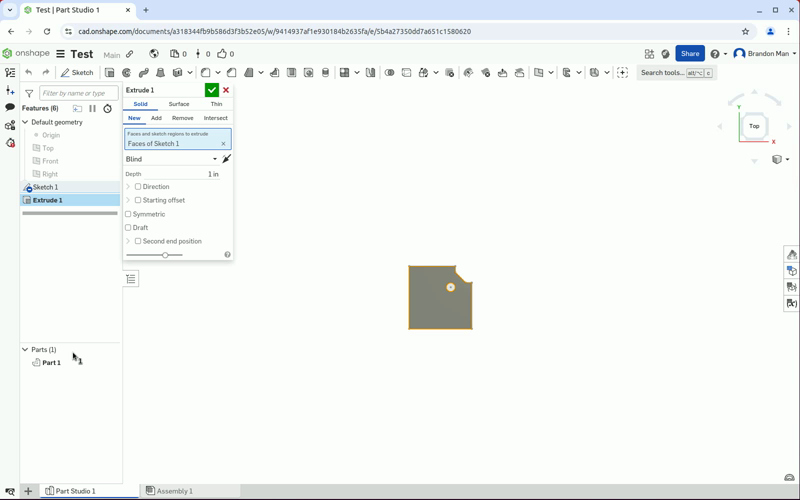
mouse_move(143, 106)
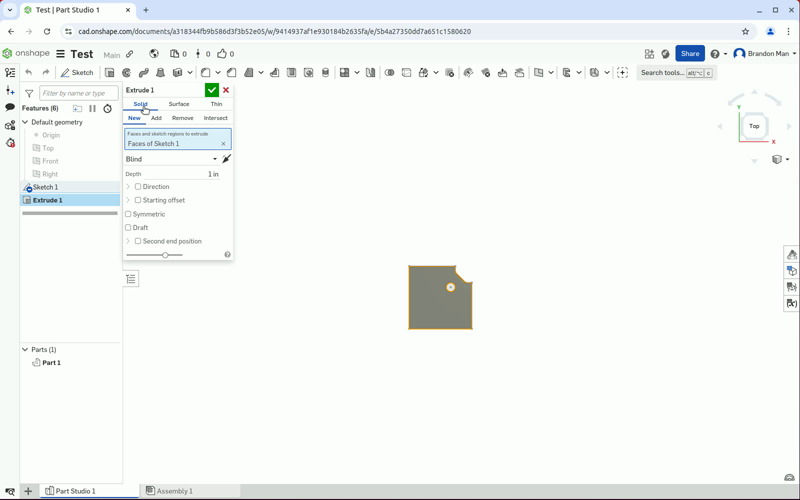
click(143, 106)
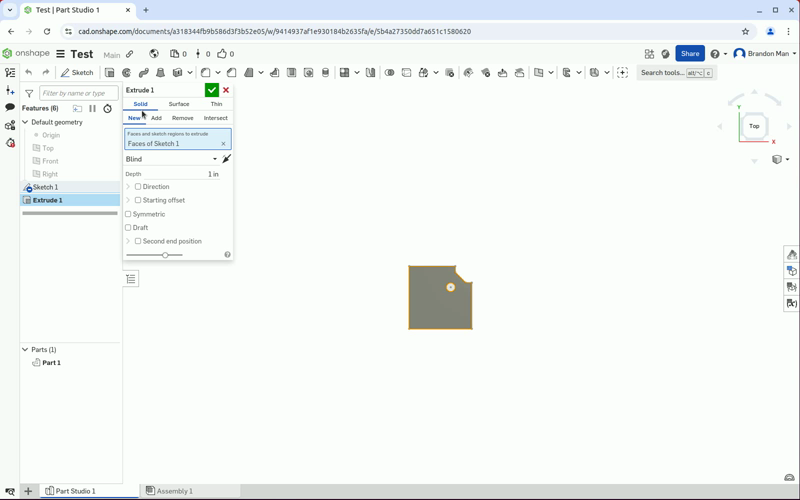
mouse_move(137, 120)
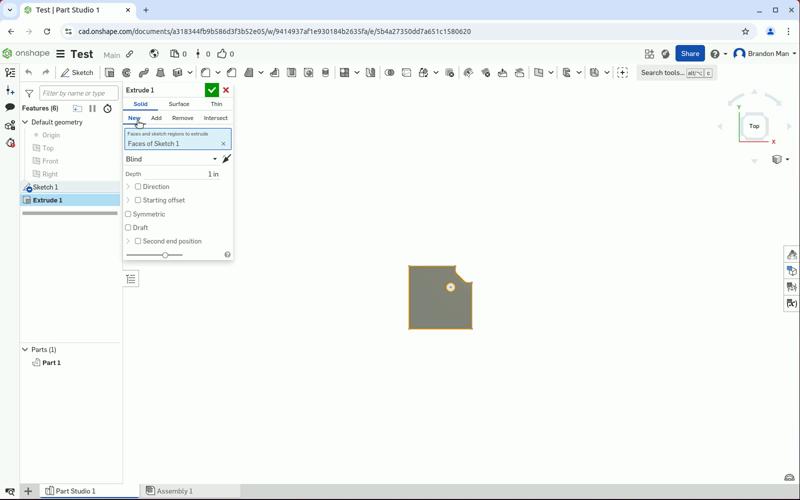
click(137, 120)
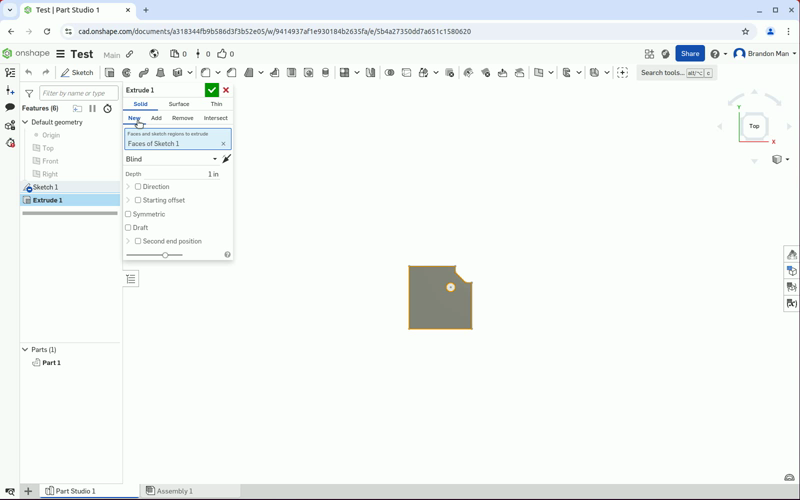
key(tab, 4)
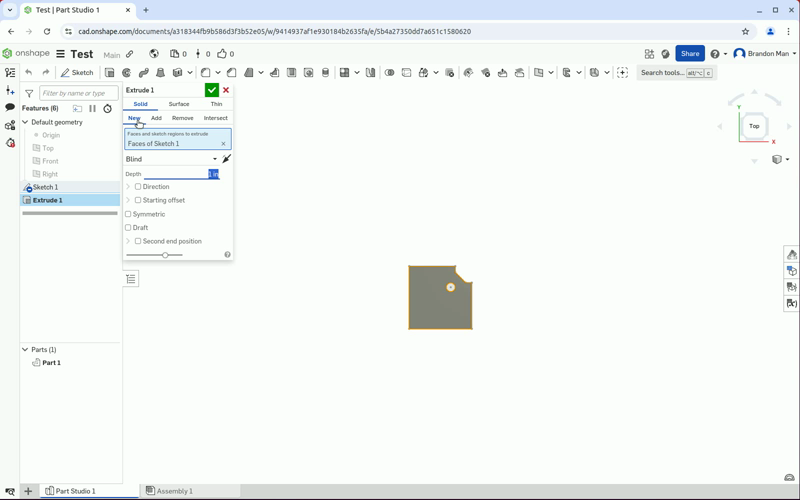
text(1.204)
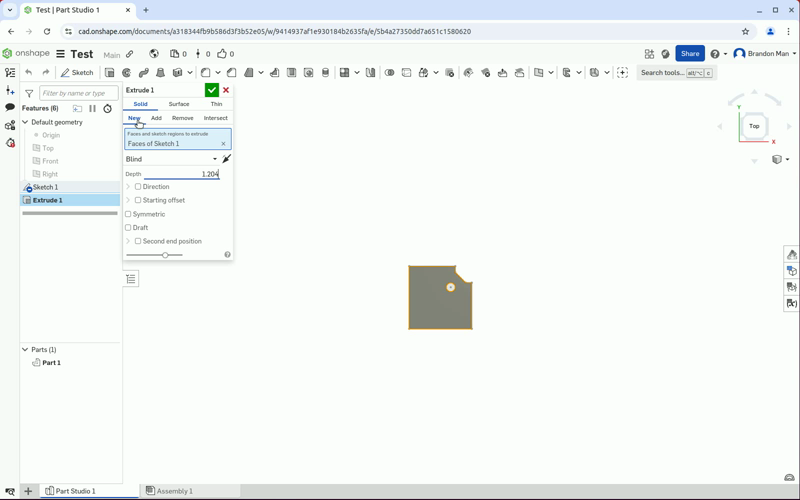
key(enter)
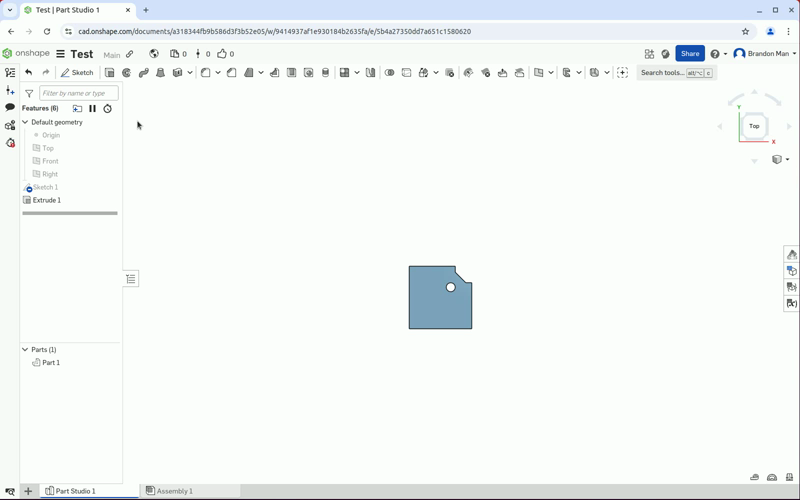
key(shift+h)
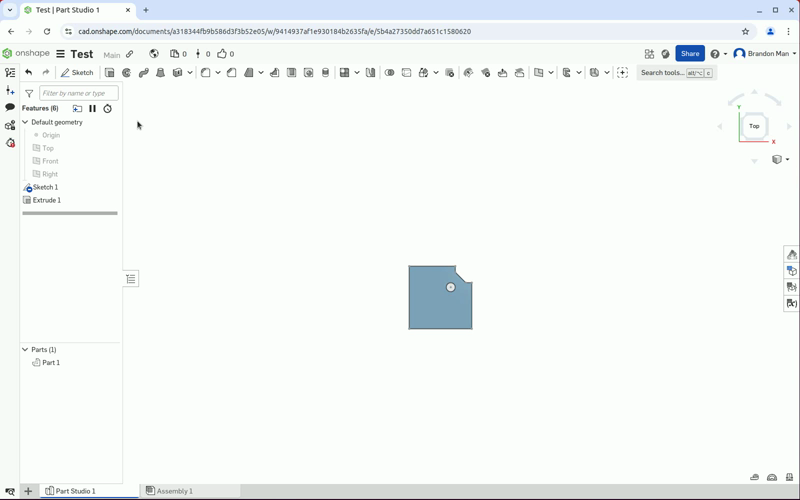
key(shift+h)
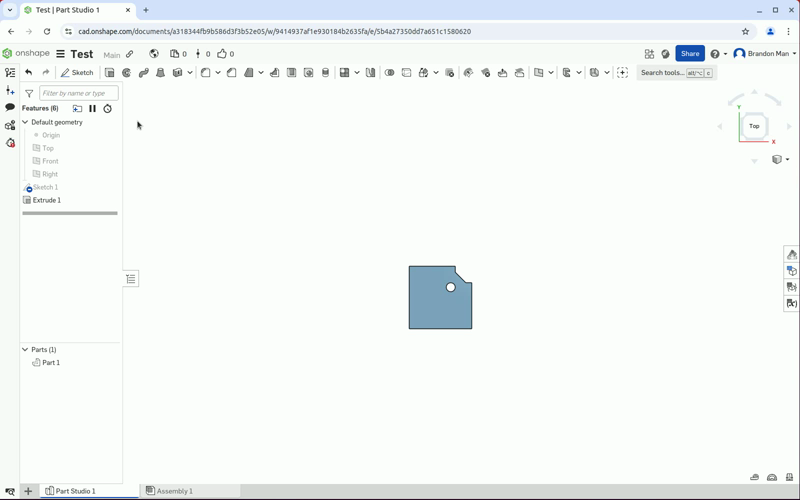
mouse_move(73, 189)
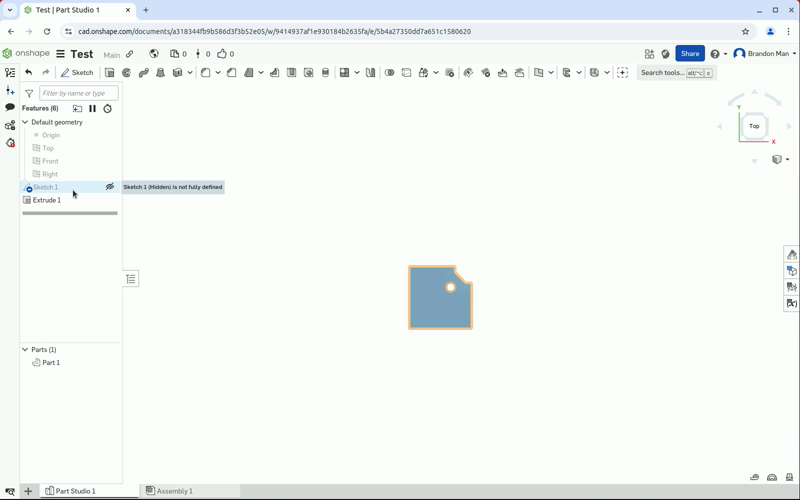
click(73, 189)
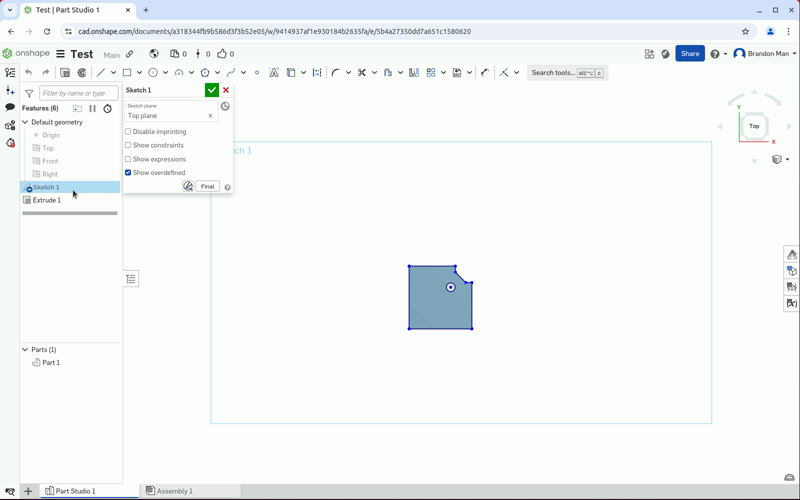
mouse_move(229, 92)
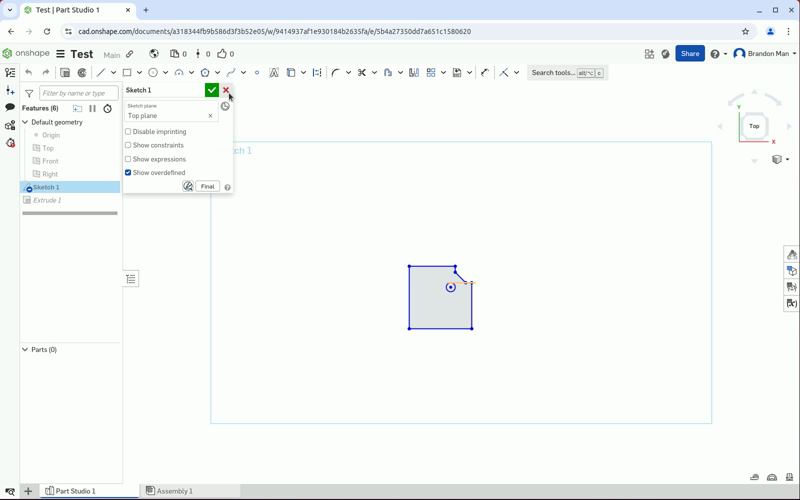
click(229, 92)
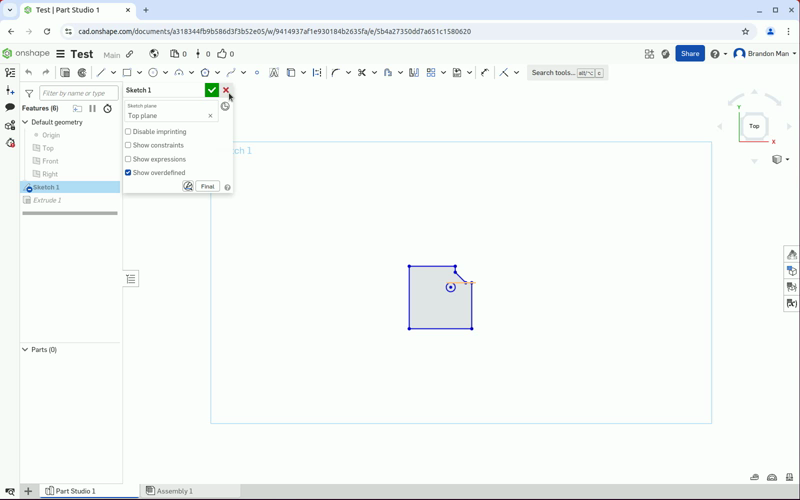
key(shift+s)
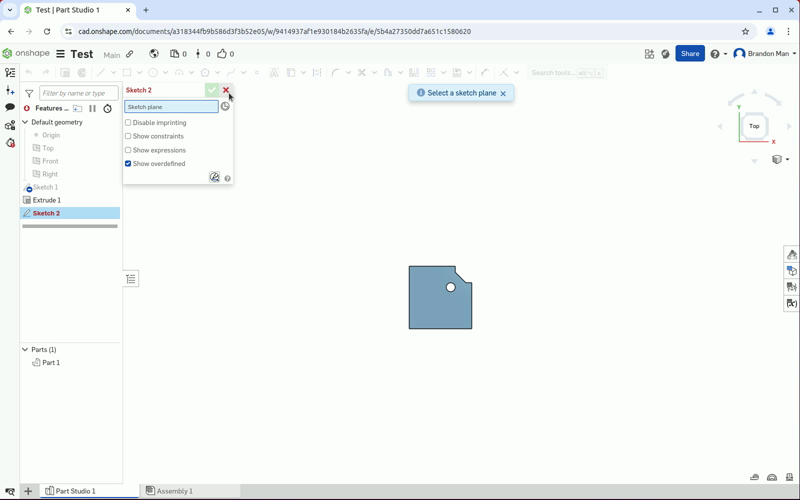
mouse_move(73, 150)
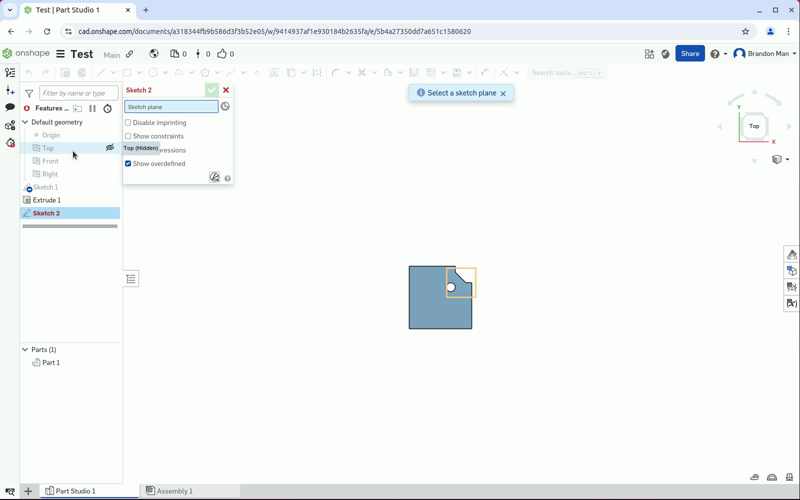
click(73, 150)
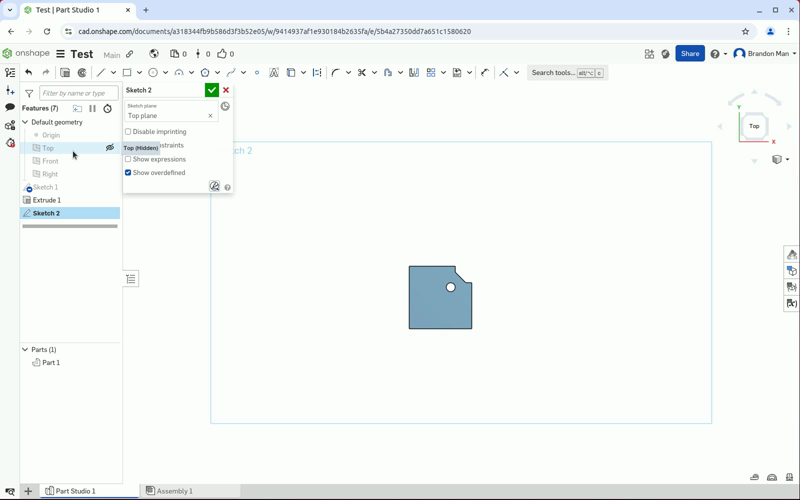
mouse_move(73, 352)
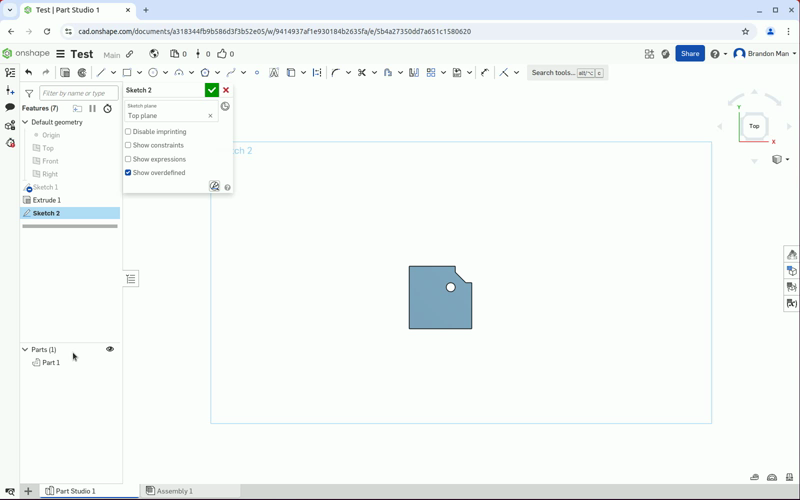
key(y)
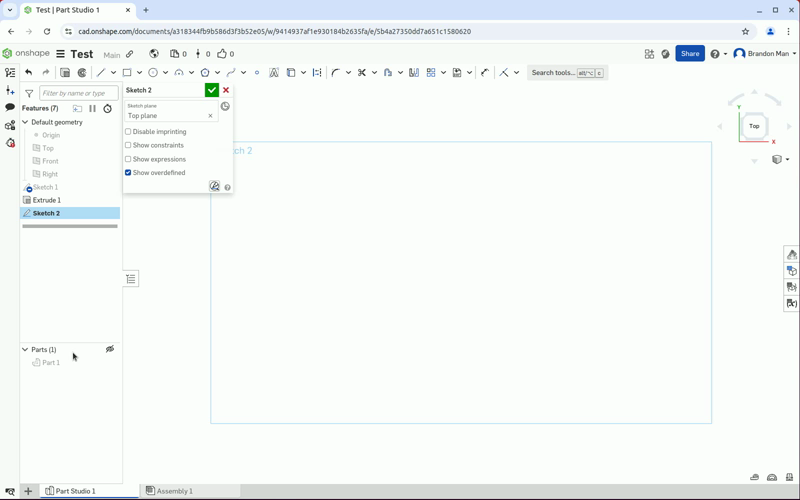
key(l)
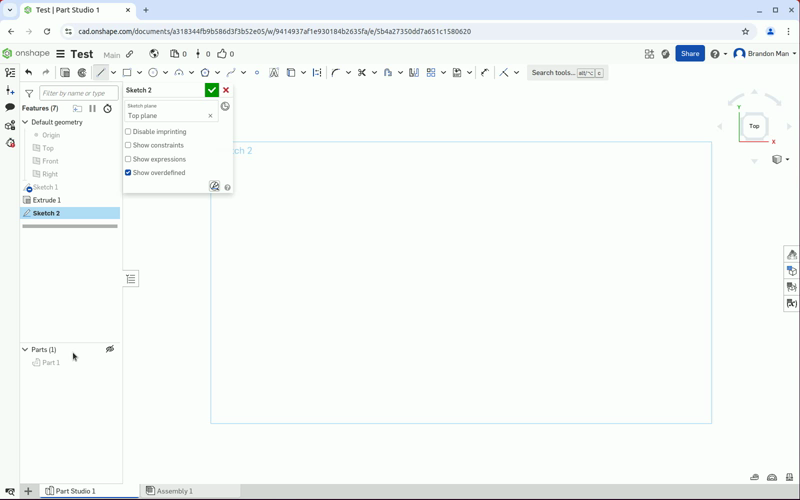
key_down(shift)
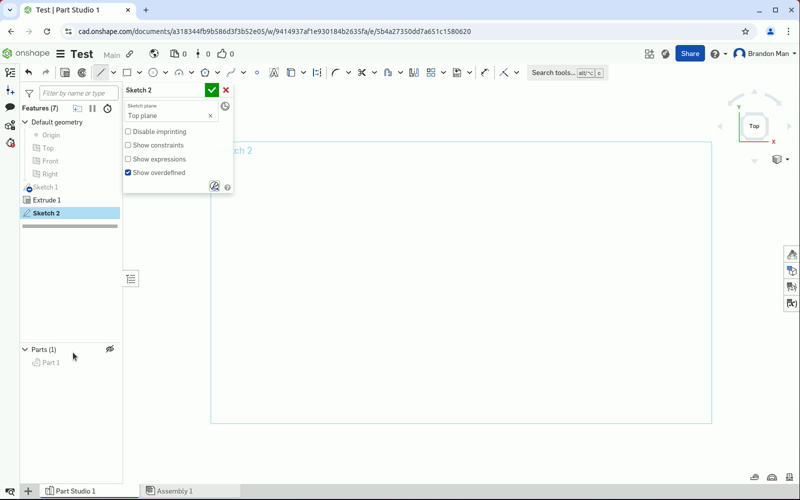
mouse_move(512, 328)
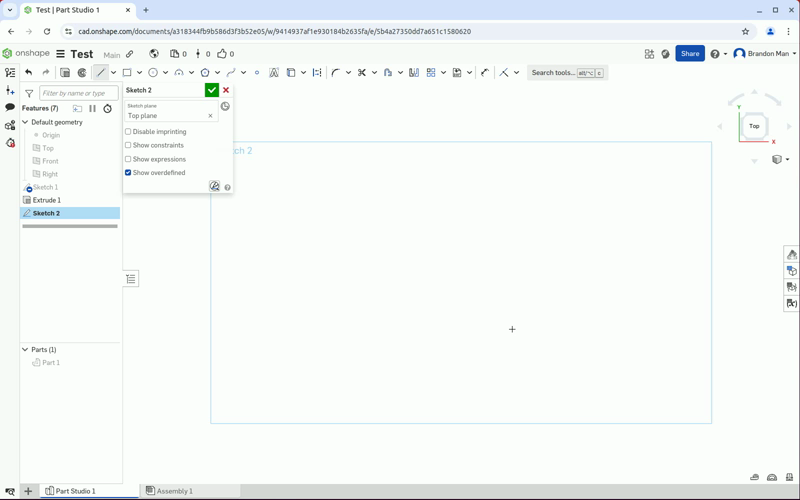
click(512, 328)
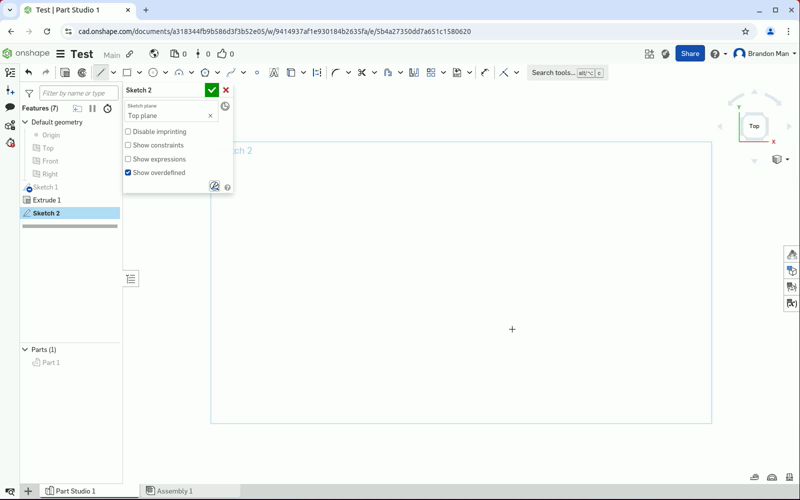
key_up(shift)
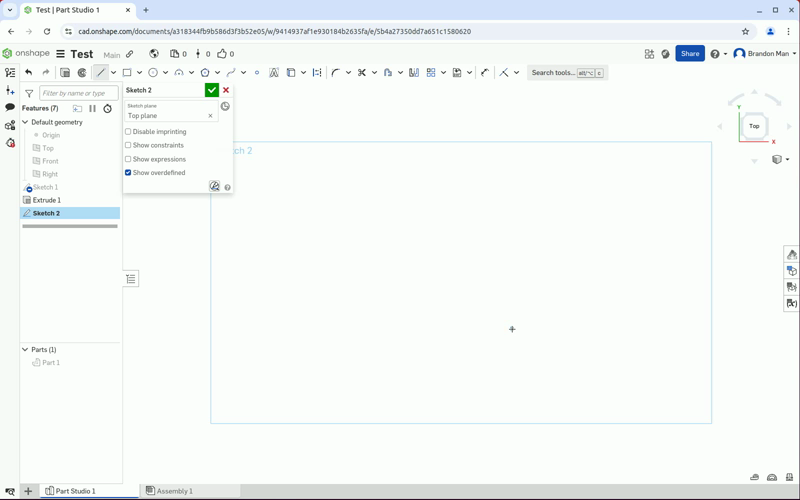
key_down(shift)
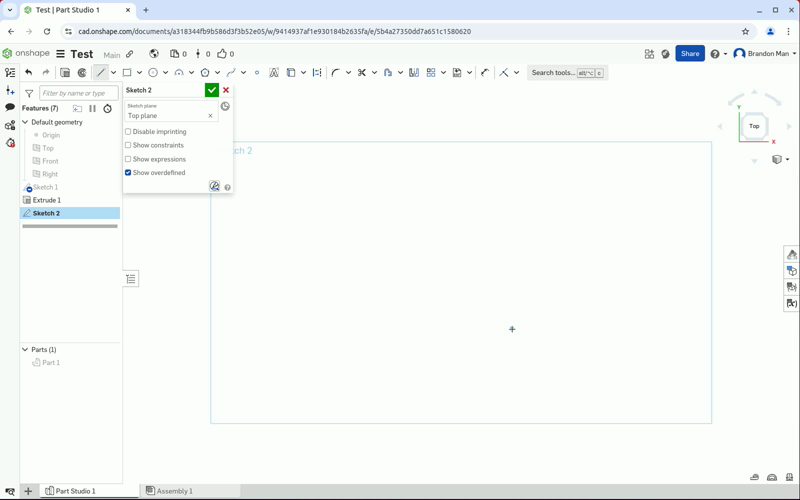
mouse_move(542, 328)
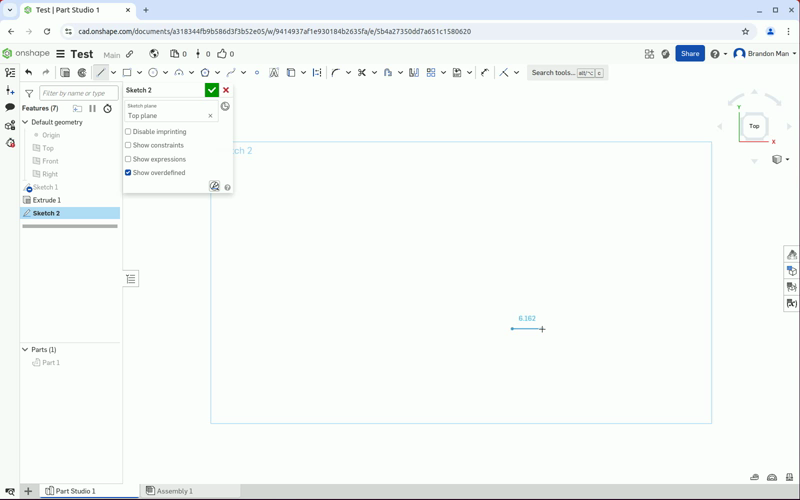
mouse_move(569, 328)
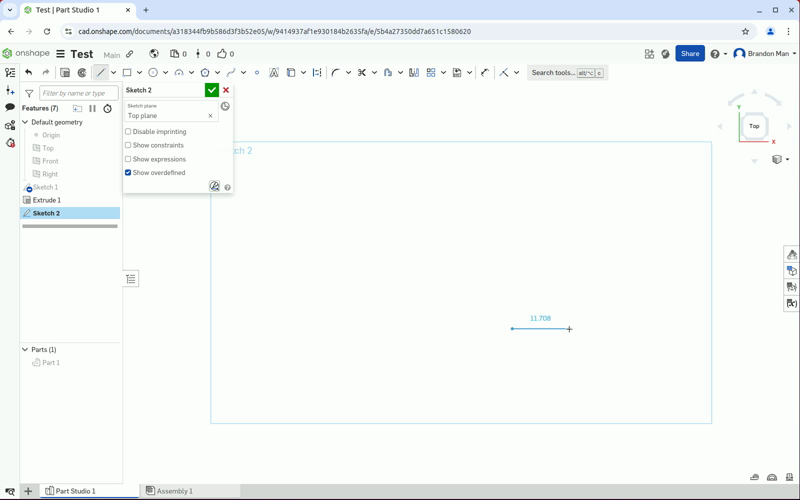
click(569, 328)
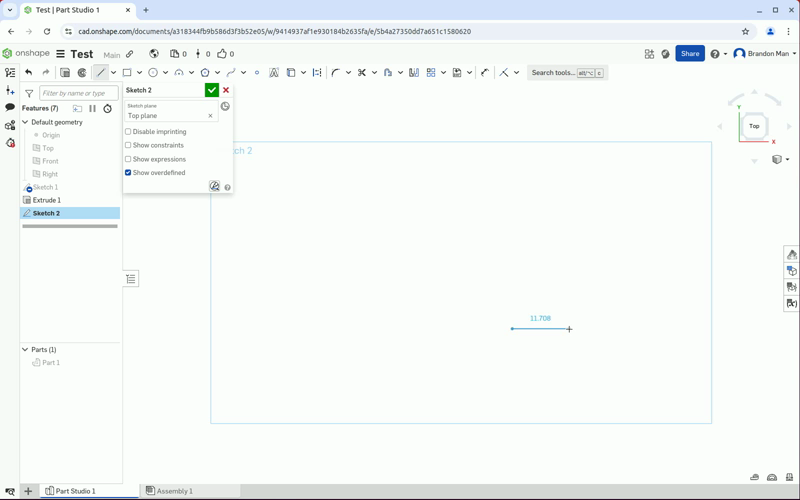
key_up(shift)
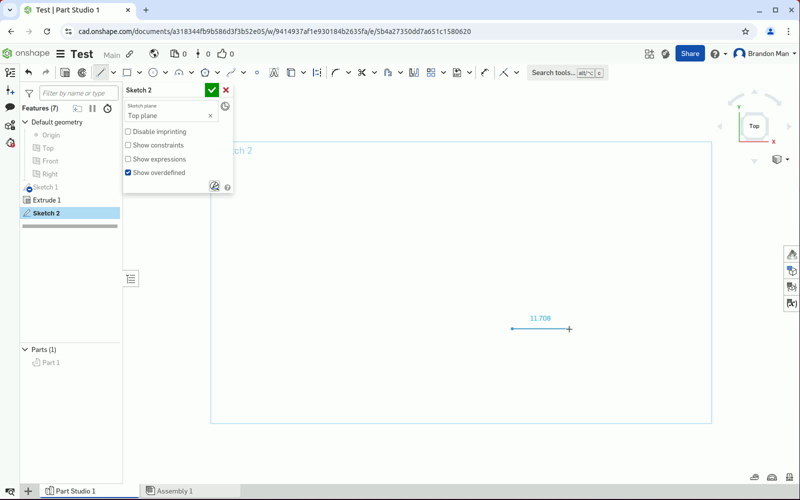
key_down(shift)
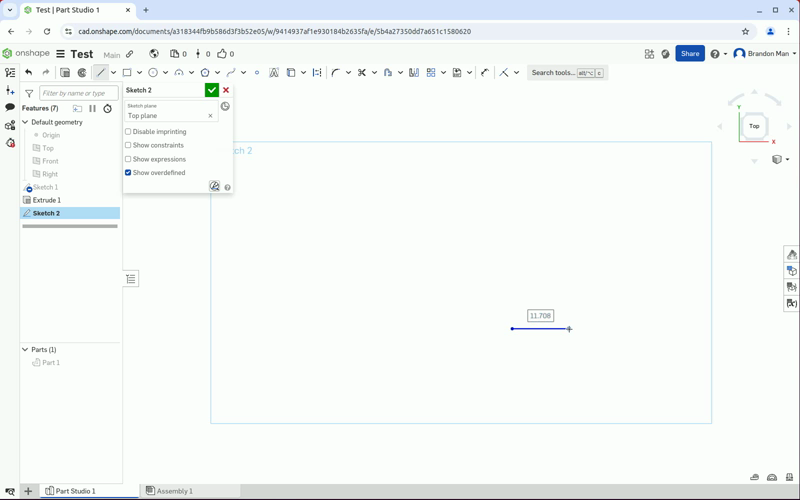
mouse_move(569, 266)
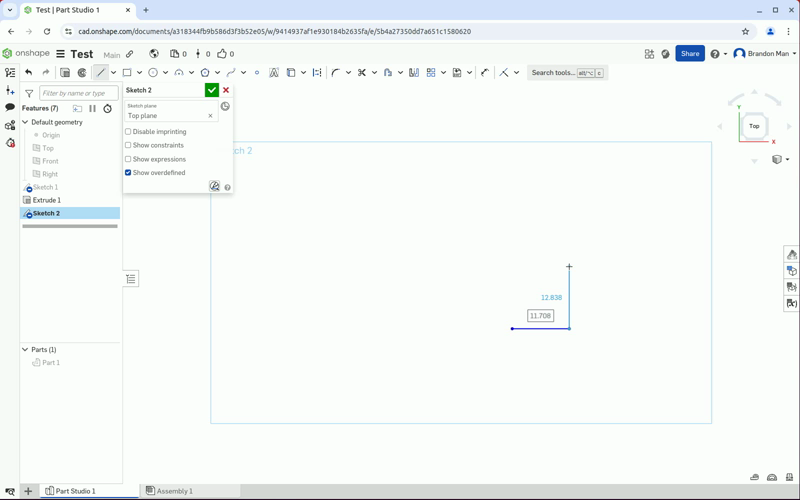
click(569, 266)
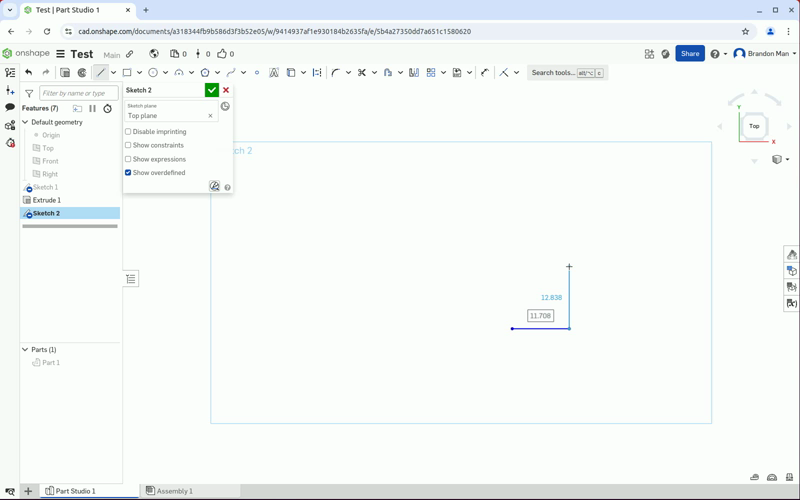
key_up(shift)
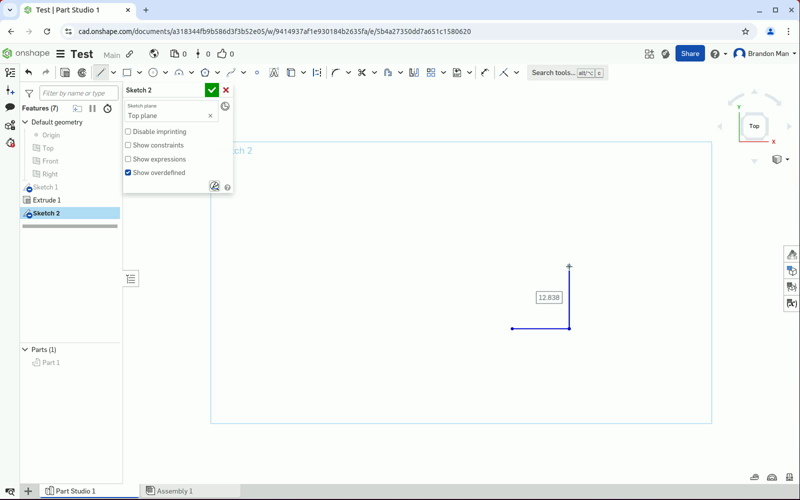
key_down(shift)
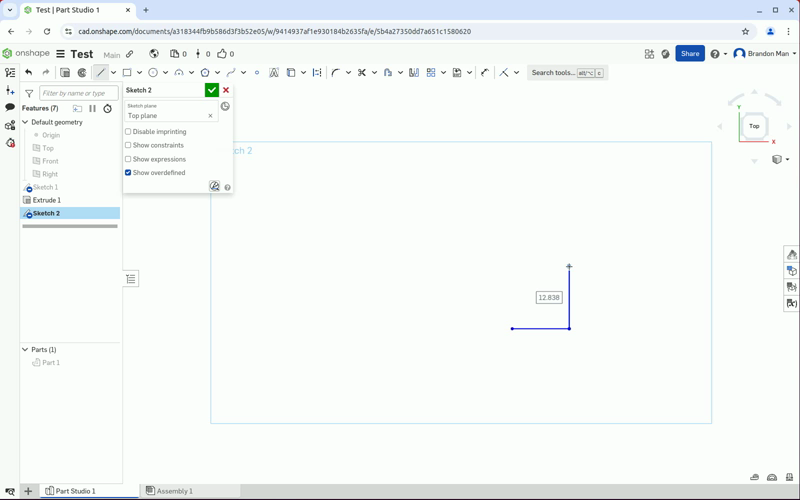
mouse_move(589, 266)
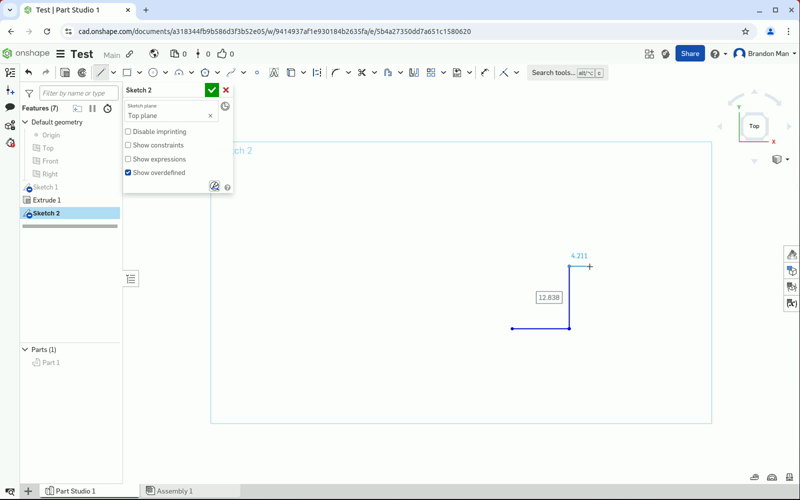
mouse_move(522, 266)
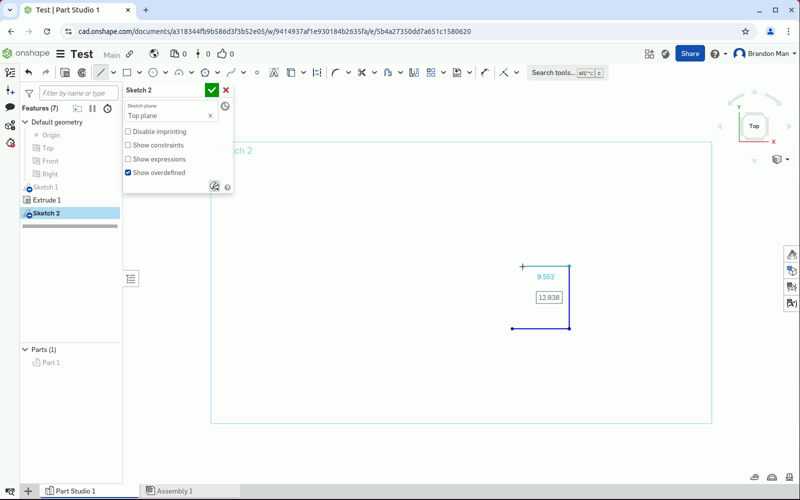
click(522, 266)
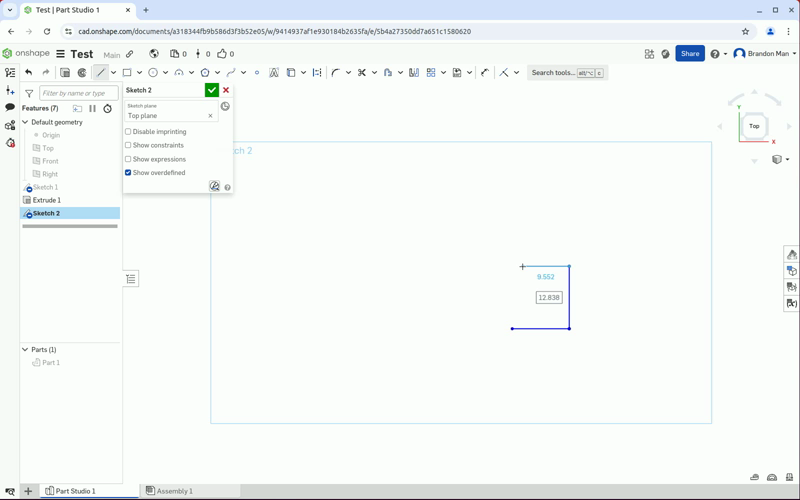
key_up(shift)
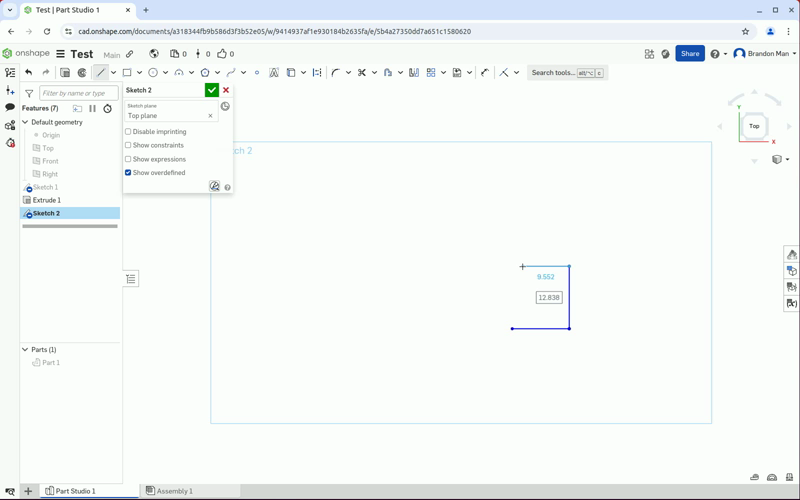
key_down(shift)
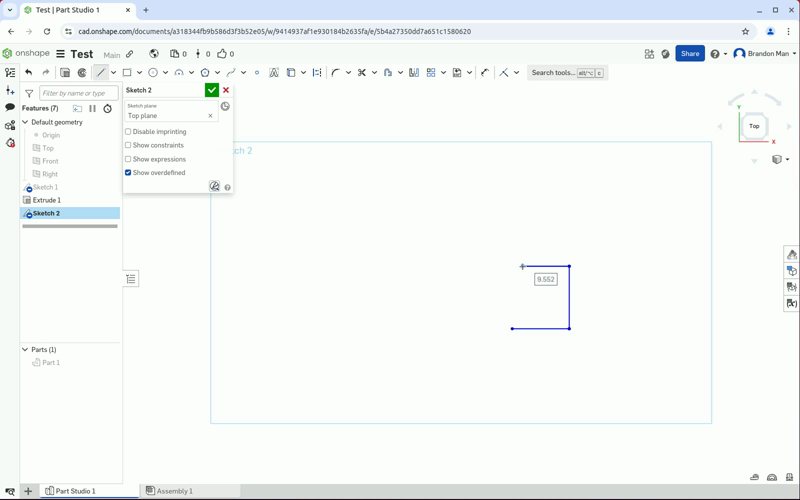
mouse_move(552, 266)
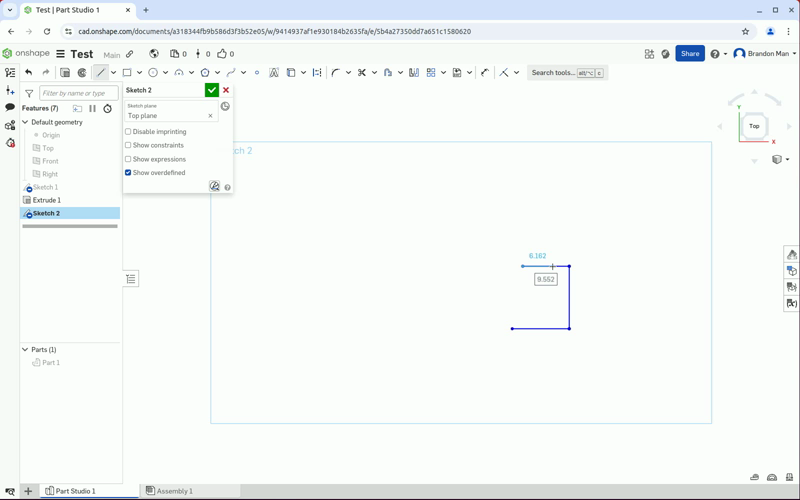
mouse_move(522, 272)
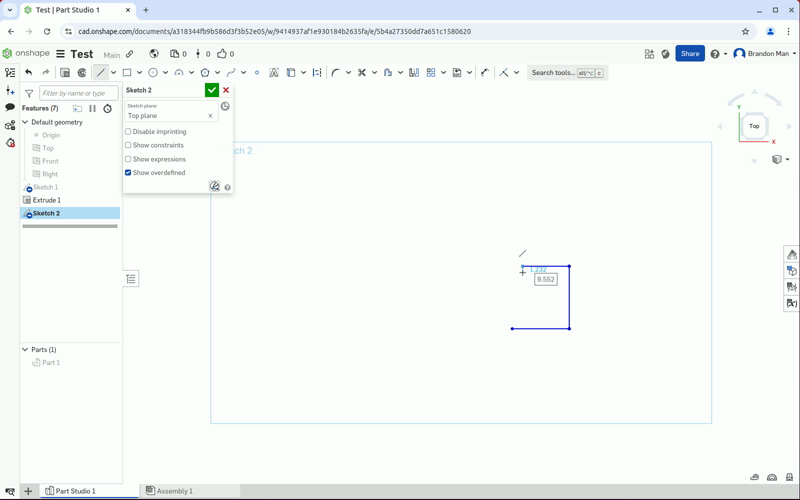
scroll(6)
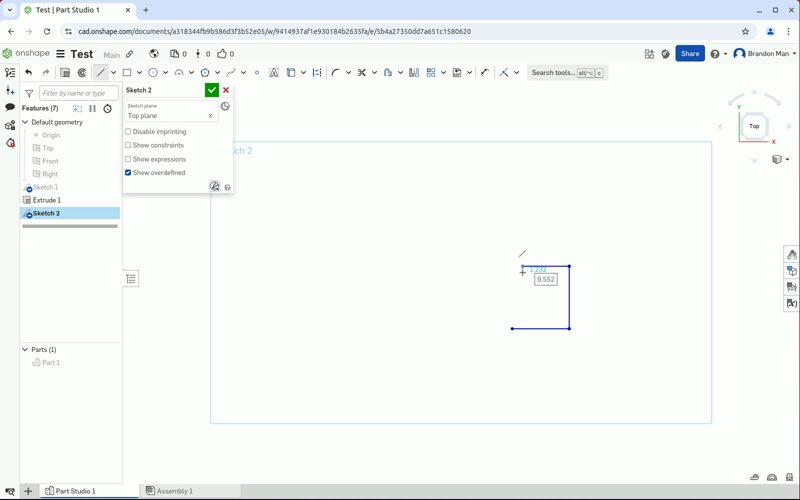
scroll(6)
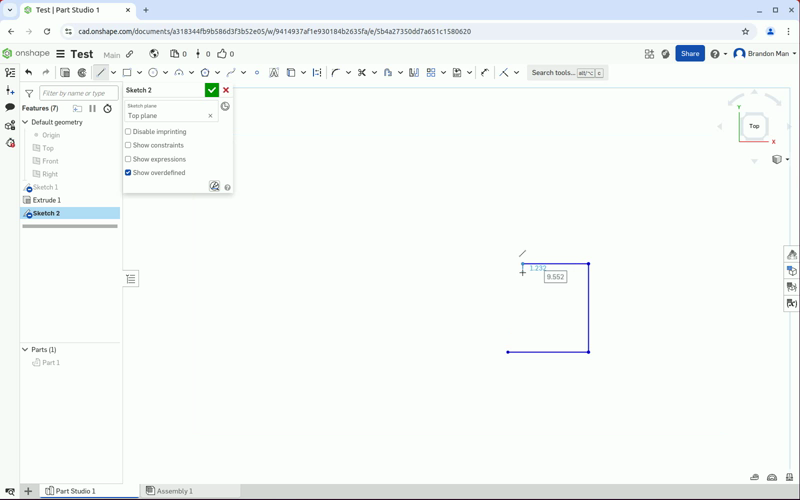
scroll(6)
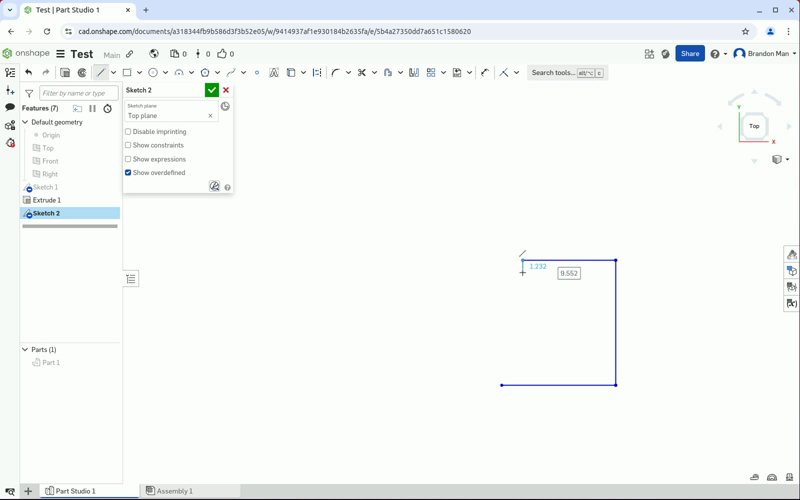
scroll(6)
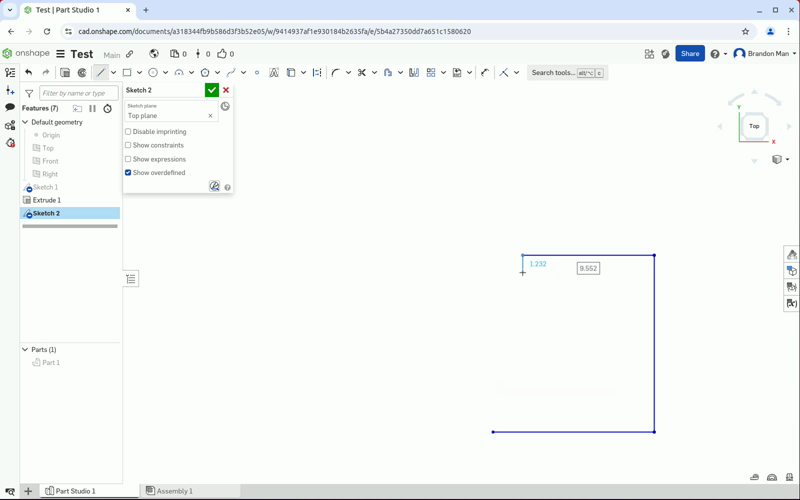
scroll(6)
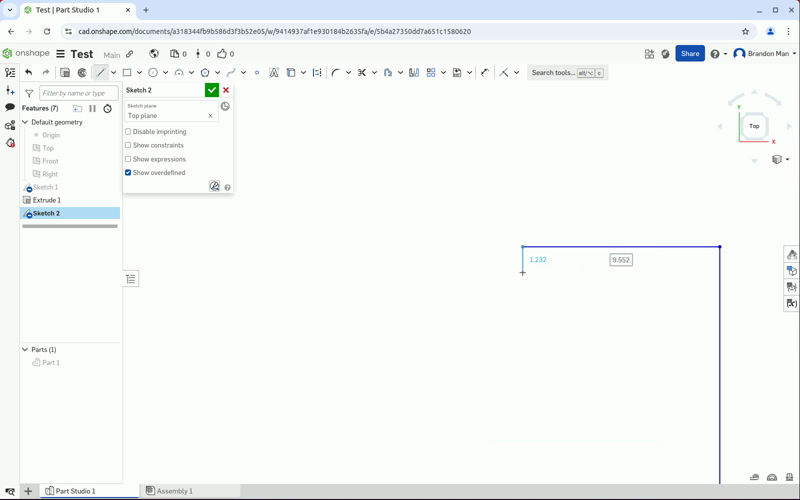
scroll(6)
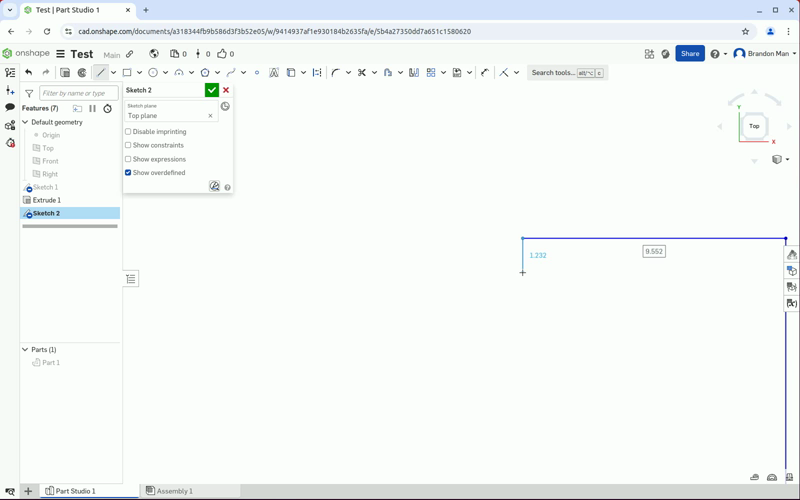
scroll(6)
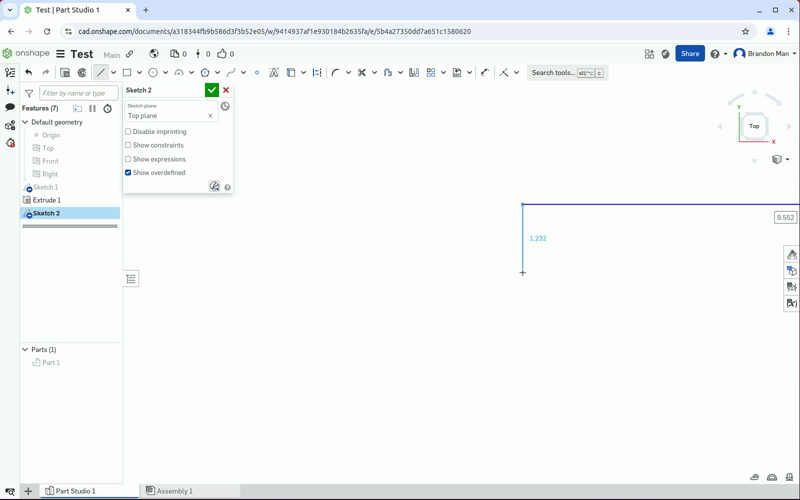
click(522, 272)
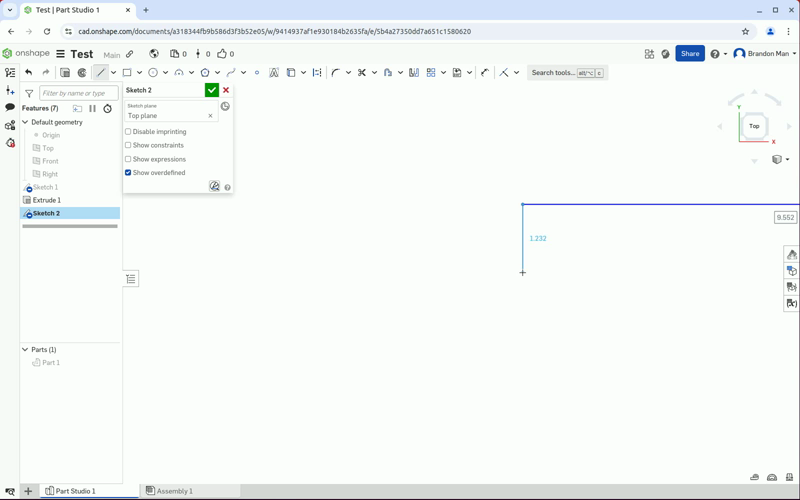
scroll(-6)
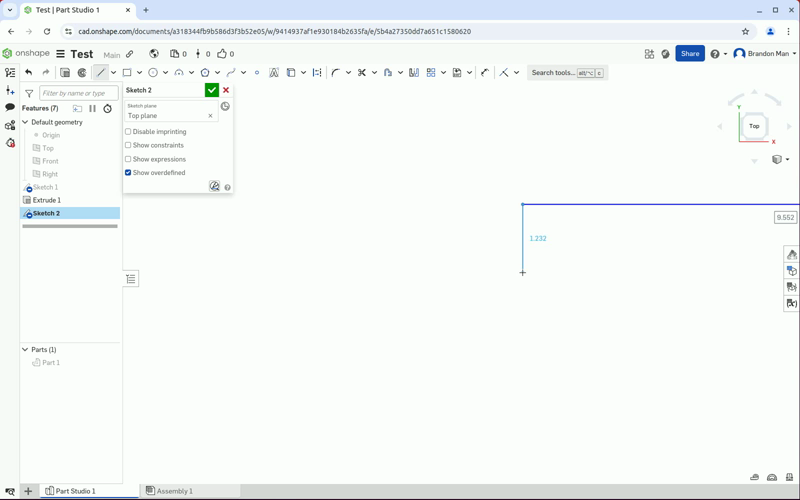
scroll(-6)
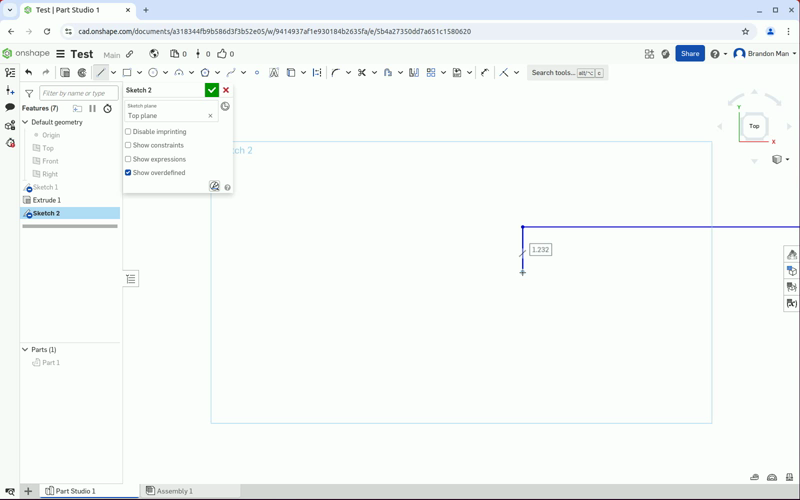
scroll(-6)
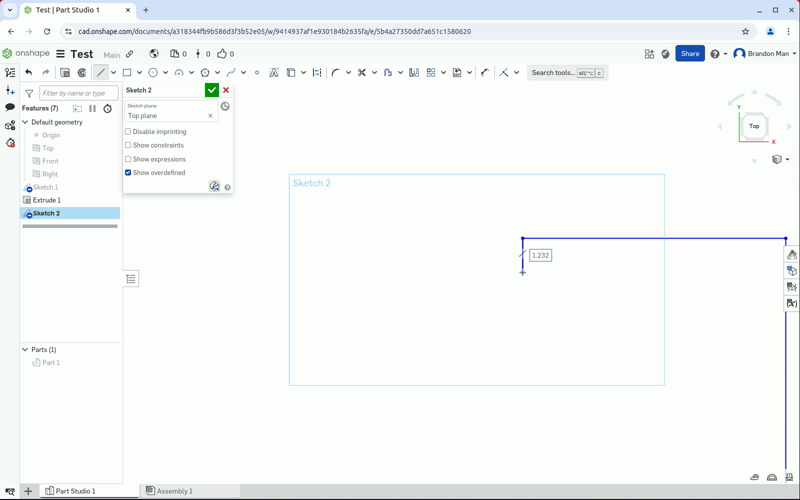
scroll(-6)
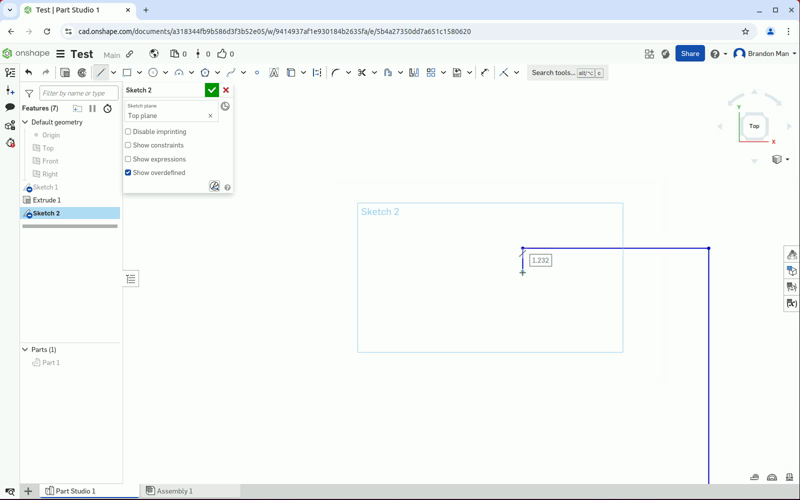
scroll(-6)
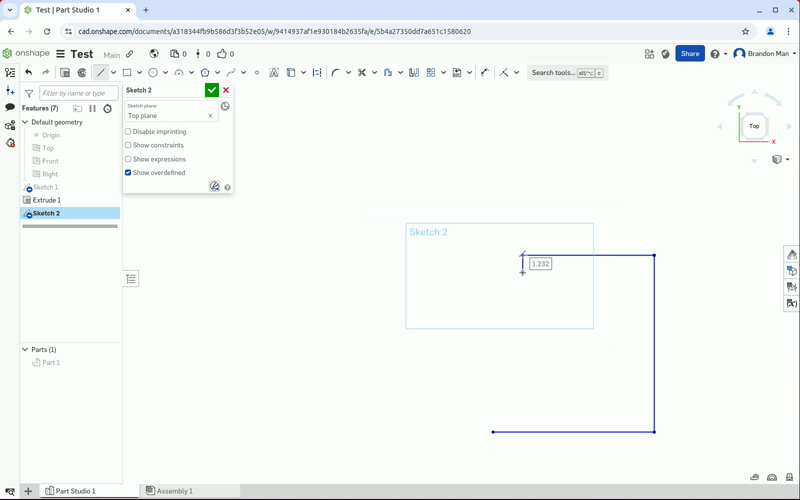
scroll(-6)
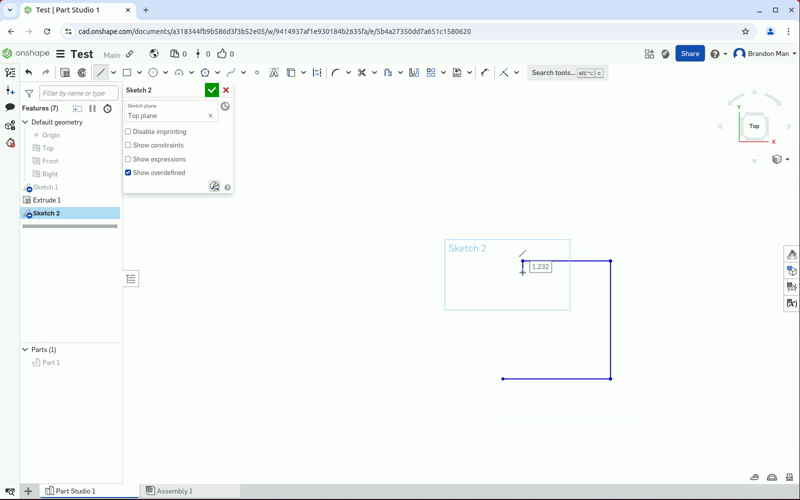
scroll(-6)
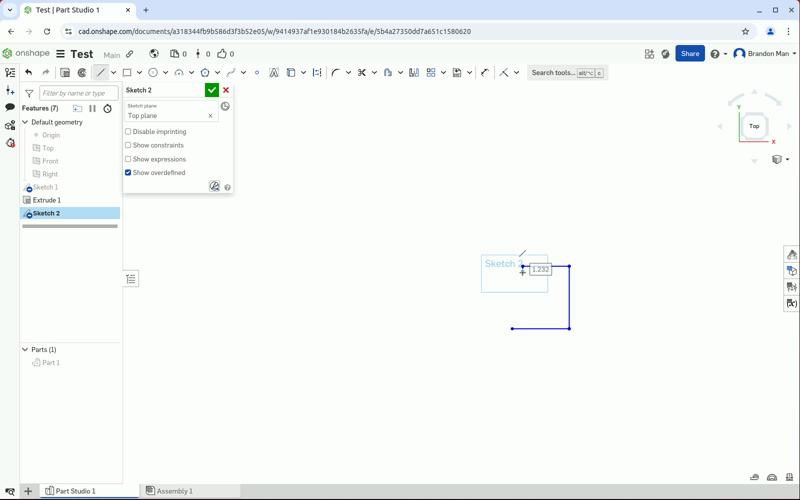
key_up(shift)
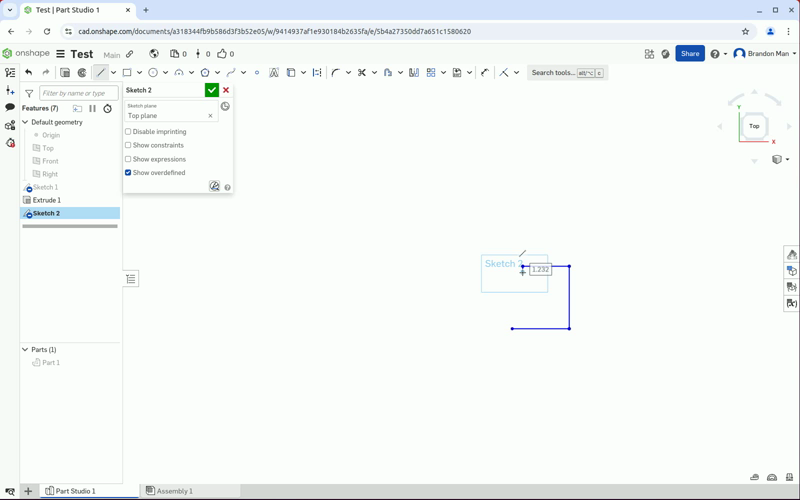
key_down(shift)
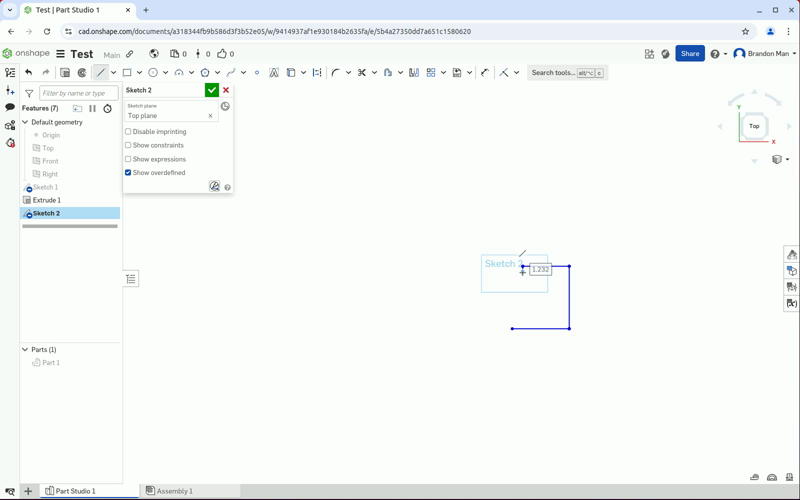
mouse_move(552, 272)
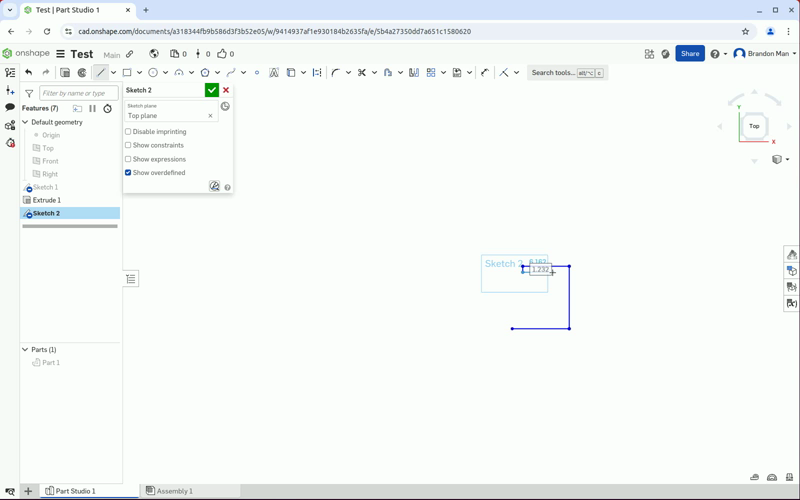
mouse_move(512, 282)
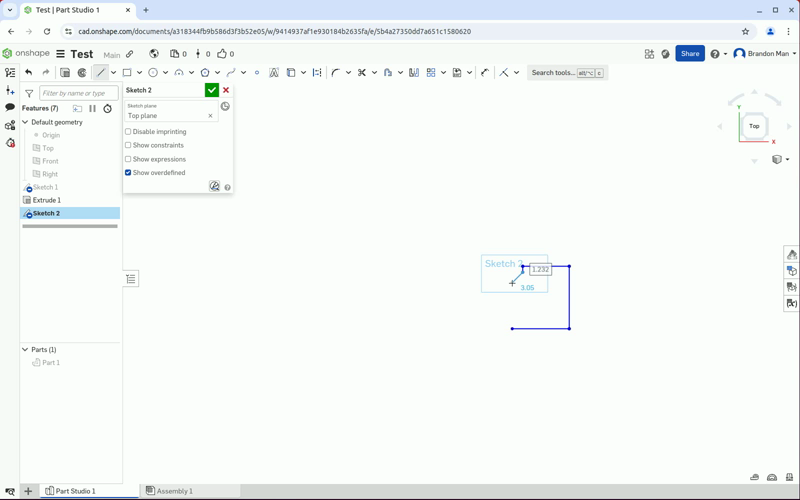
click(512, 282)
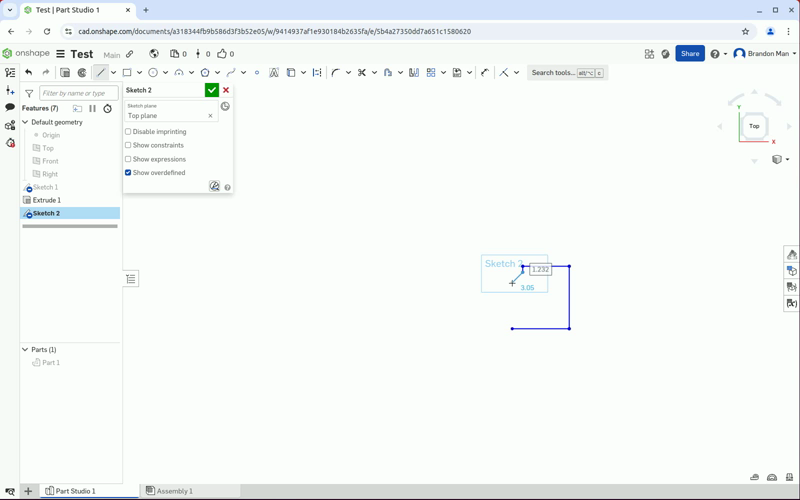
key_up(shift)
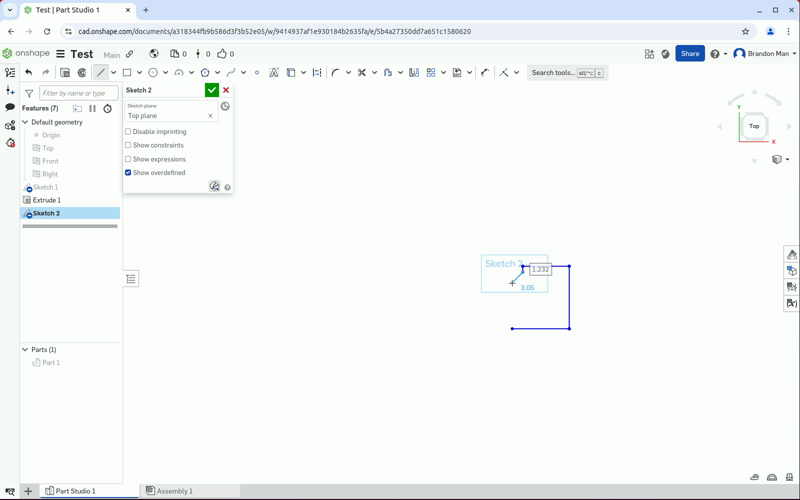
mouse_move(542, 282)
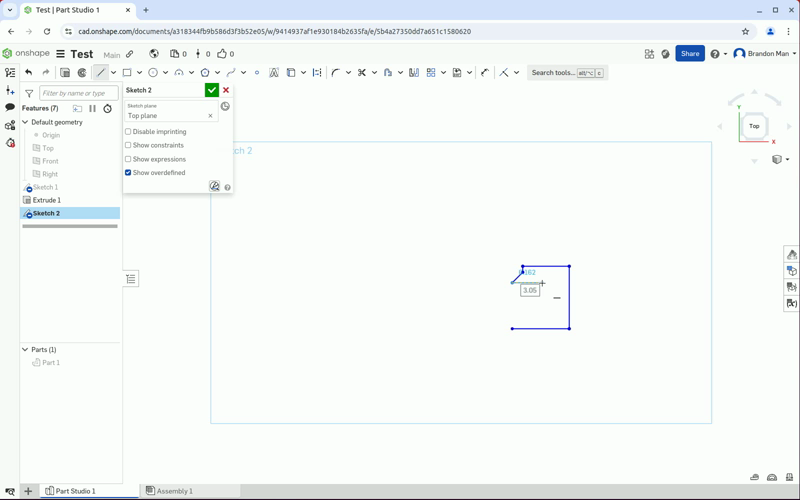
key_down(shift)
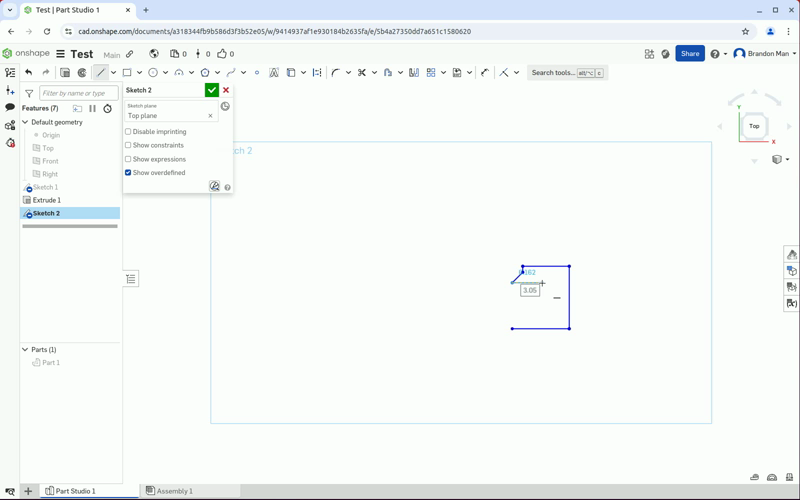
mouse_move(512, 328)
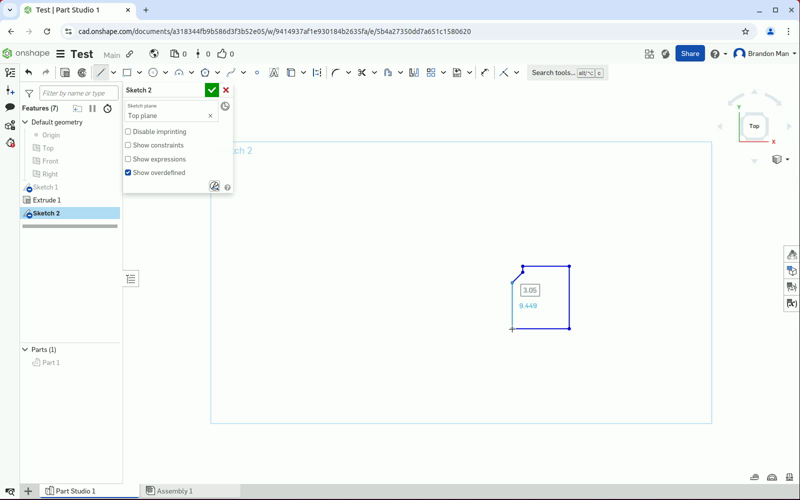
key_up(shift)
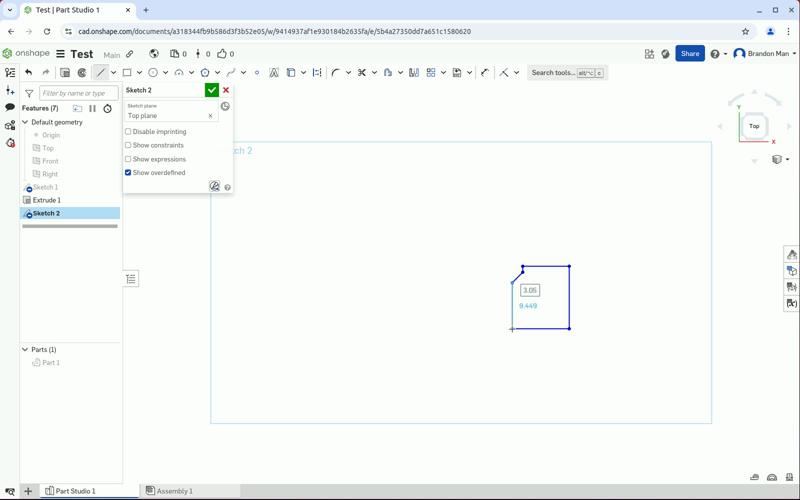
click(512, 328)
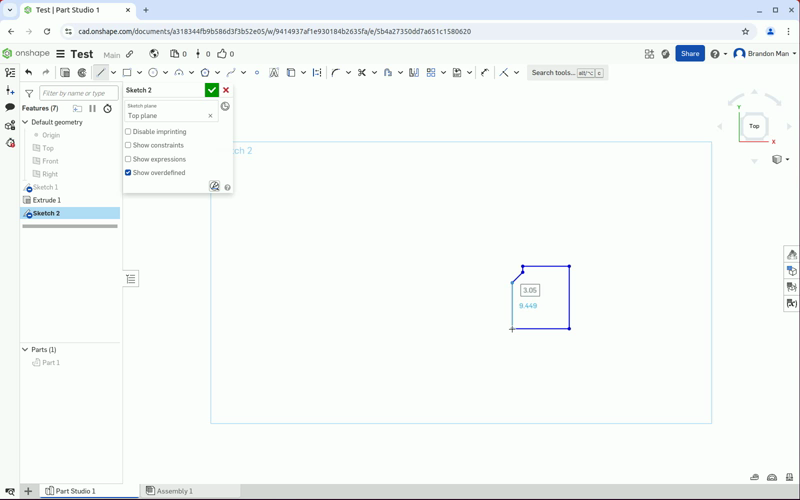
key(esc)
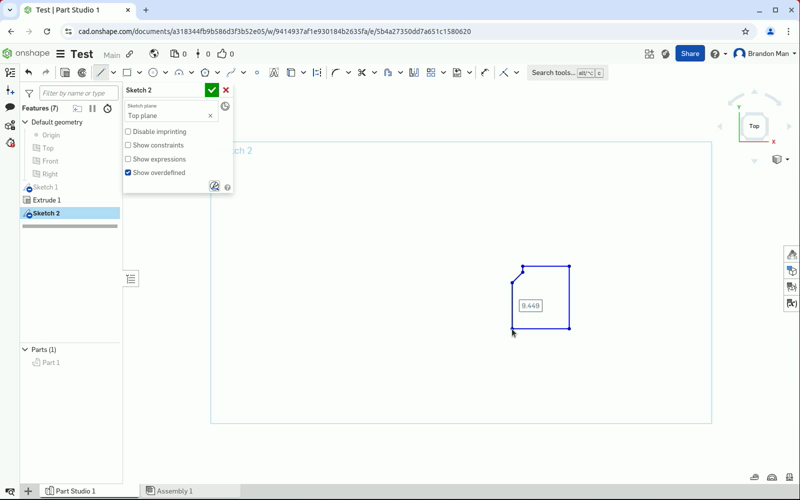
key(c)
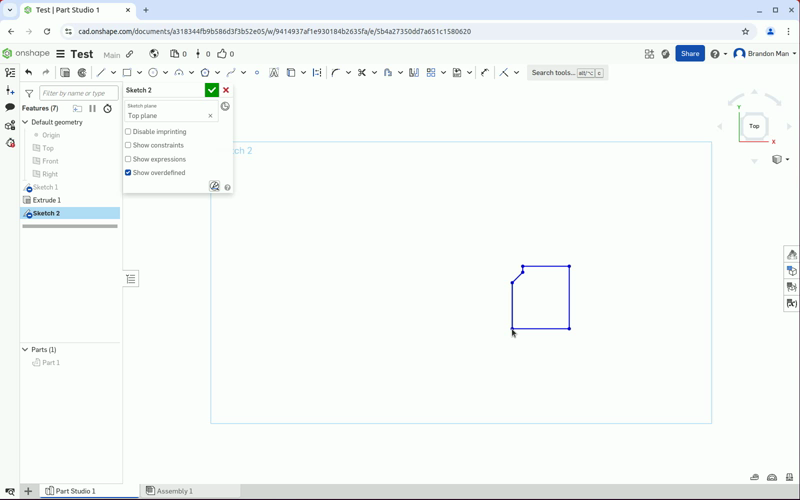
key_down(shift)
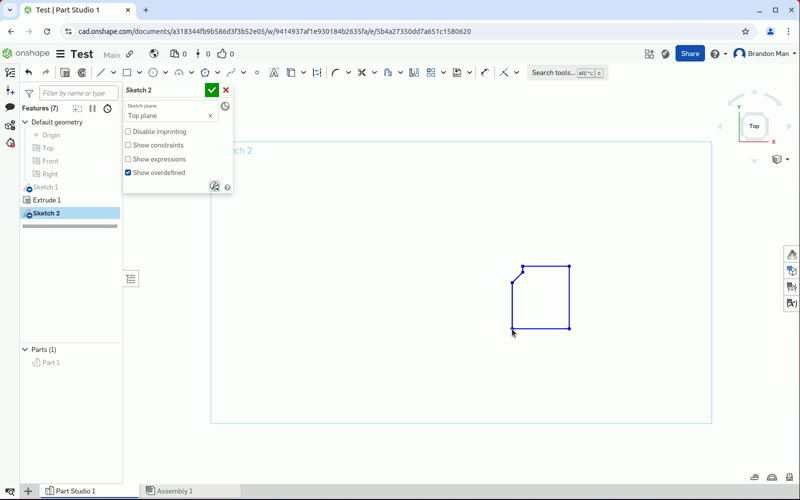
mouse_move(526, 287)
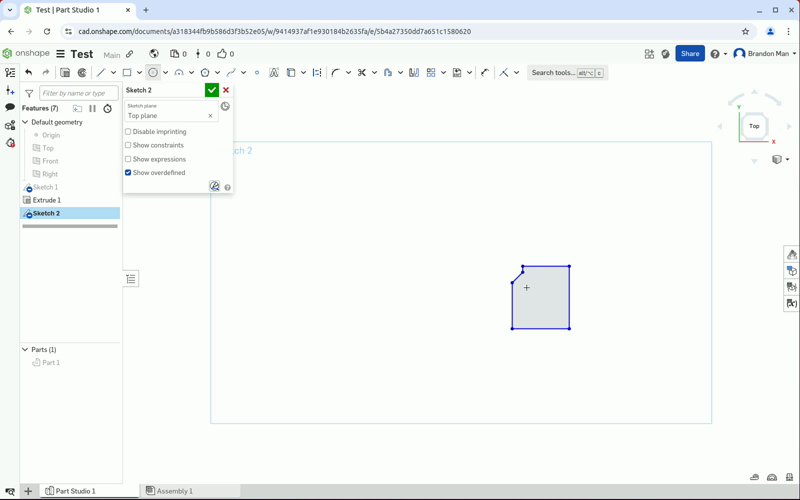
click(526, 287)
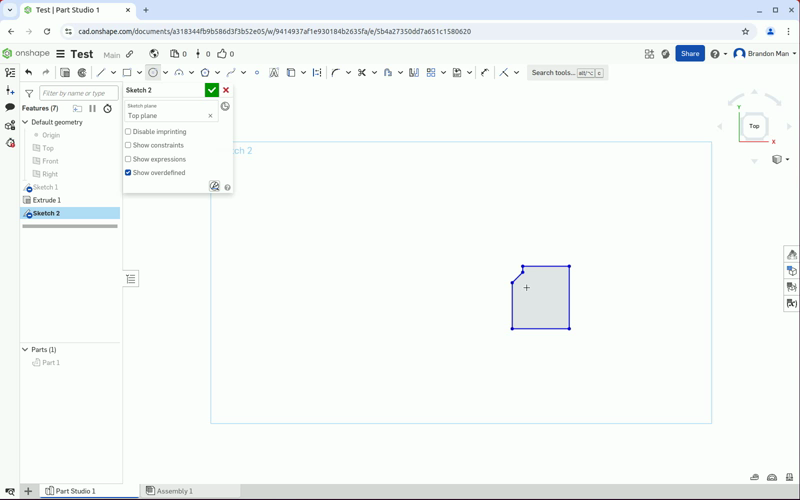
key_up(shift)
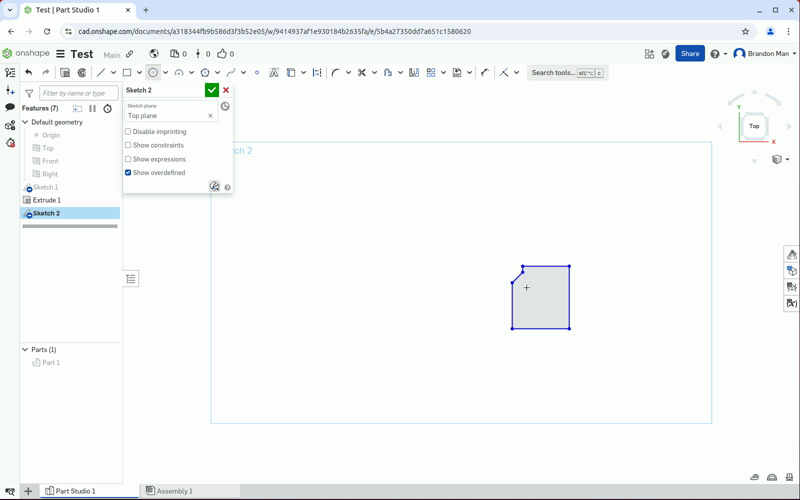
mouse_move(530, 287)
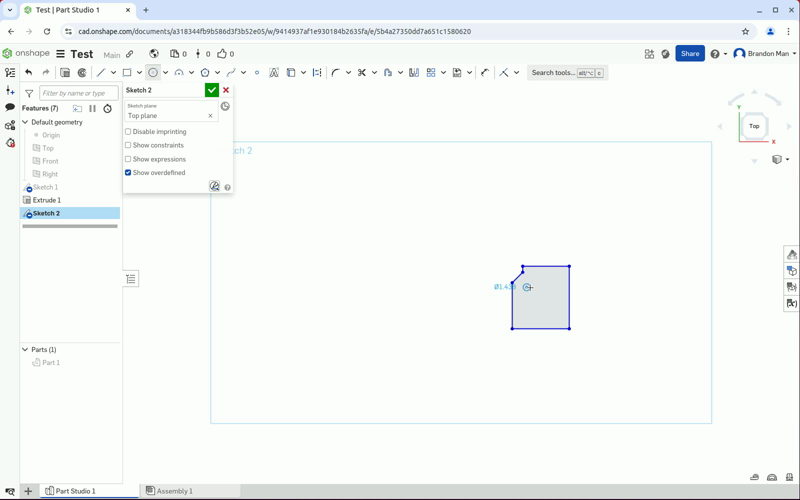
click(530, 287)
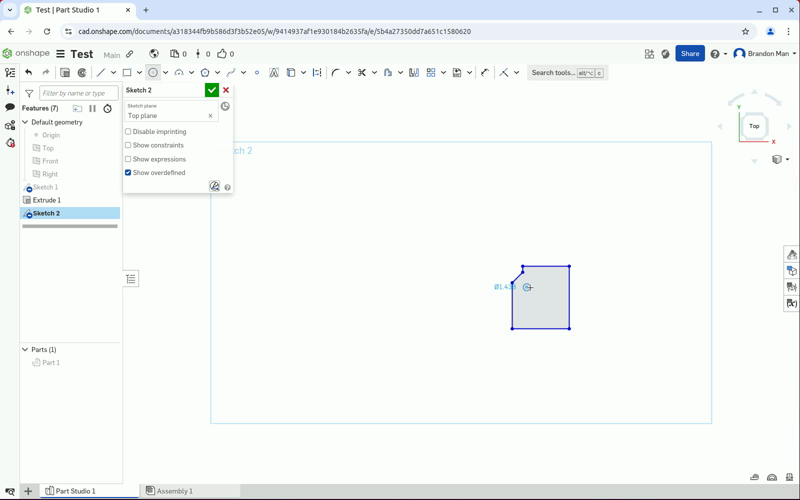
key(esc)
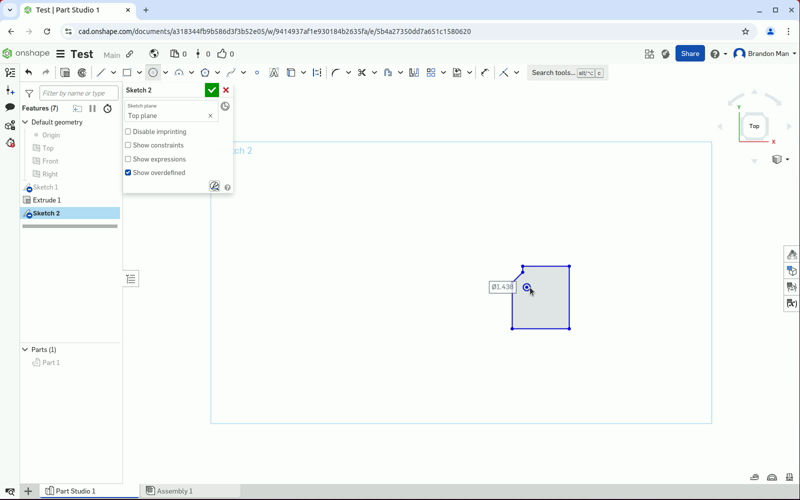
mouse_move(521, 296)
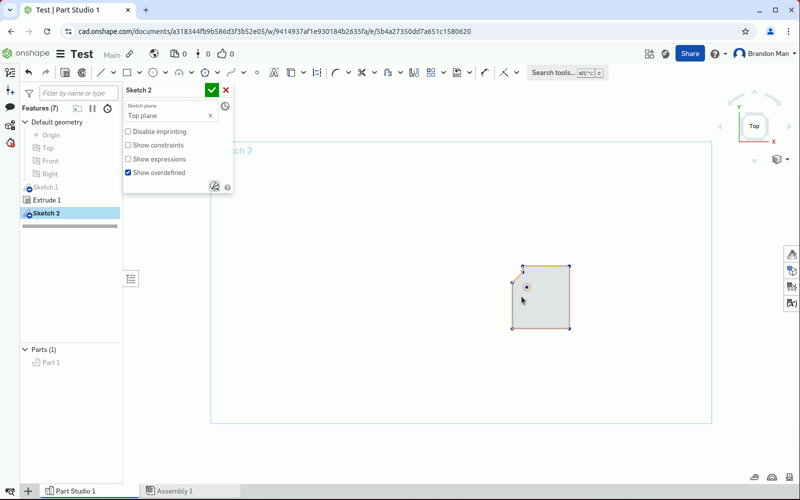
click(521, 296)
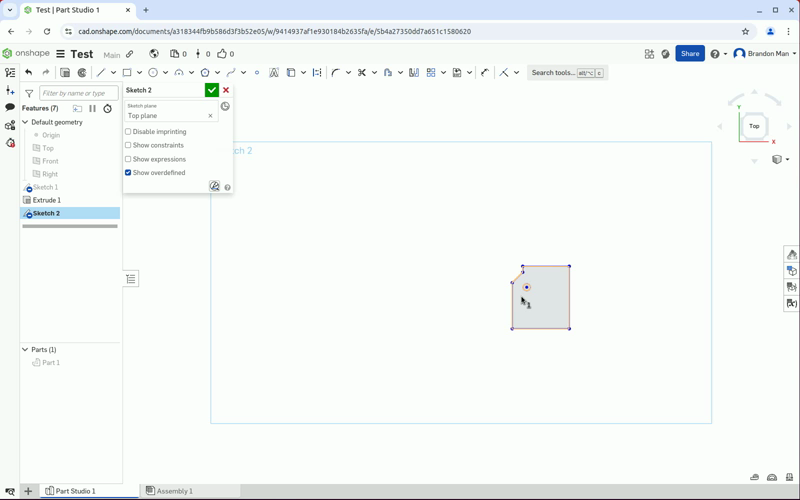
mouse_move(73, 352)
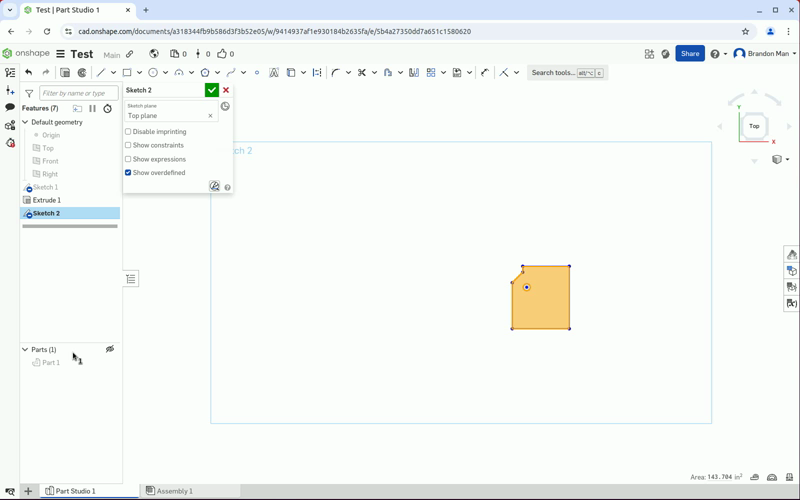
key(shift+y)
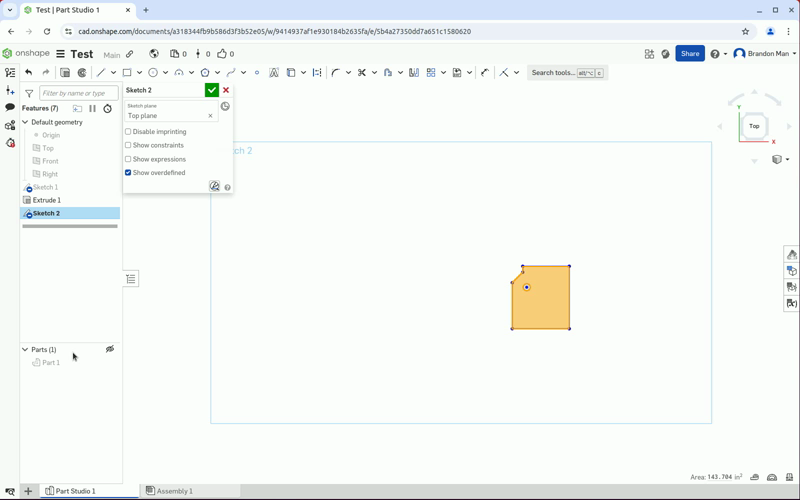
key(shift+e)
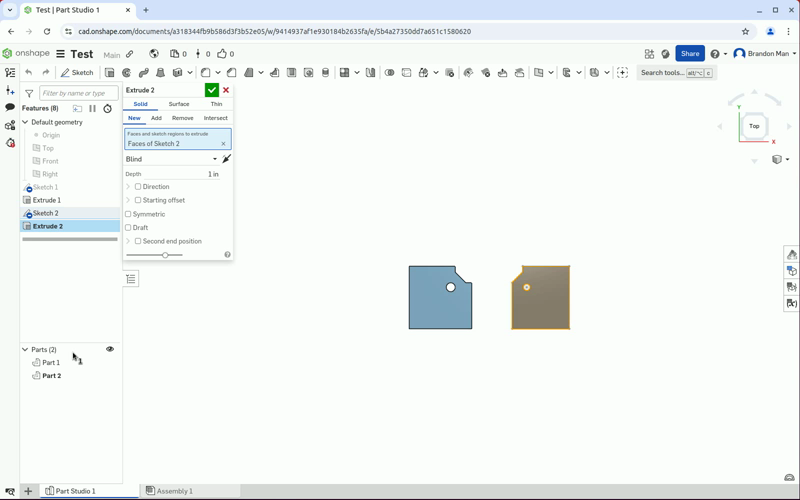
mouse_move(143, 106)
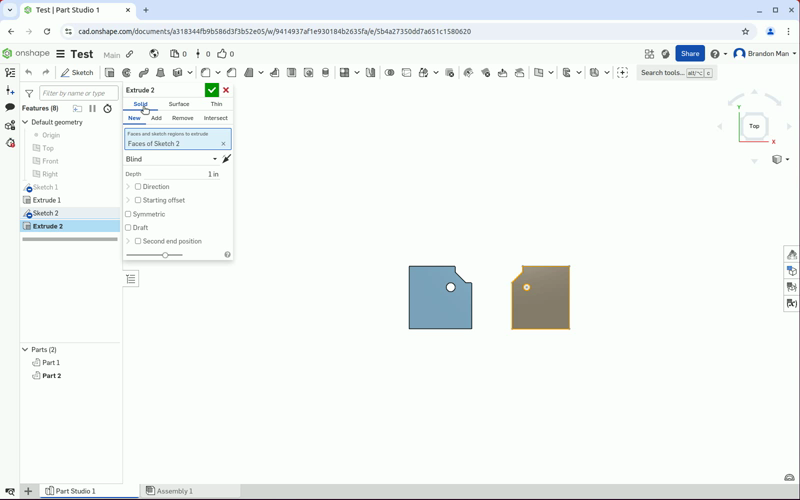
click(143, 106)
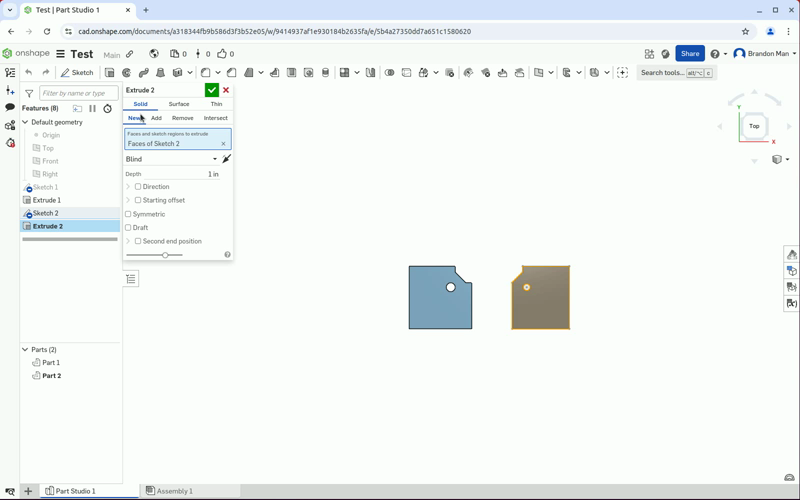
mouse_move(137, 120)
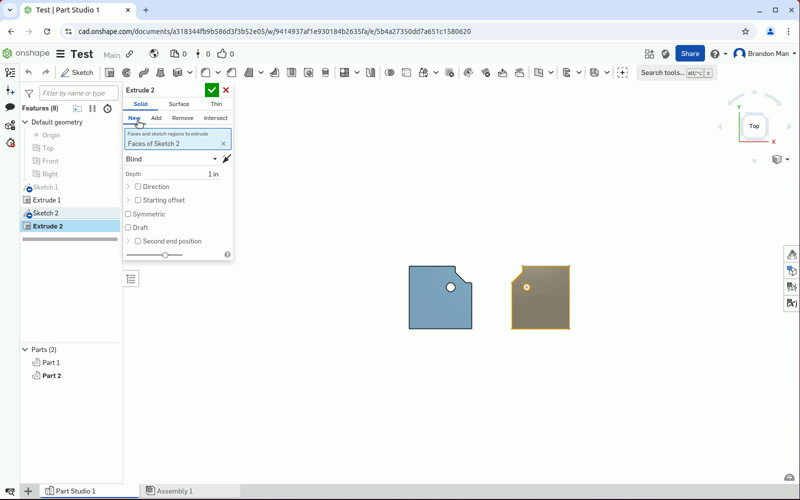
click(137, 120)
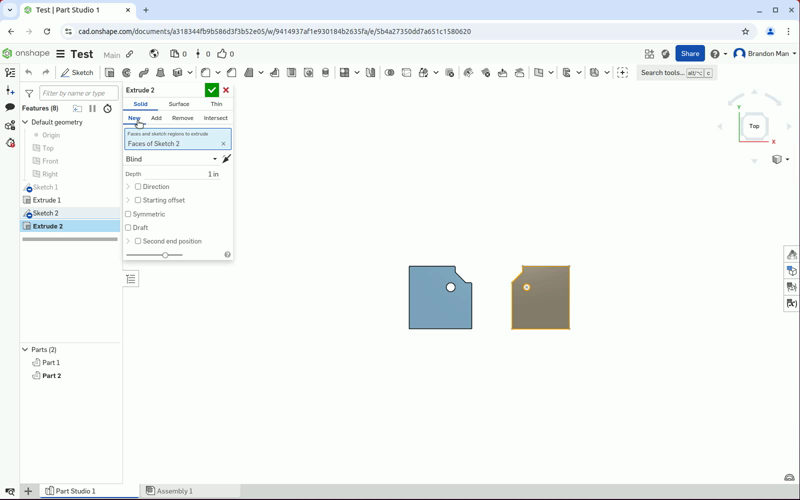
key(tab, 4)
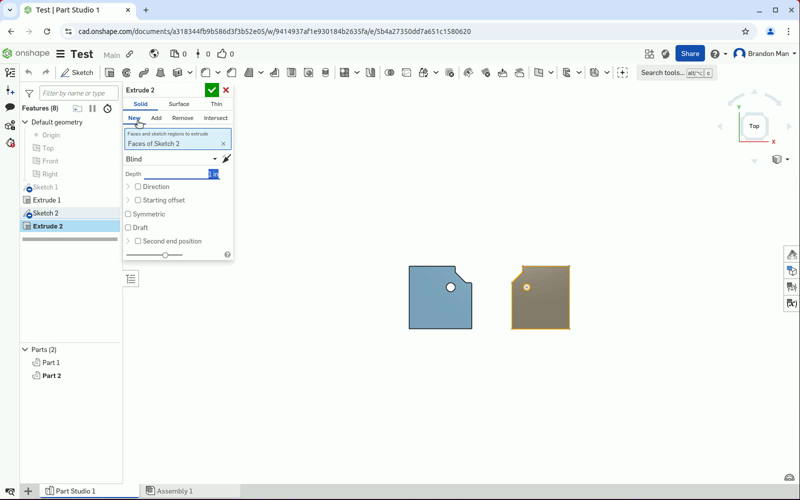
text(1.204)
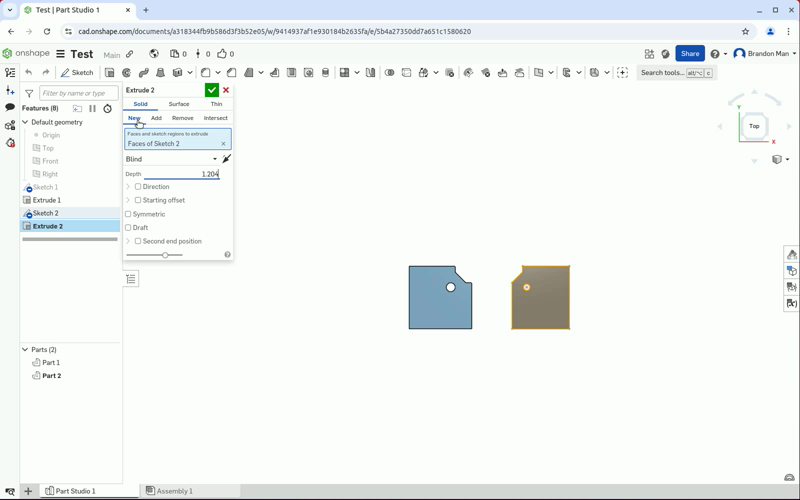
key(enter)
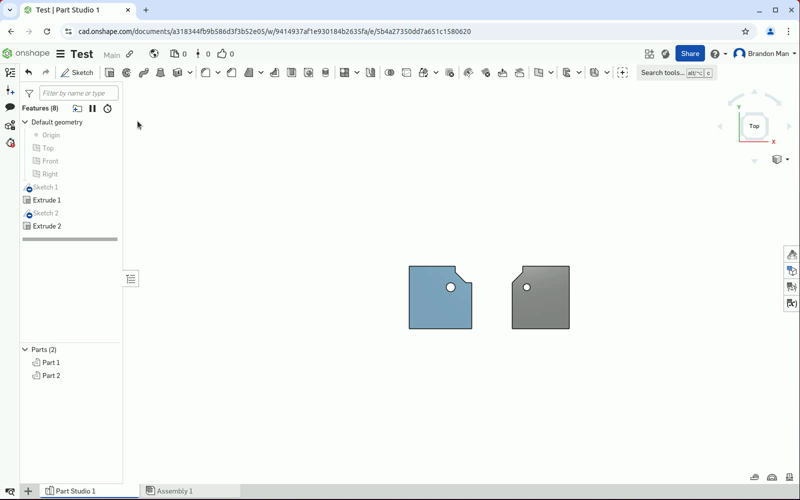
key(shift+h)
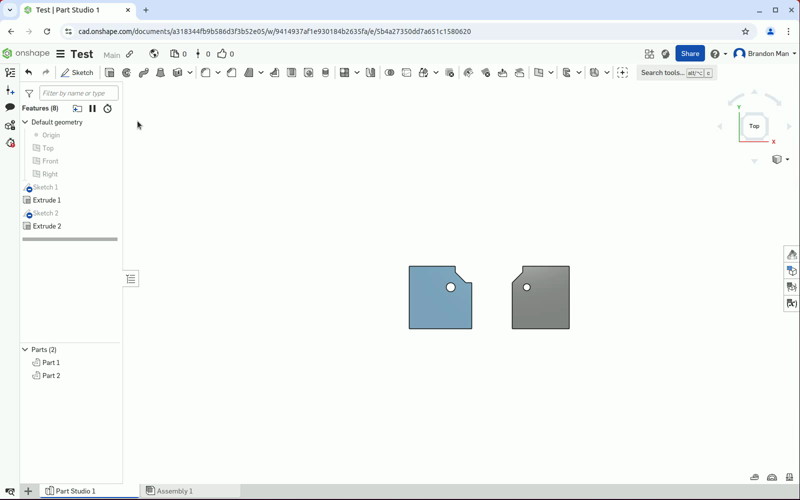
key(shift+h)
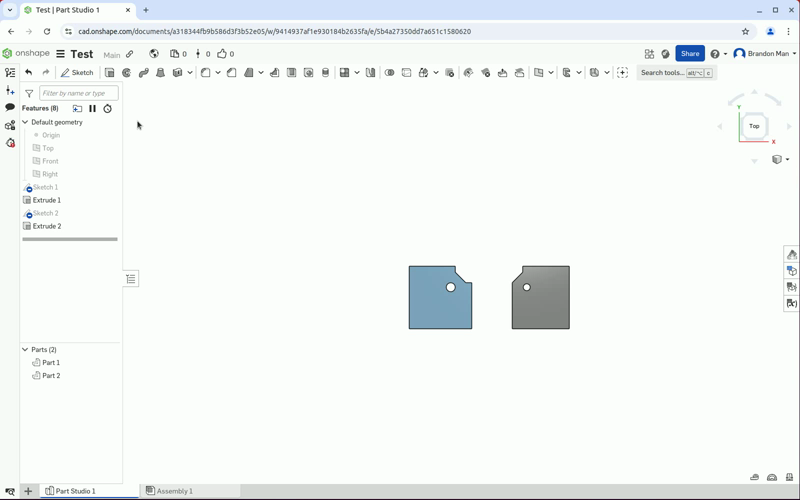
mouse_move(73, 189)
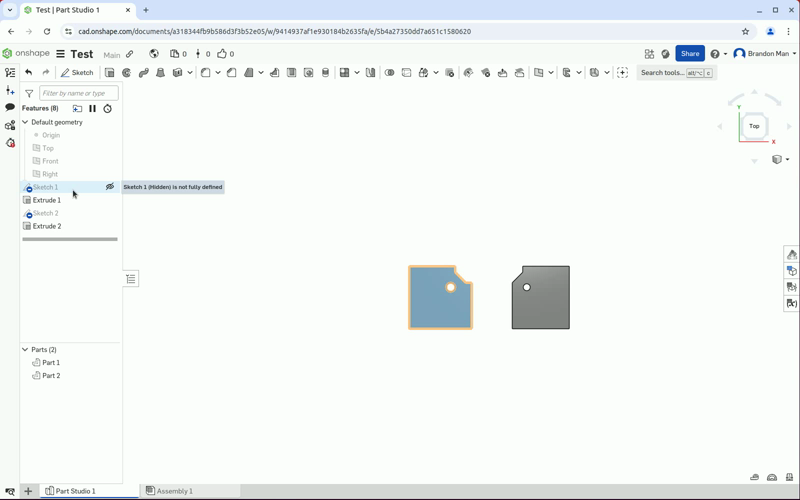
click(73, 189)
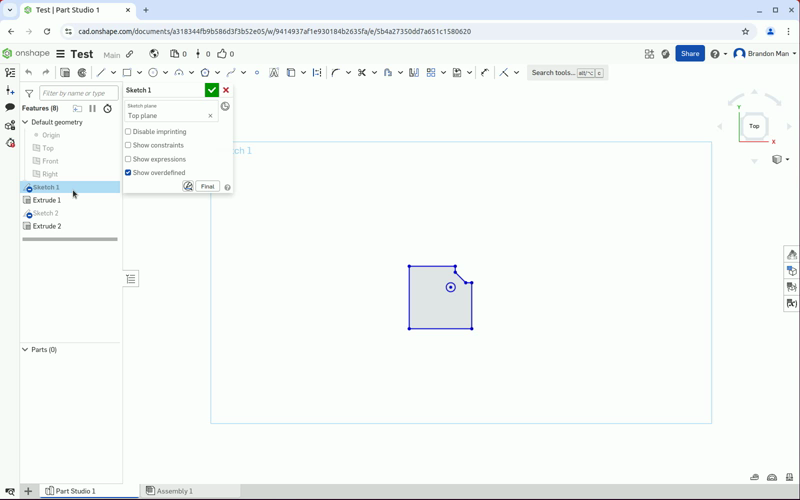
mouse_move(229, 92)
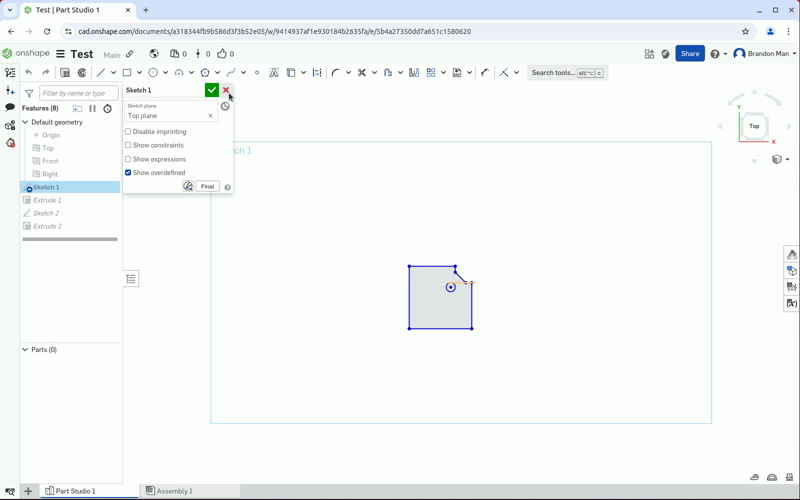
click(229, 92)
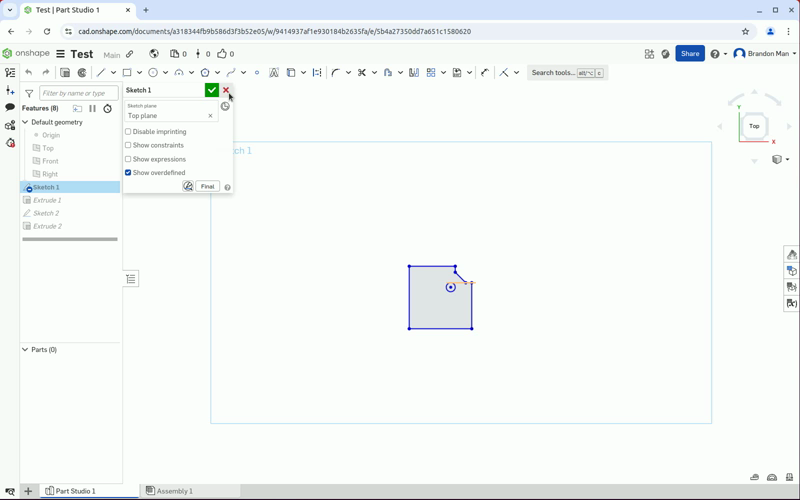
key(shift+s)
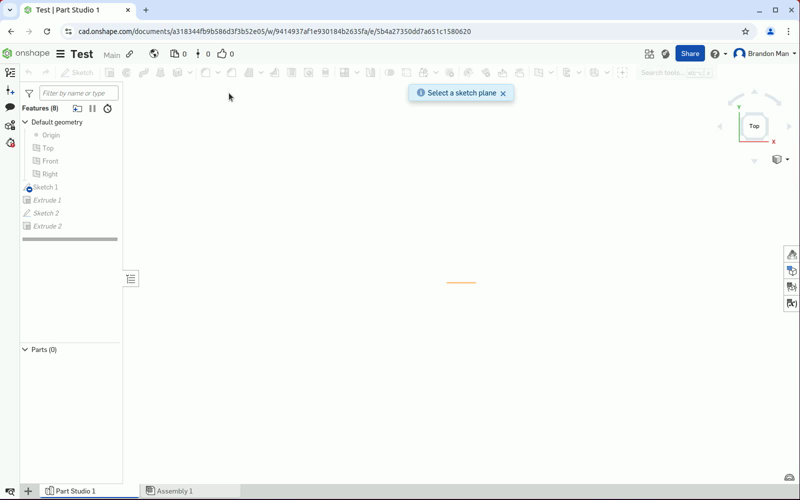
mouse_move(73, 150)
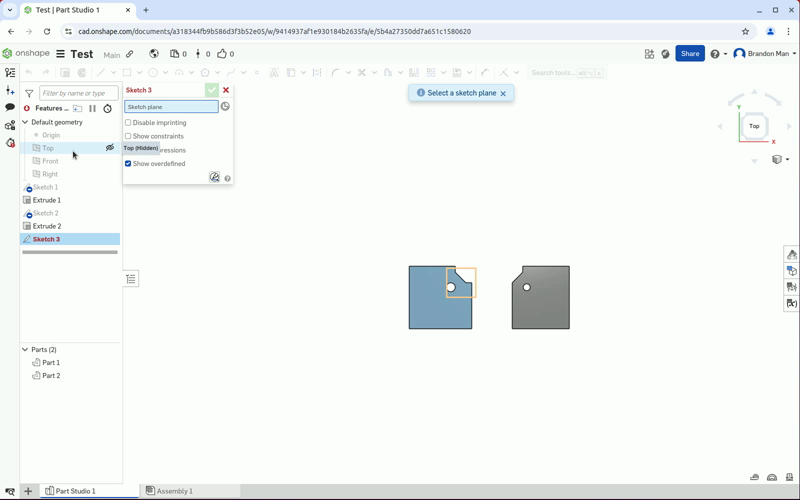
click(73, 150)
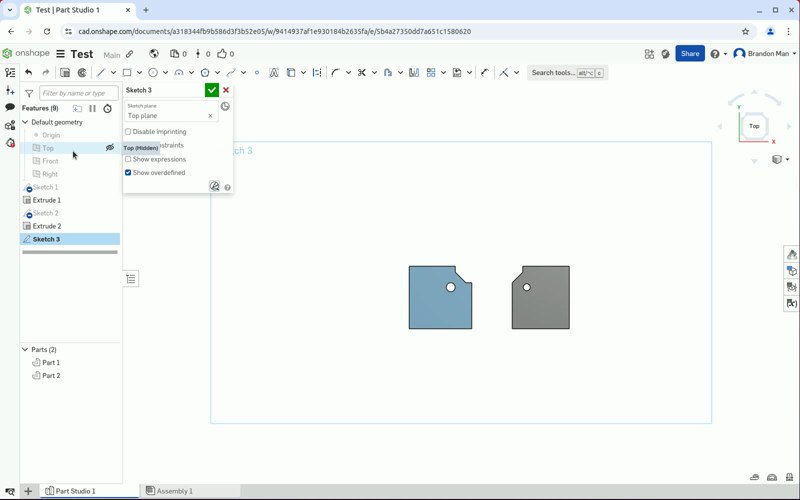
mouse_move(73, 352)
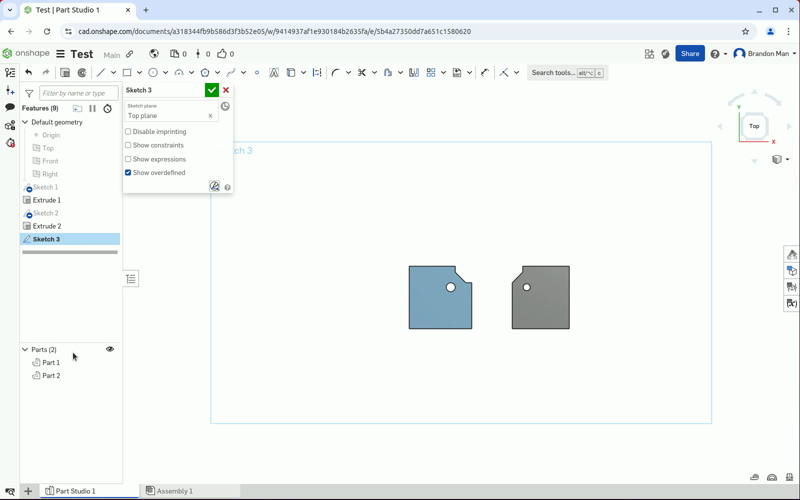
key(y)
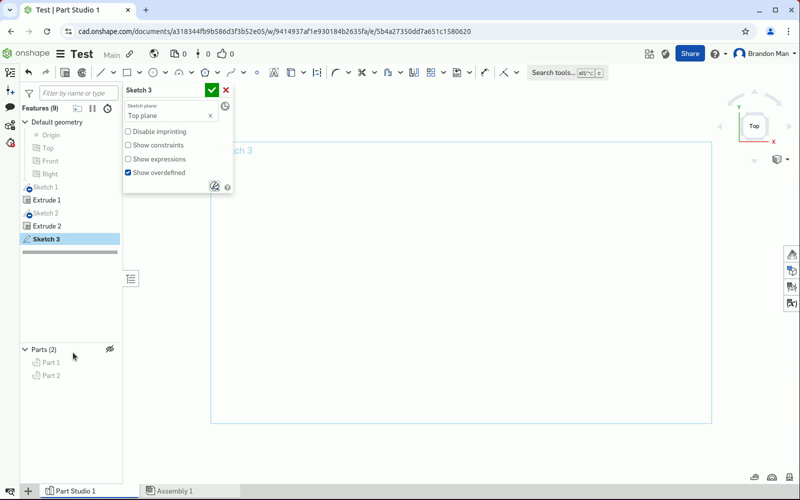
key(l)
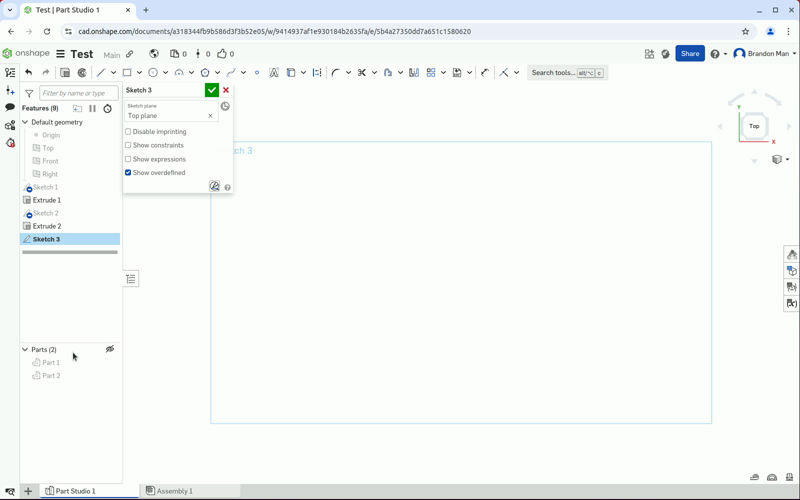
key_down(shift)
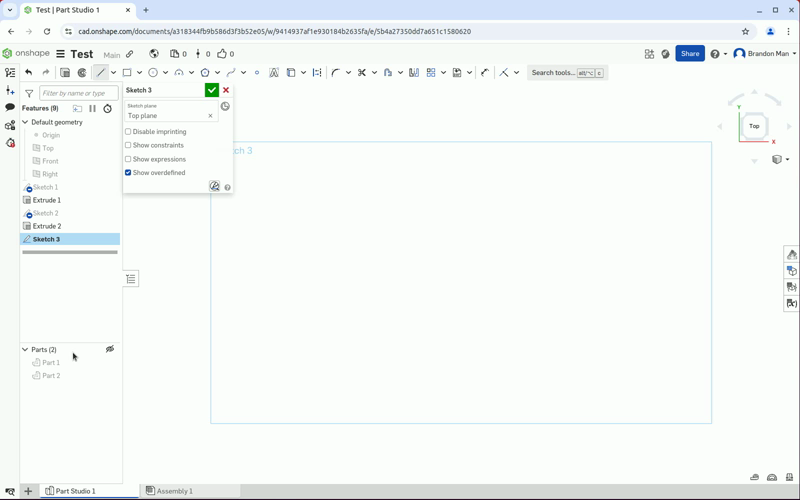
mouse_move(409, 225)
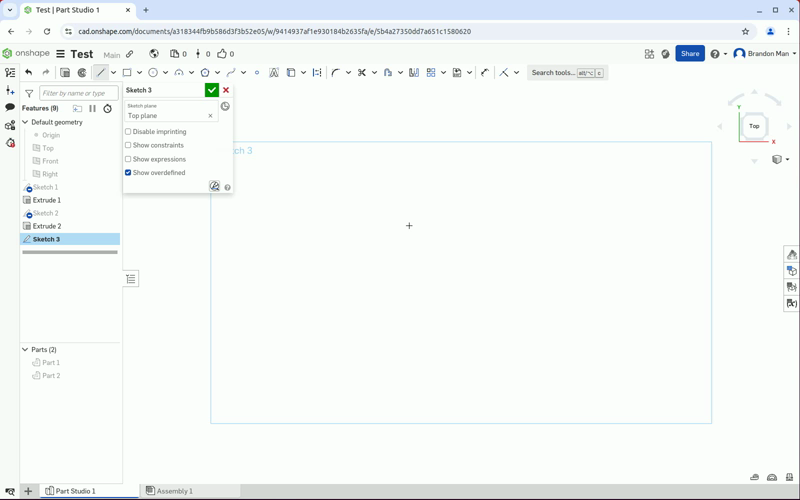
click(409, 225)
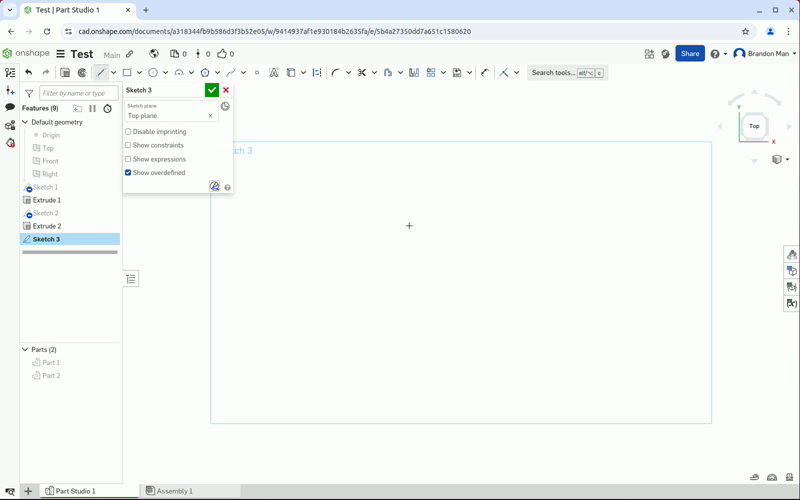
key_up(shift)
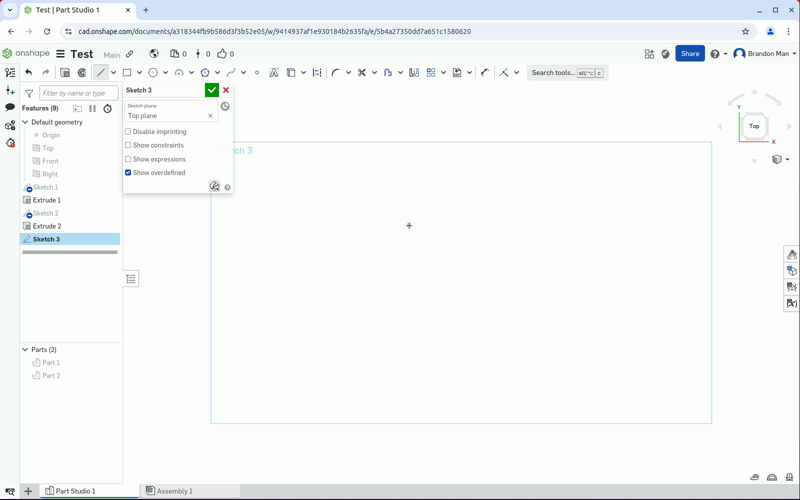
key_down(shift)
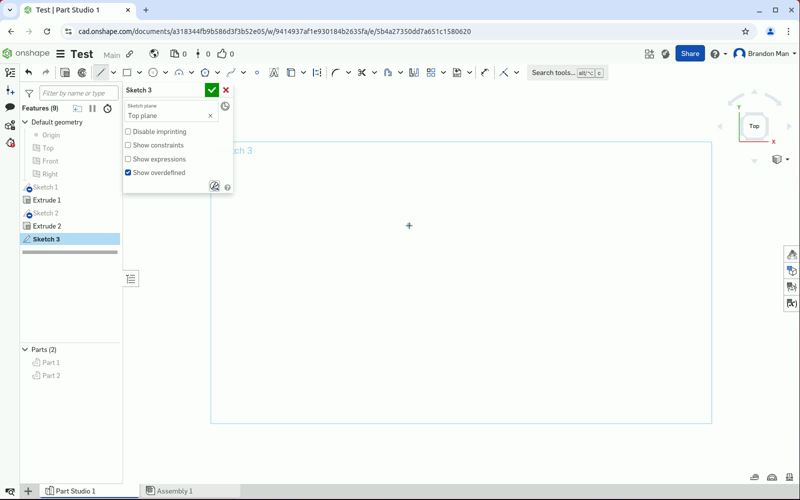
mouse_move(439, 225)
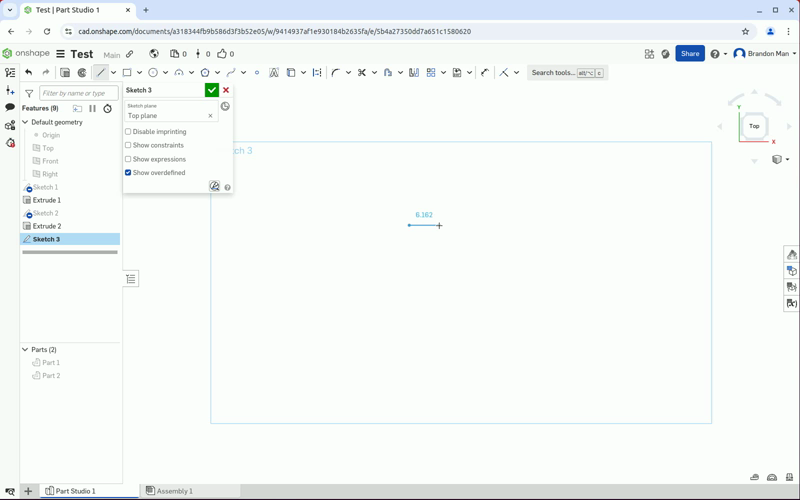
mouse_move(454, 225)
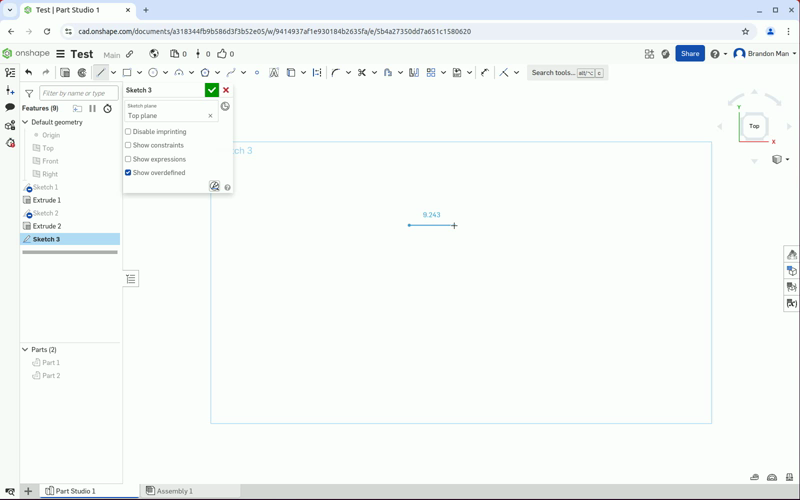
click(454, 225)
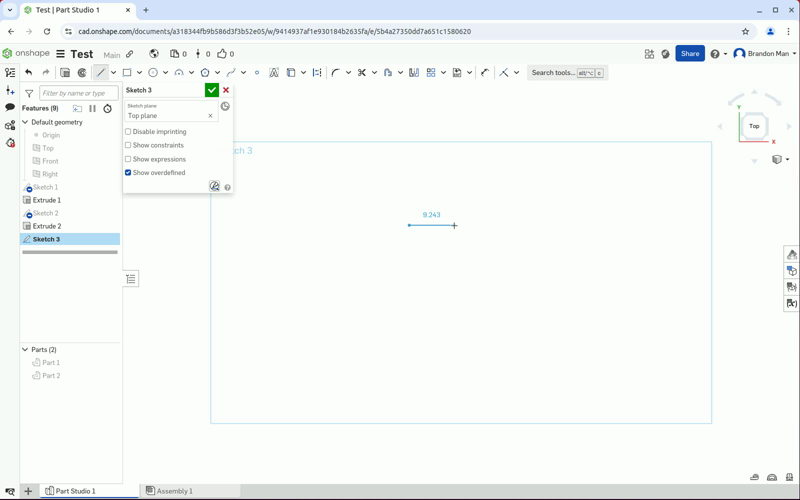
key_up(shift)
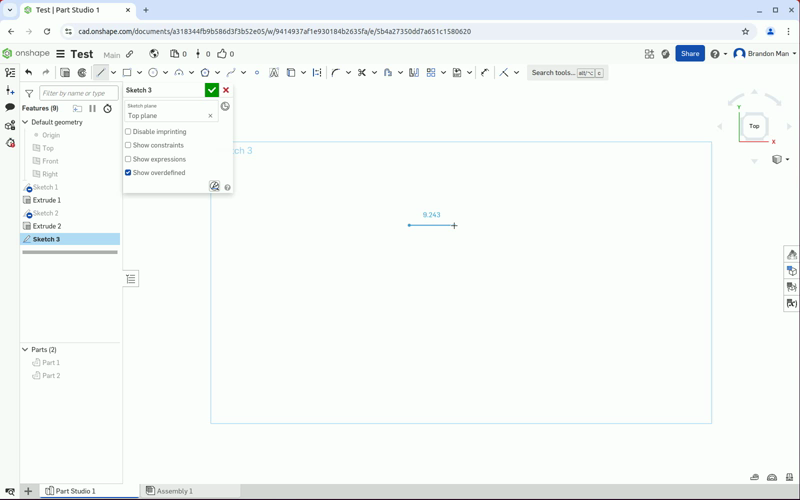
key_down(shift)
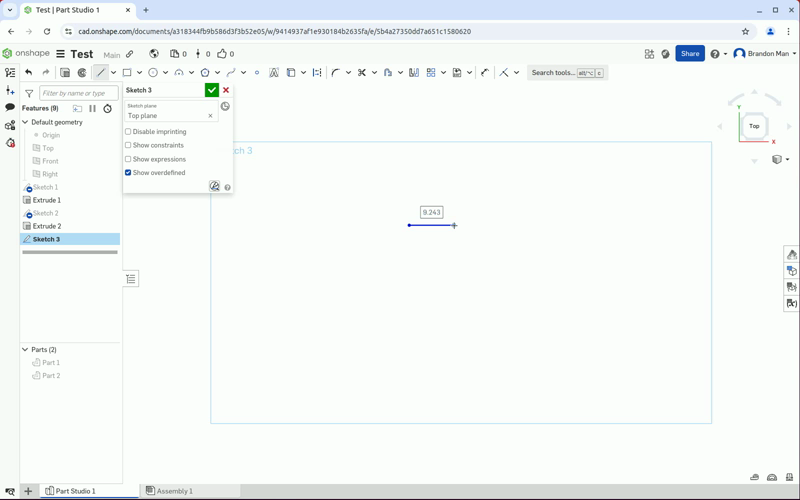
mouse_move(484, 225)
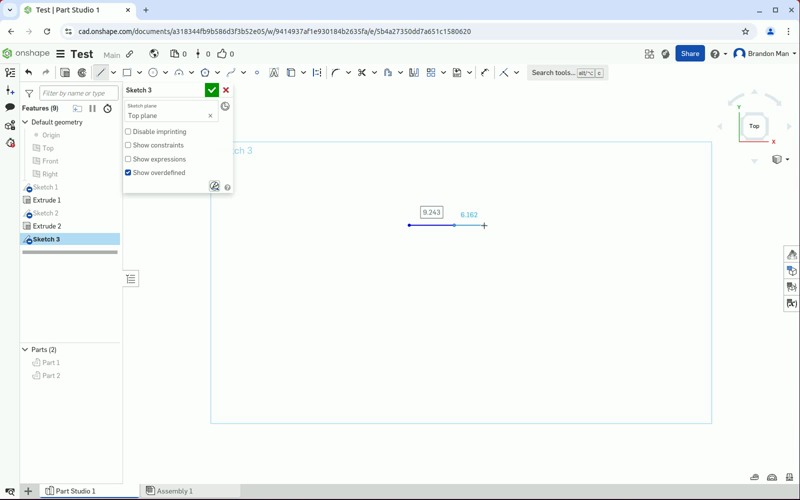
mouse_move(464, 214)
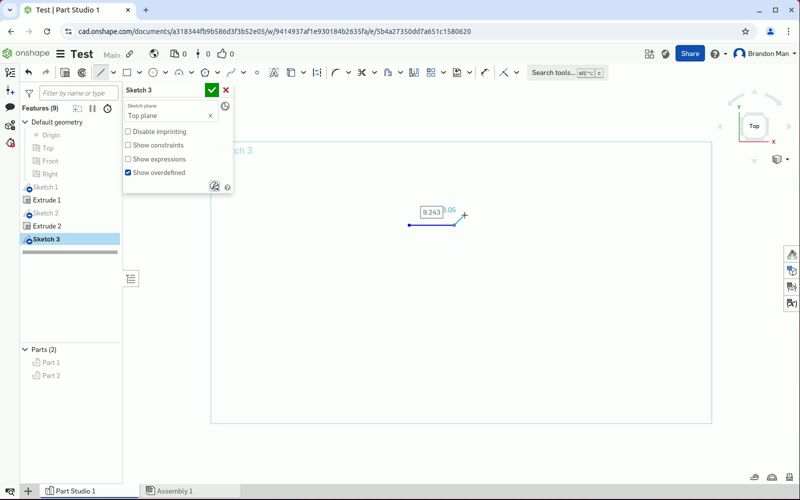
click(464, 214)
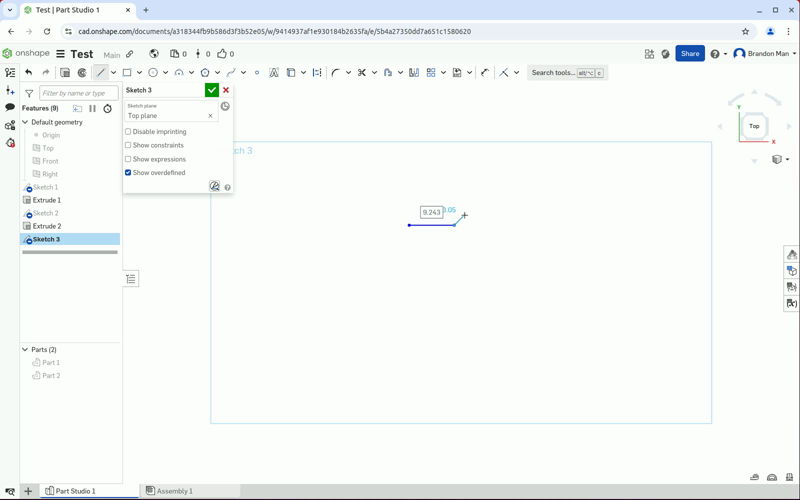
key_up(shift)
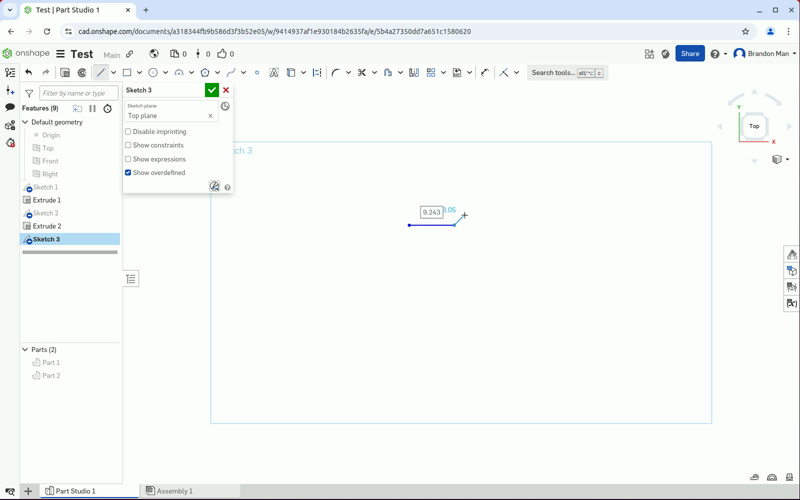
key_down(shift)
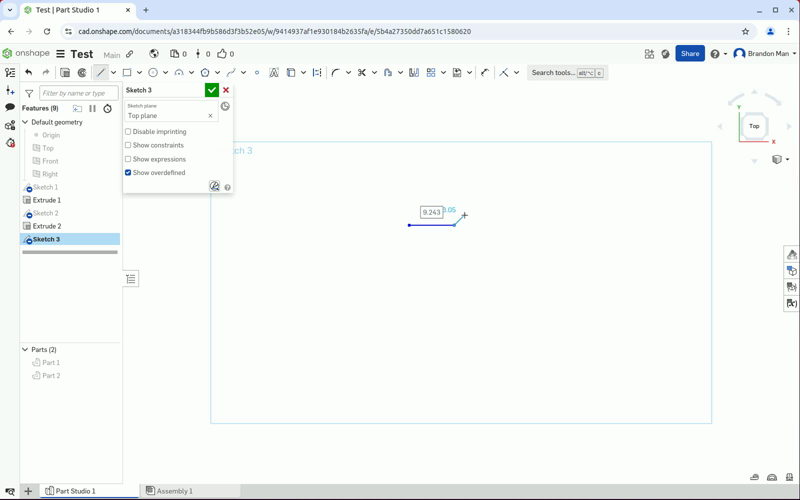
mouse_move(495, 214)
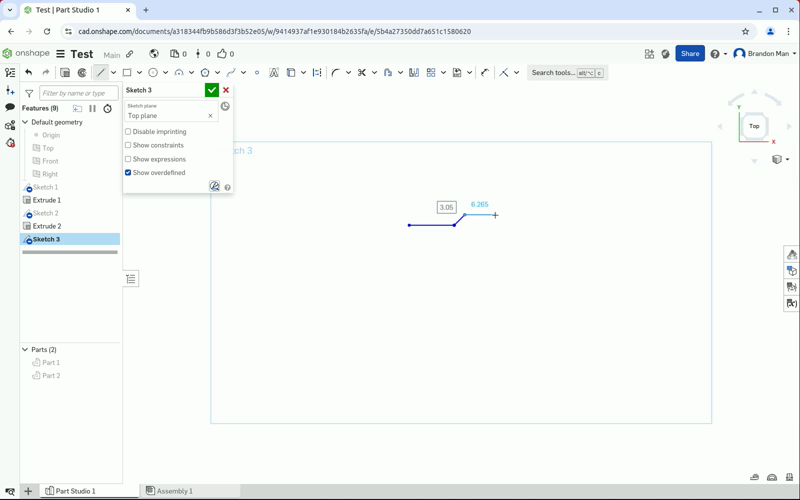
mouse_move(464, 169)
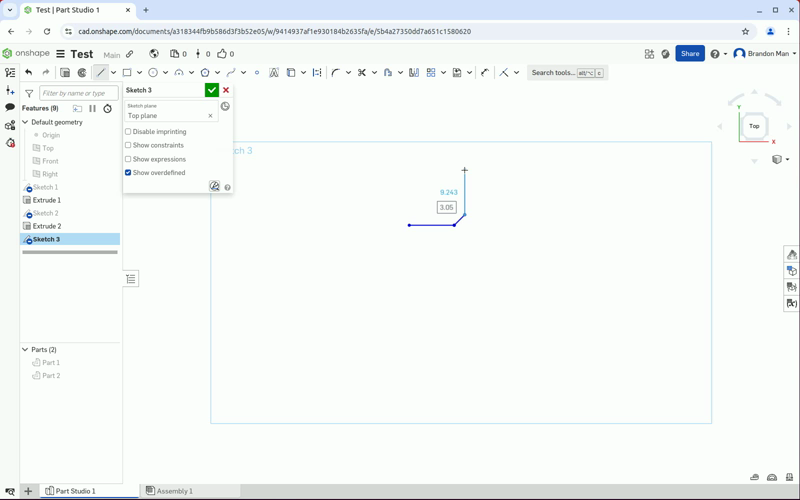
click(464, 169)
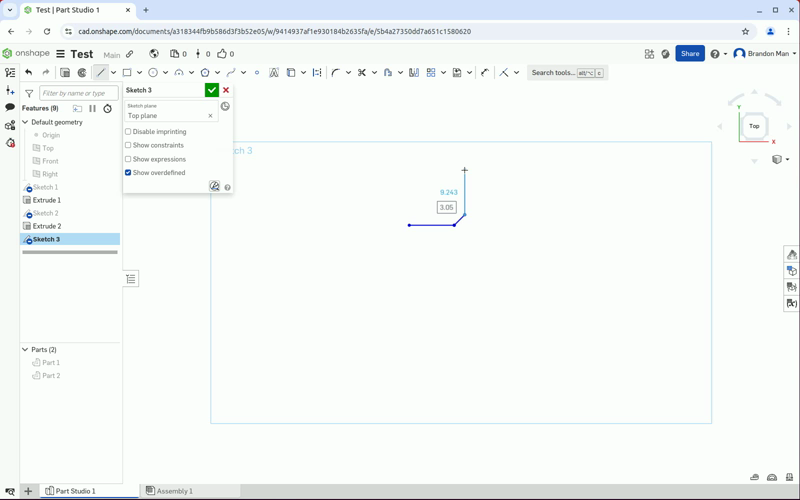
key_up(shift)
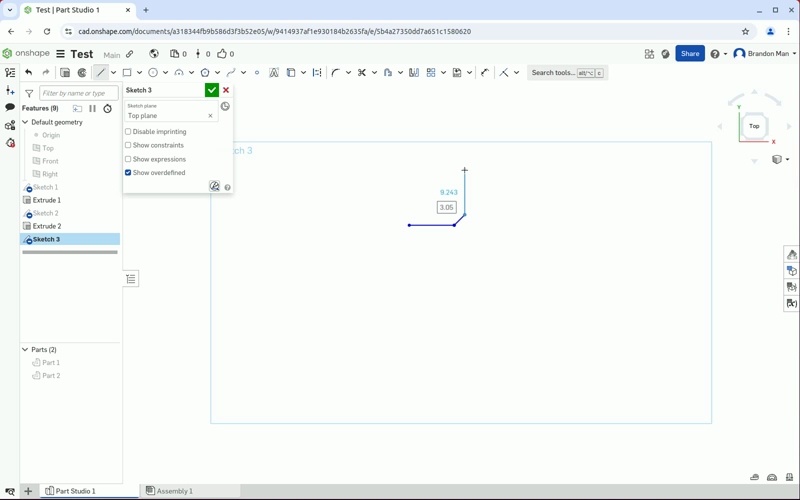
key_down(shift)
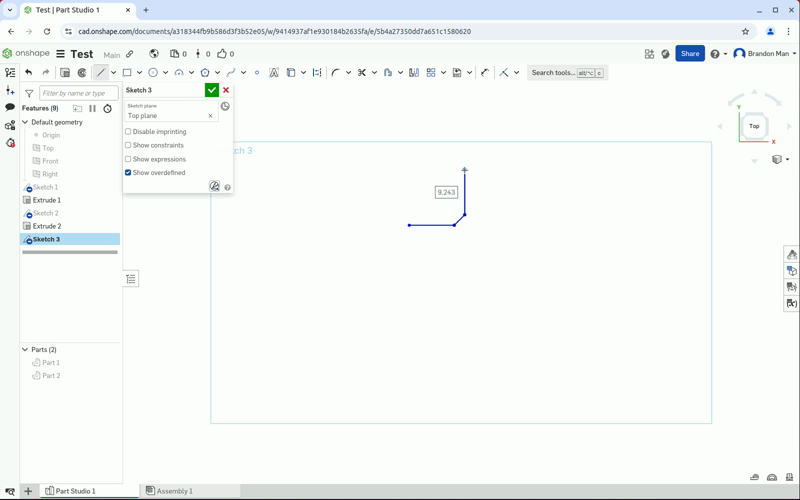
mouse_move(495, 169)
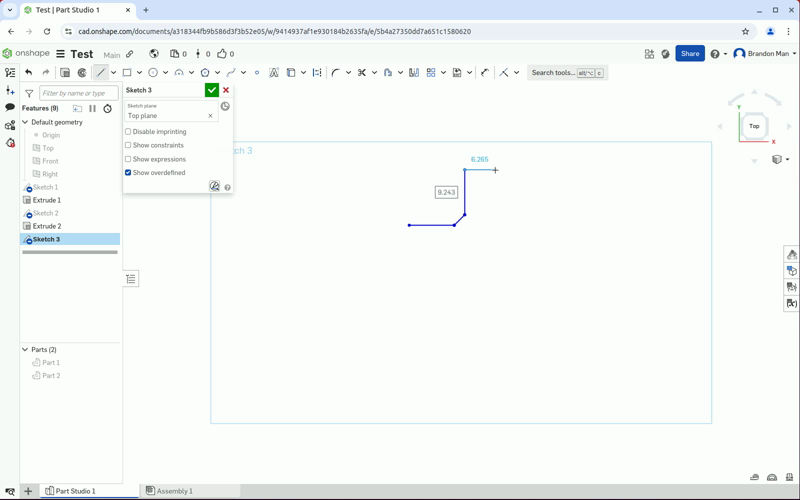
mouse_move(409, 169)
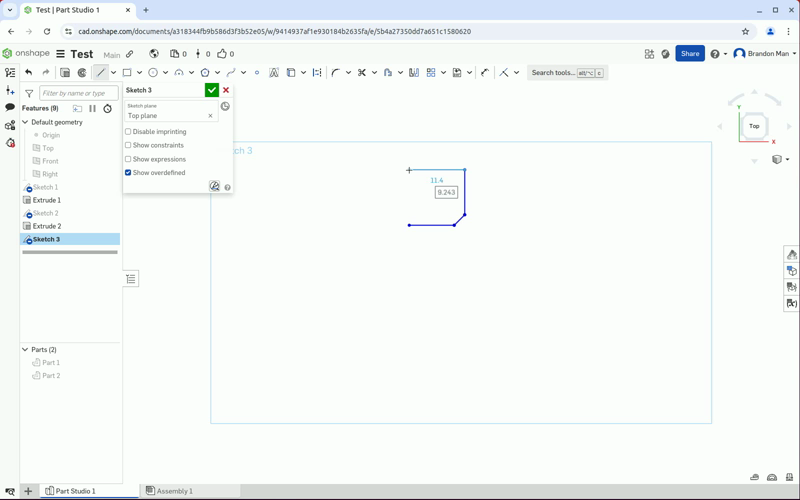
click(409, 169)
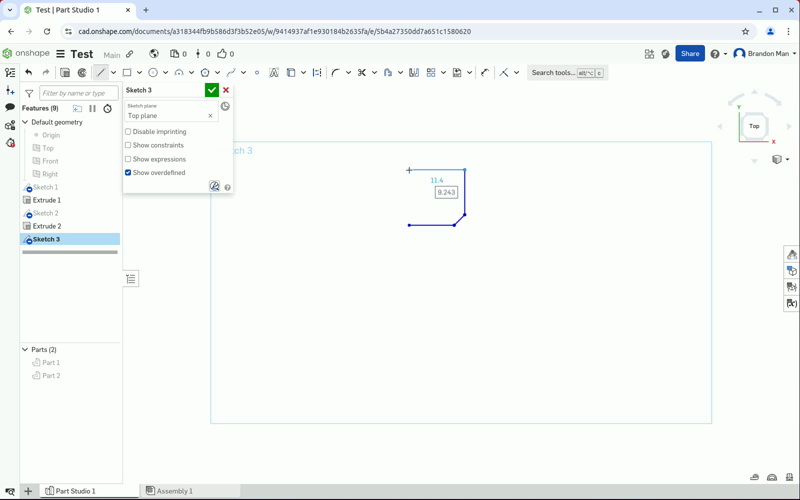
key_up(shift)
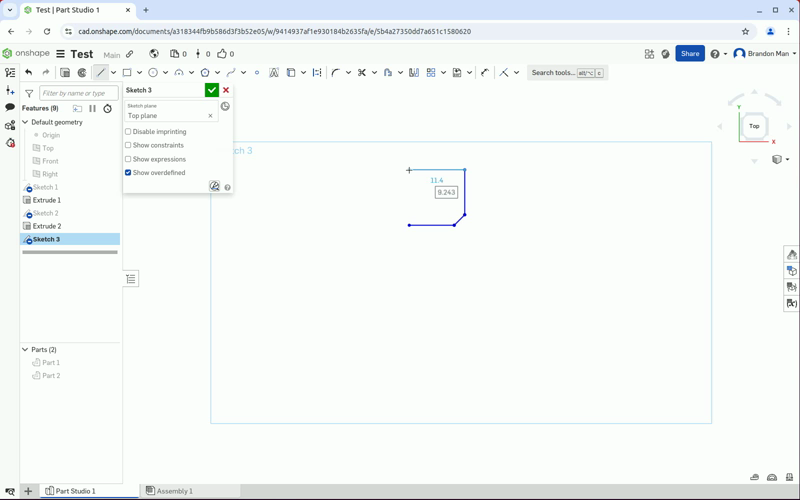
mouse_move(439, 169)
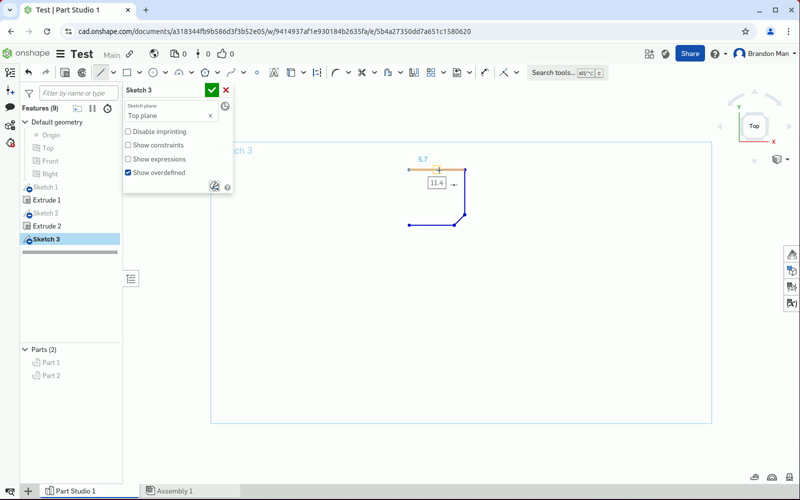
key_down(shift)
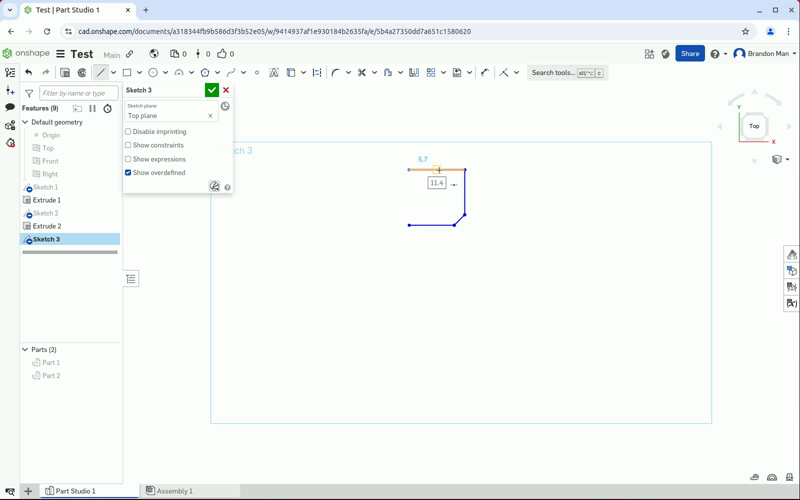
mouse_move(409, 225)
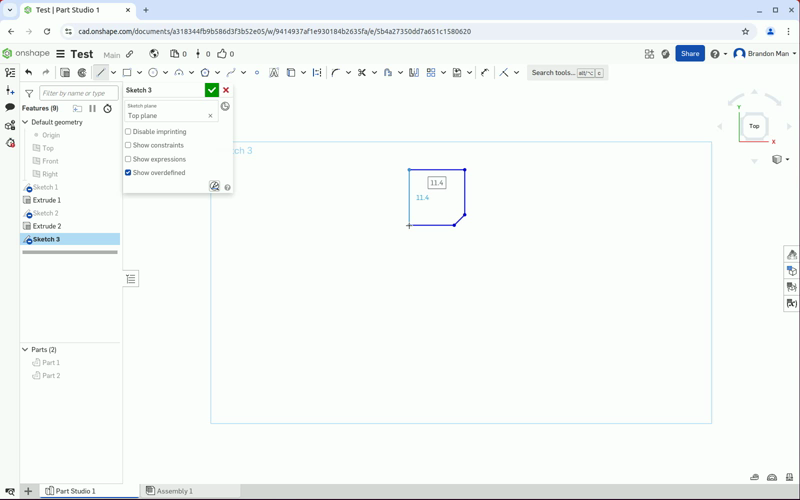
key_up(shift)
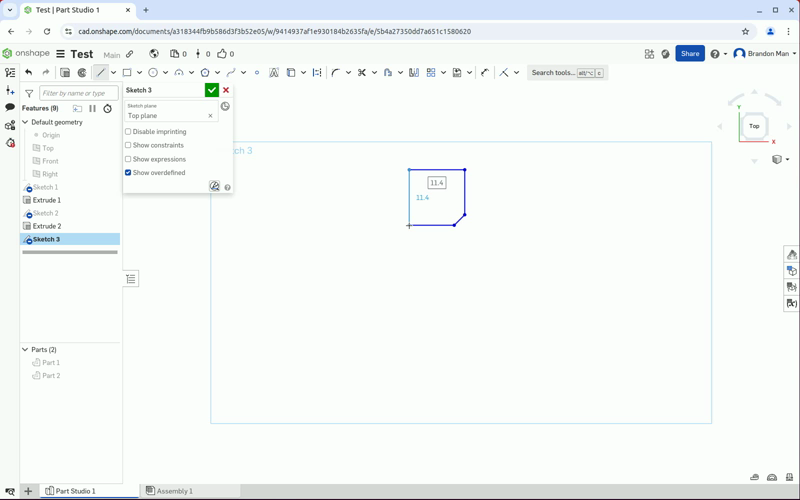
click(409, 225)
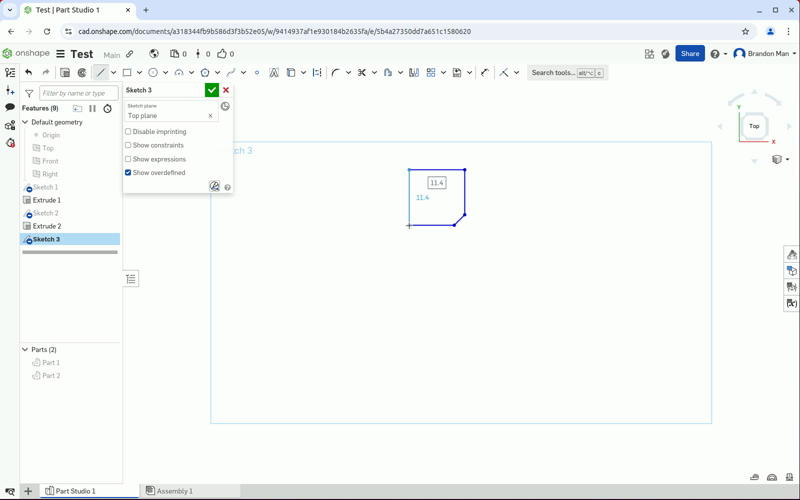
key(esc)
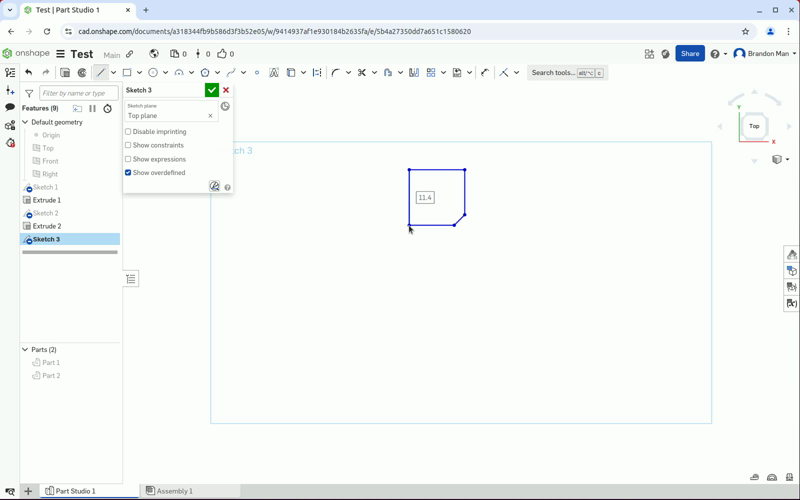
key(c)
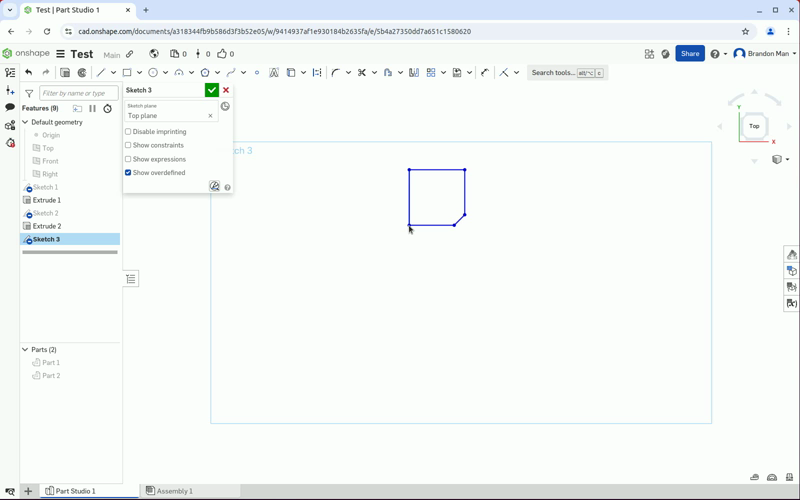
key_down(shift)
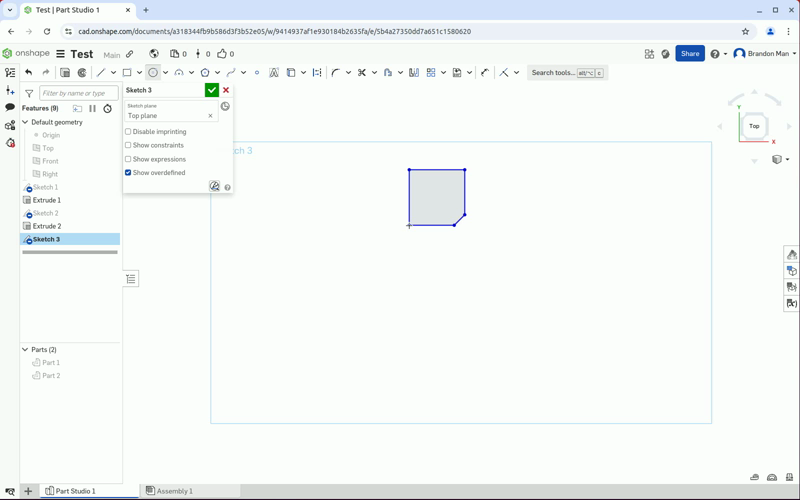
mouse_move(450, 210)
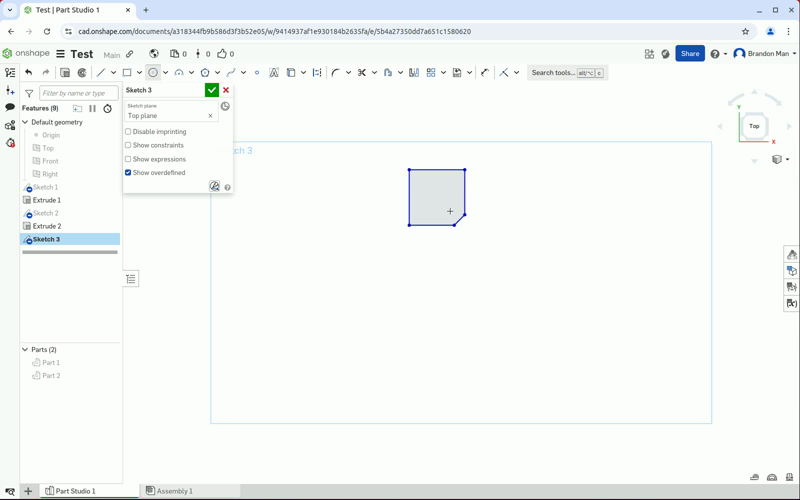
click(450, 210)
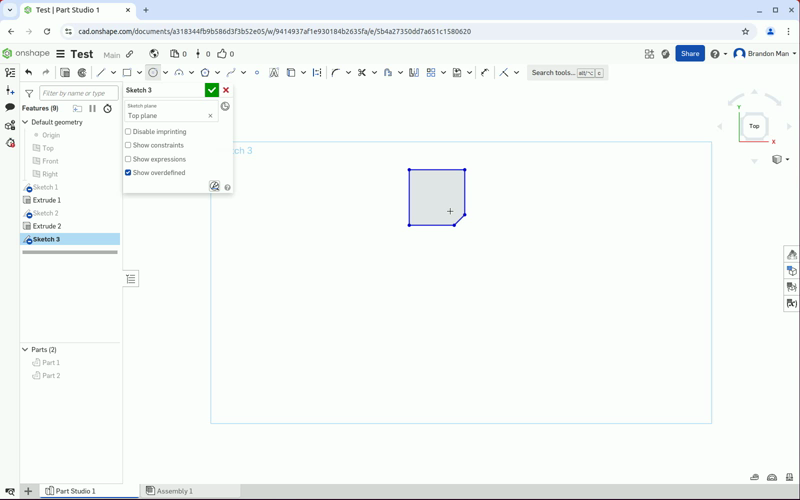
key_up(shift)
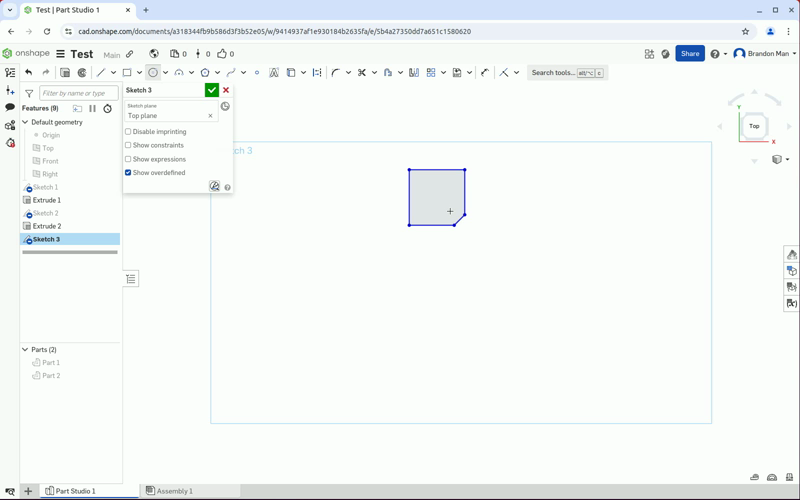
mouse_move(453, 210)
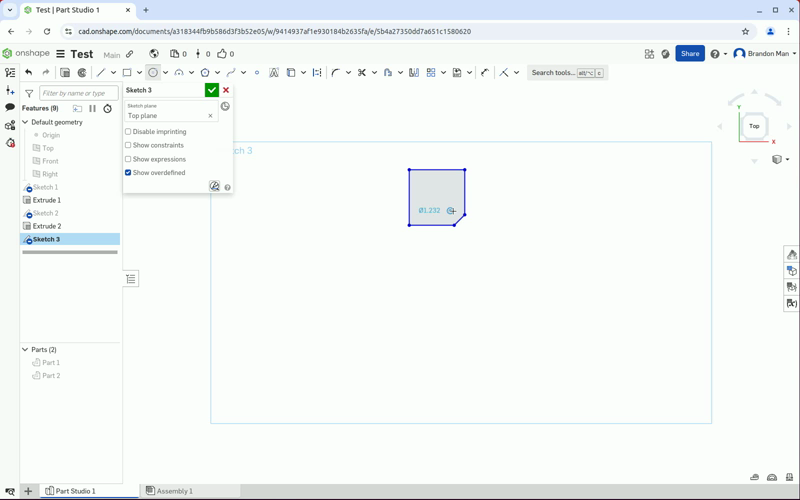
click(453, 210)
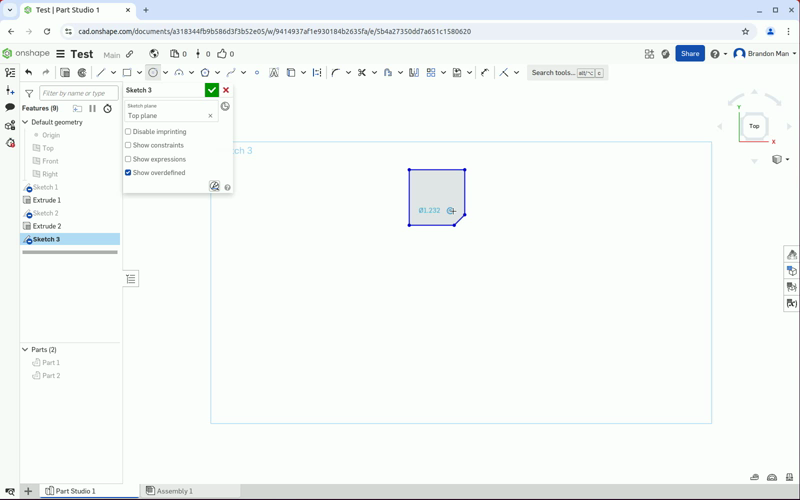
key(esc)
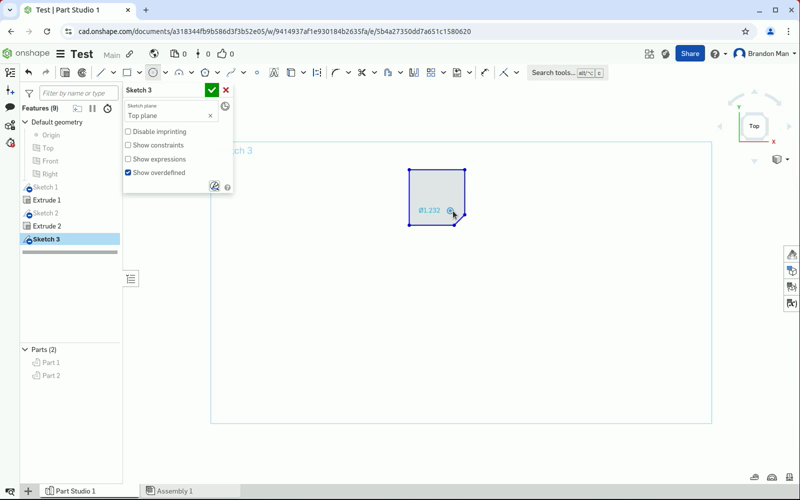
mouse_move(414, 184)
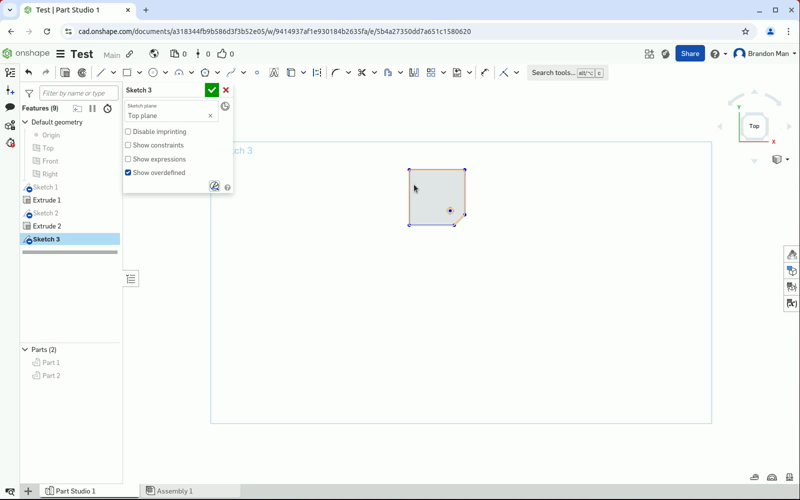
click(414, 184)
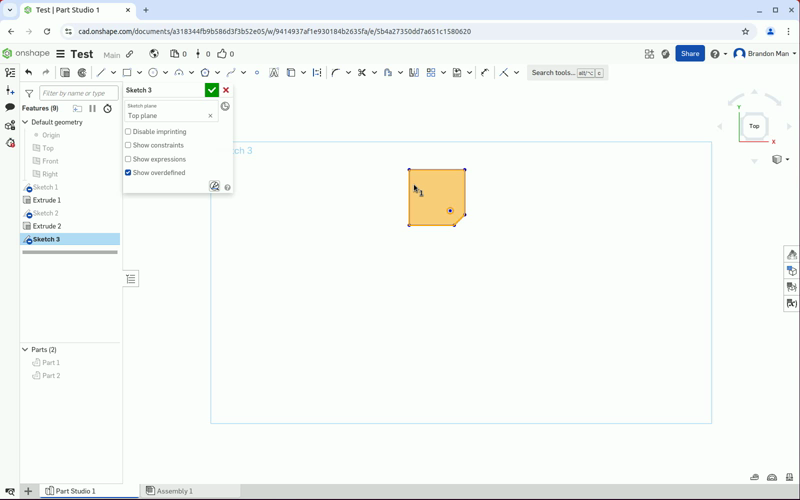
mouse_move(73, 352)
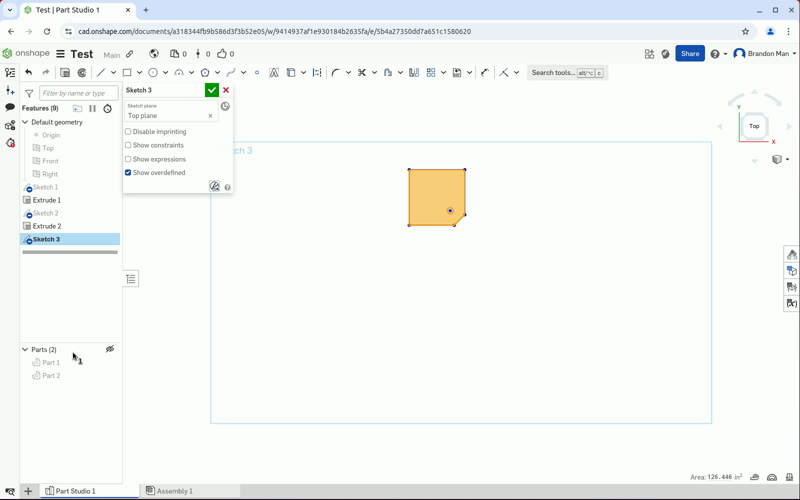
key(shift+y)
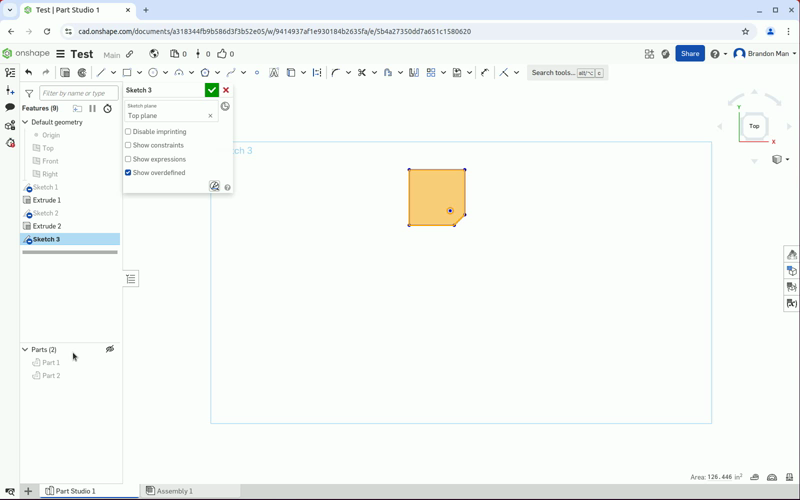
key(shift+e)
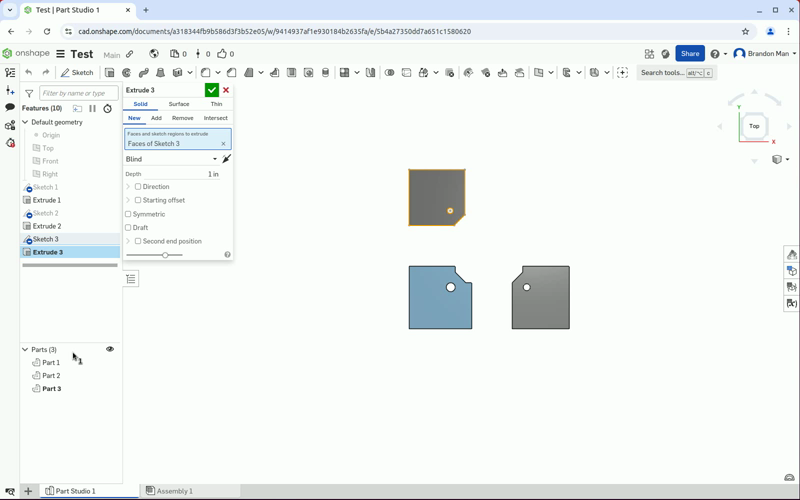
mouse_move(143, 106)
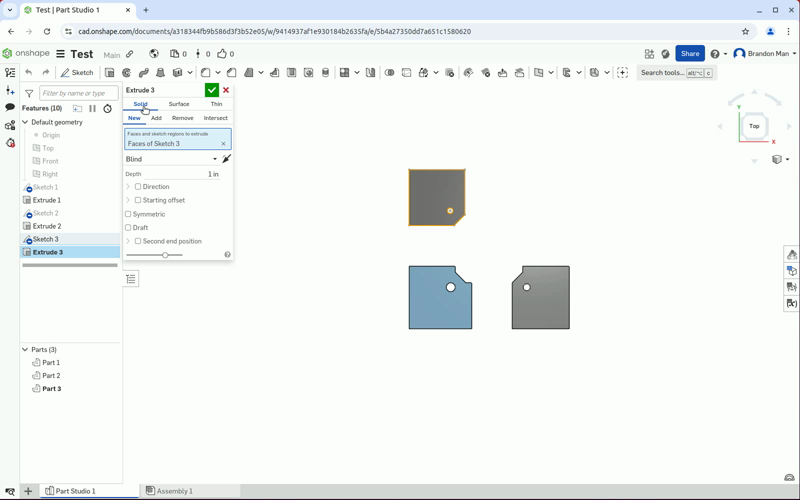
click(143, 106)
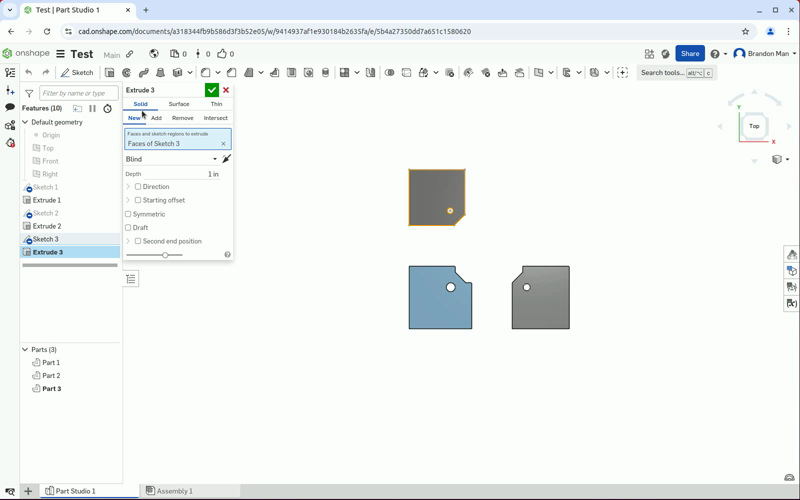
mouse_move(137, 120)
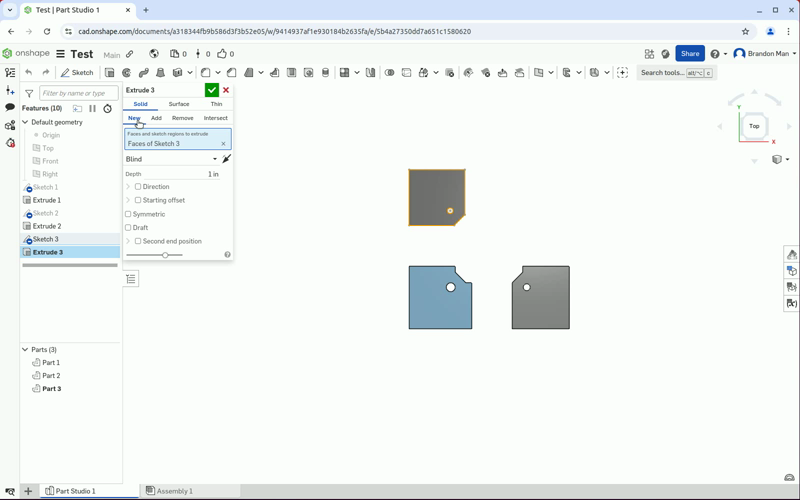
click(137, 120)
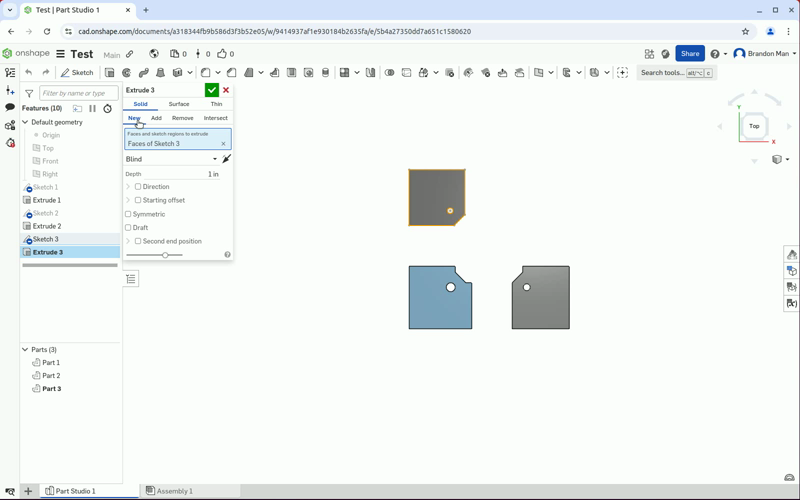
key(tab, 4)
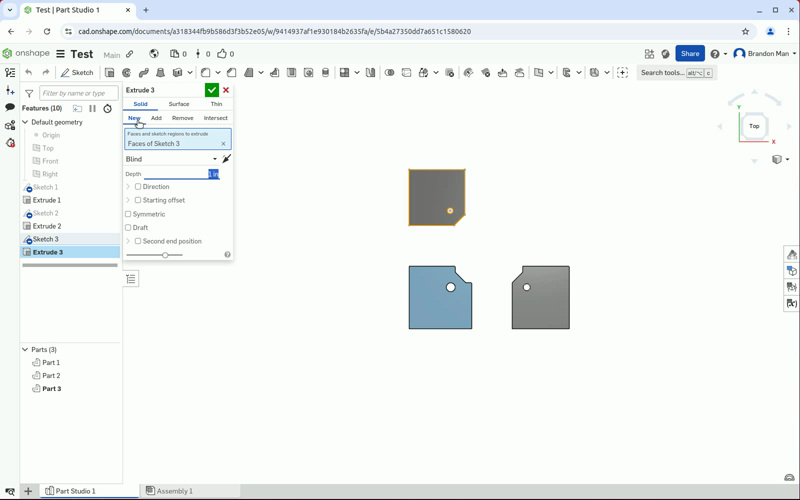
text(1.204)
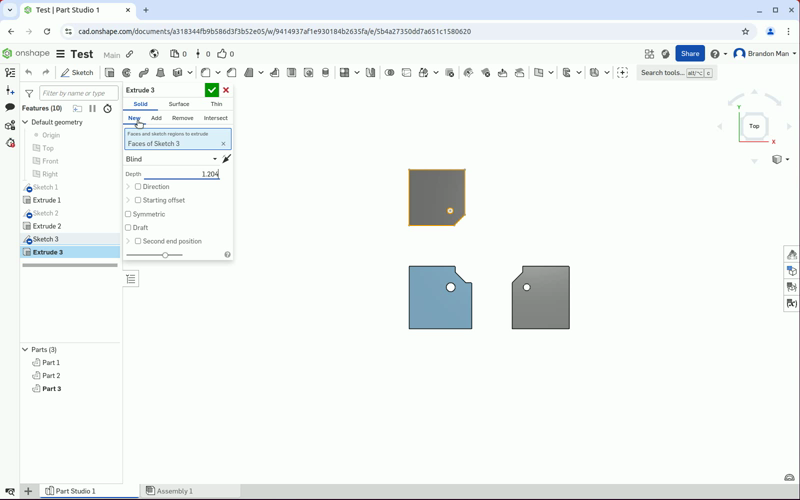
key(enter)
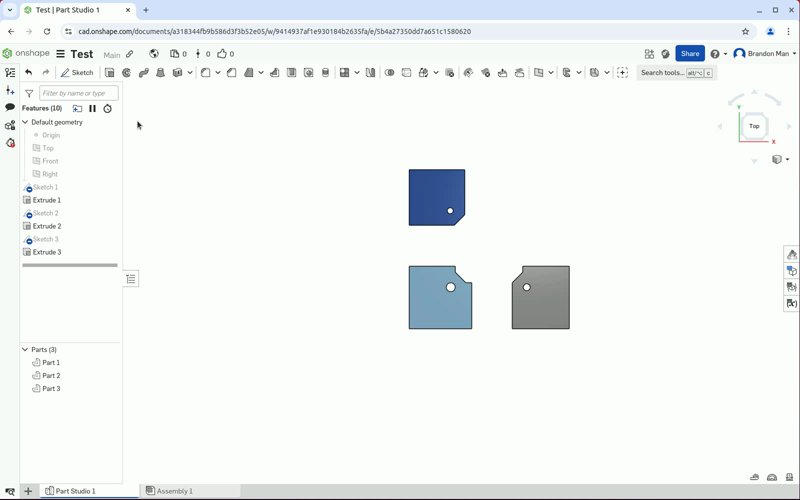
key(shift+h)
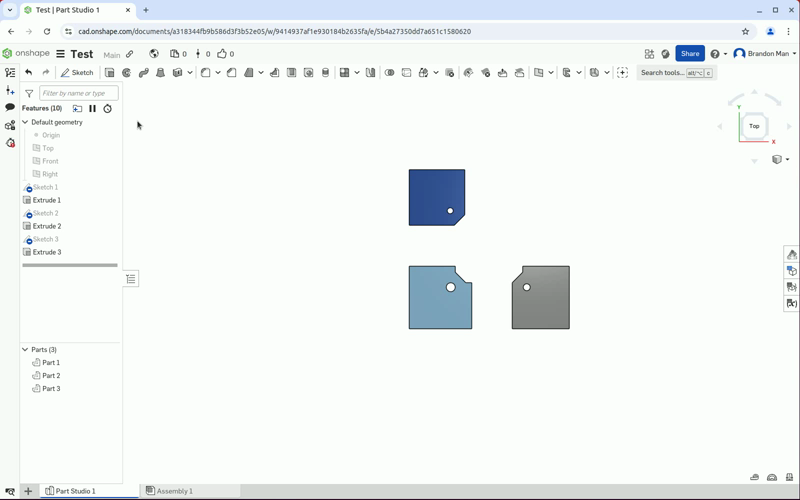
key(shift+h)
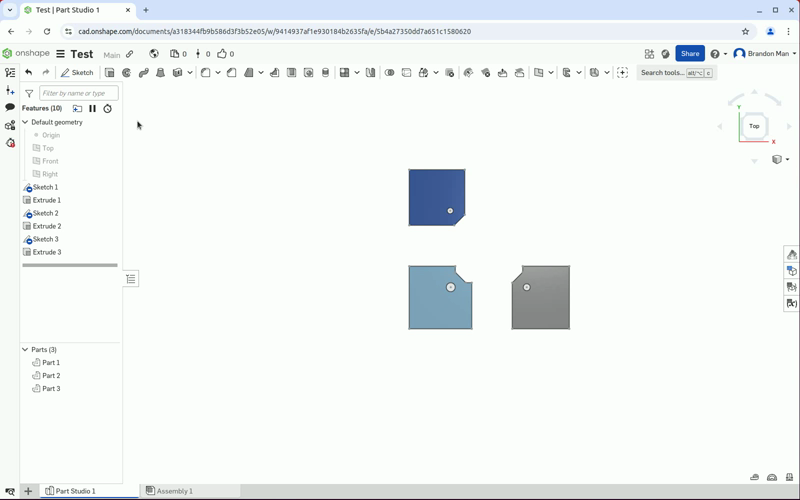
key(shift+7)
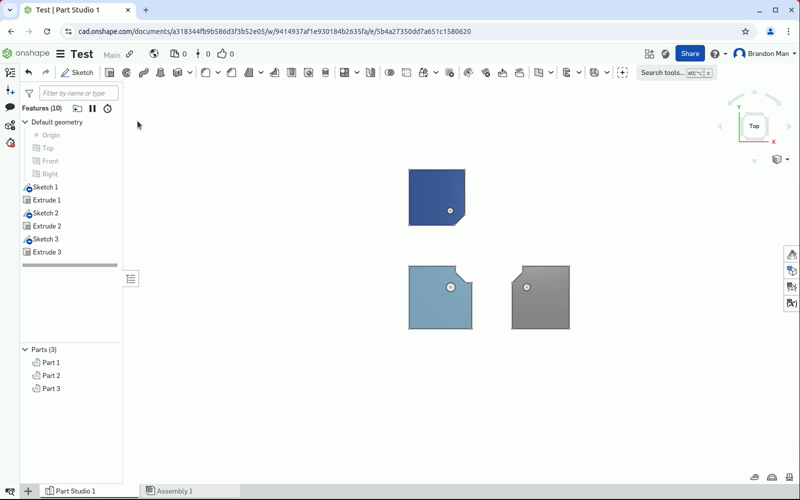
key(up, 3)
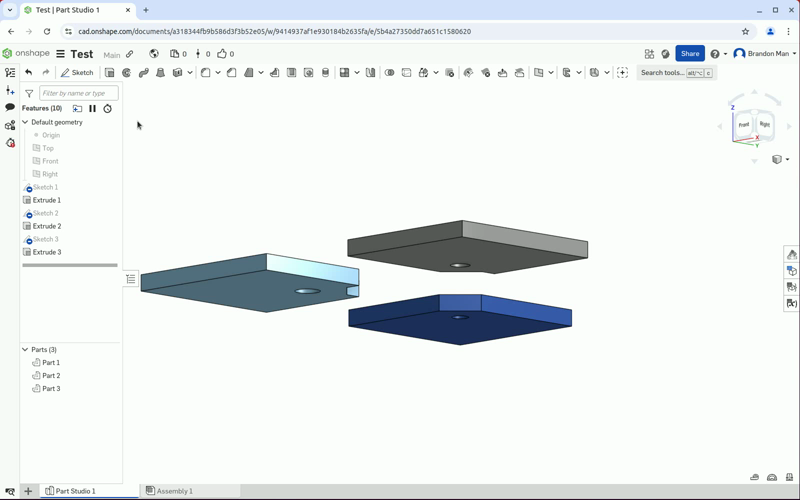
key(left, 3)
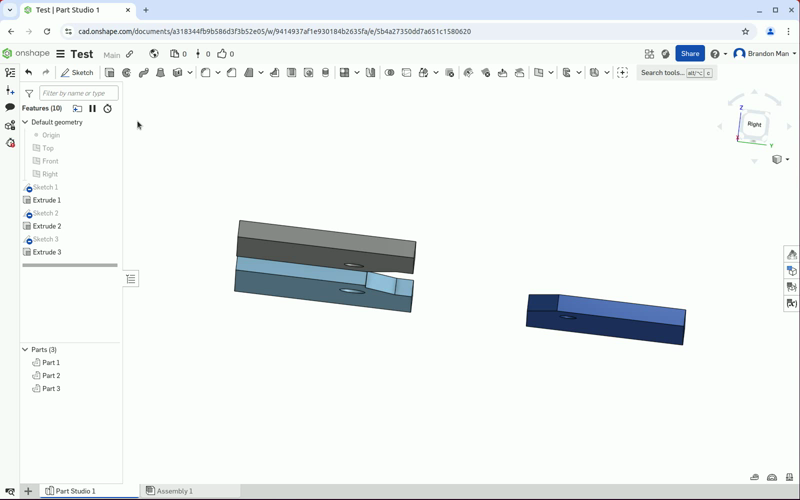
key(right, 3)
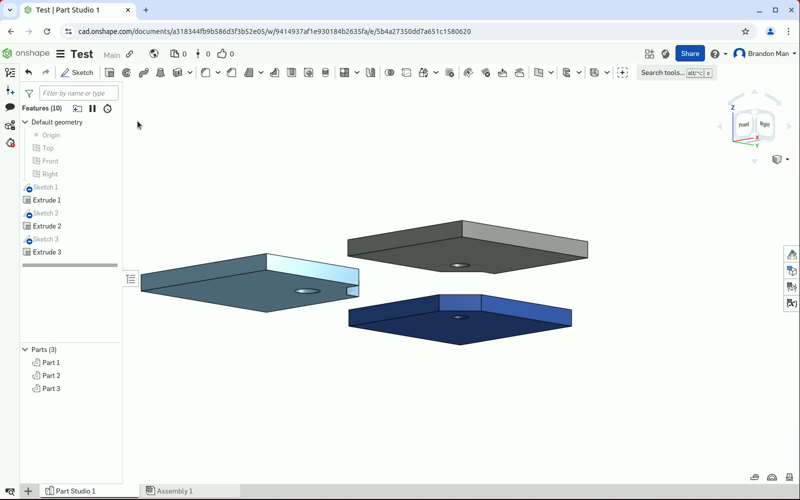
key(down, 3)
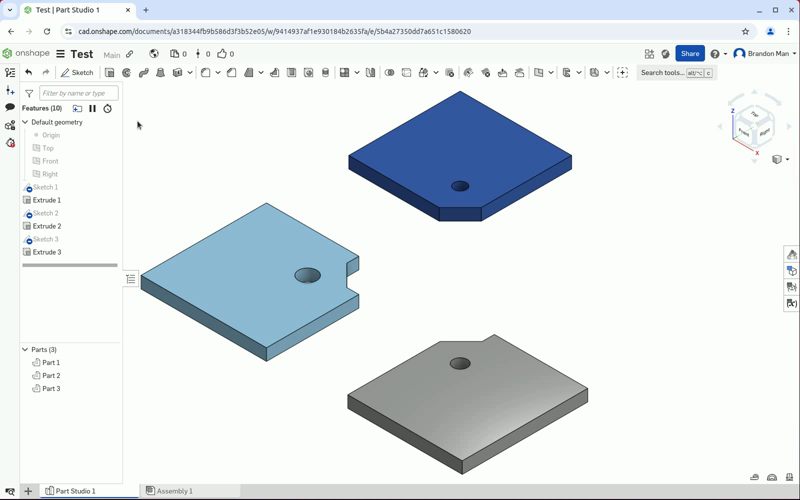
mouse_move(73, 189)
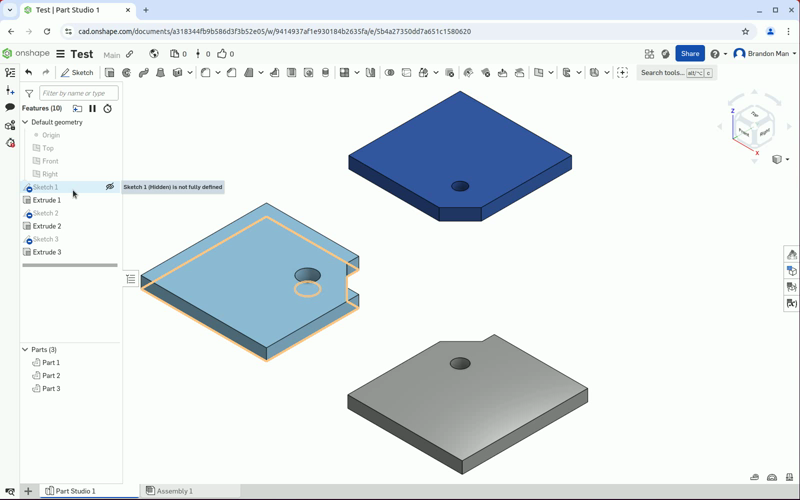
click(73, 189)